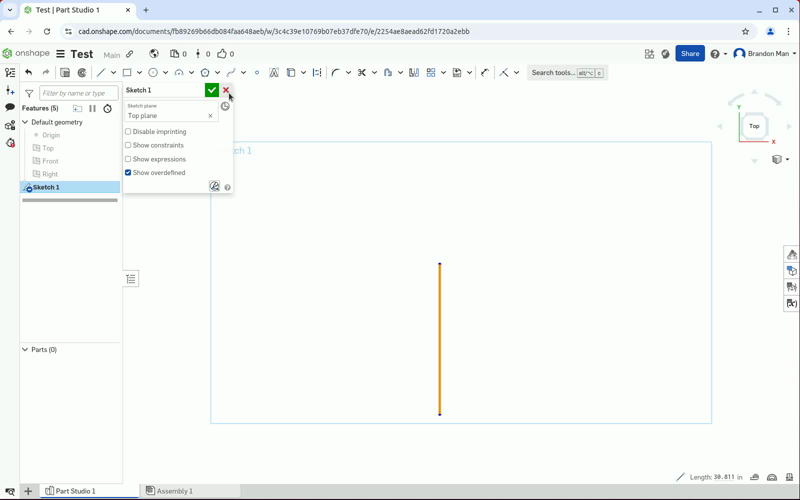
key(shift+h)
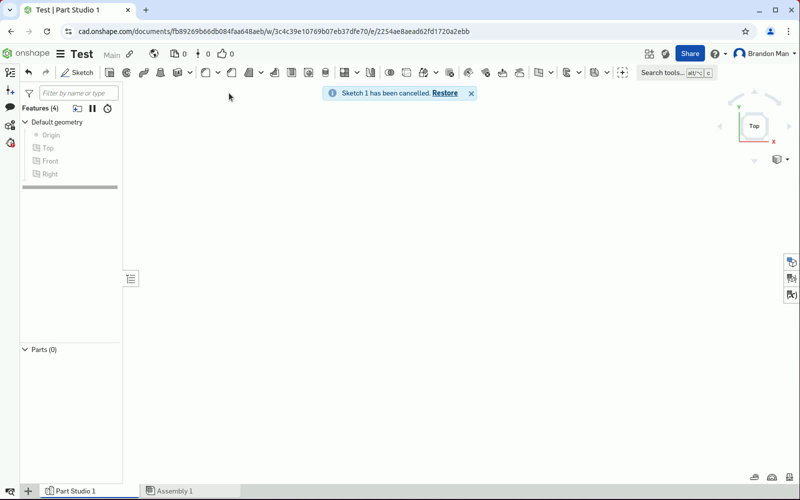
mouse_move(73, 352)
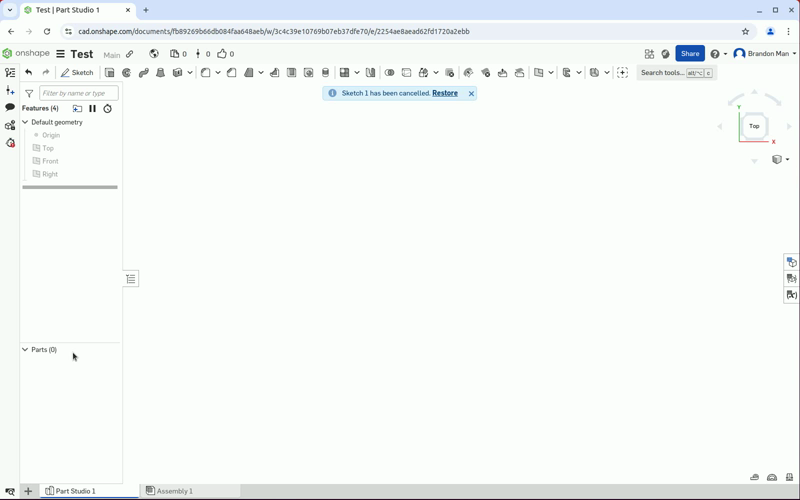
key(y)
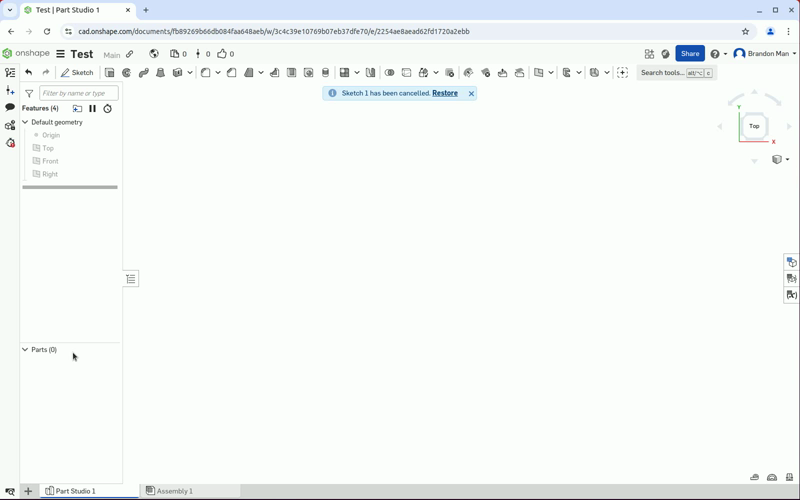
key(shift+p)
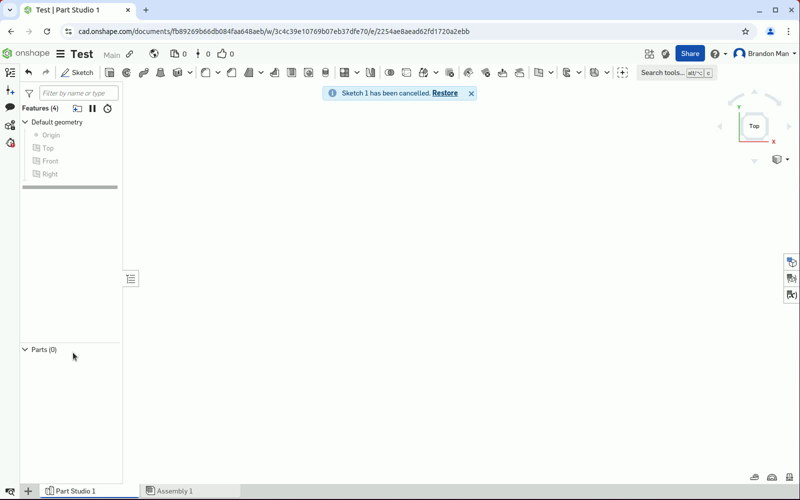
key(space)
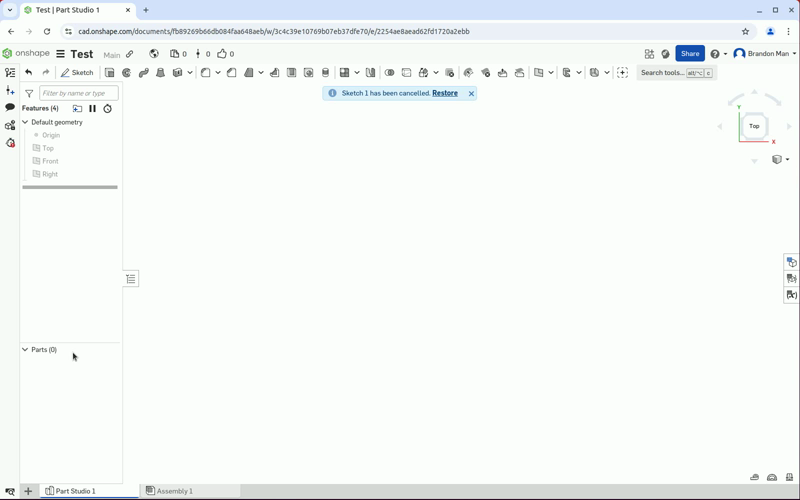
key_down(shift)
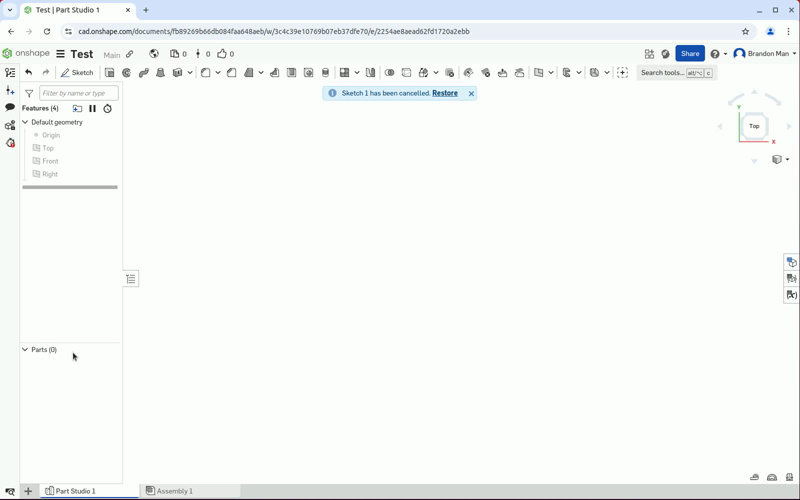
key(up)
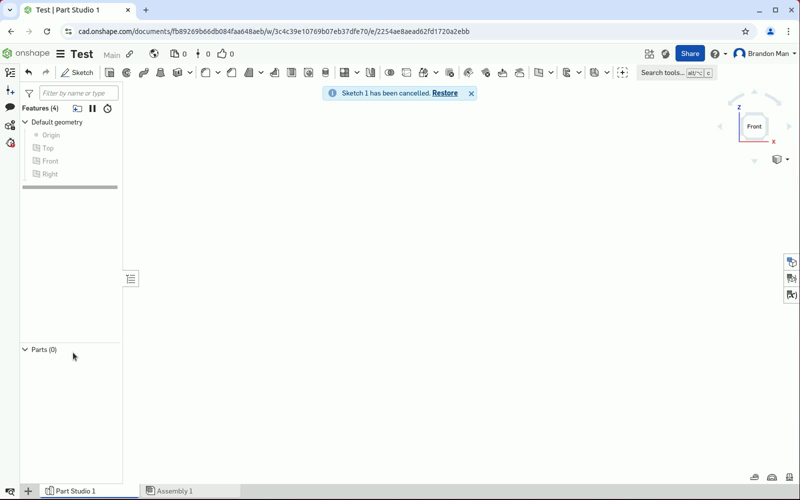
key_up(shift)
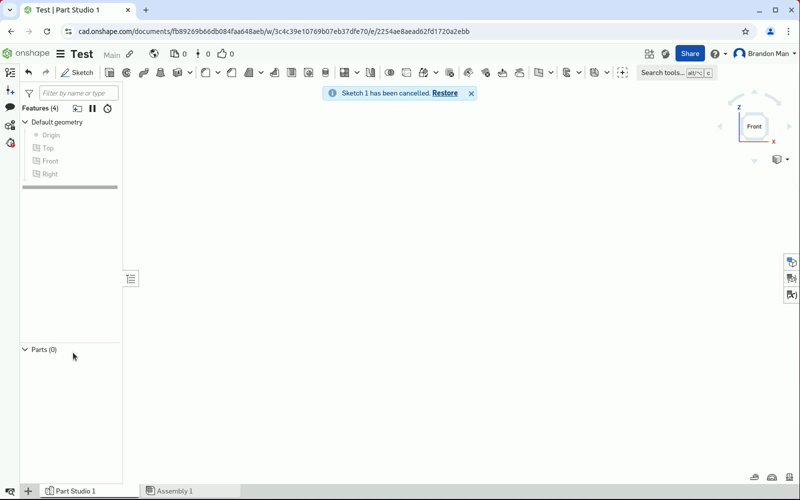
mouse_move(73, 352)
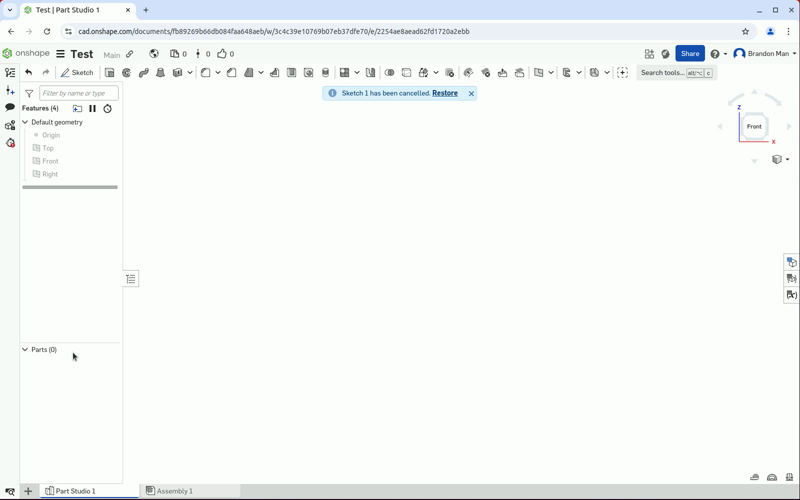
key(shift+y)
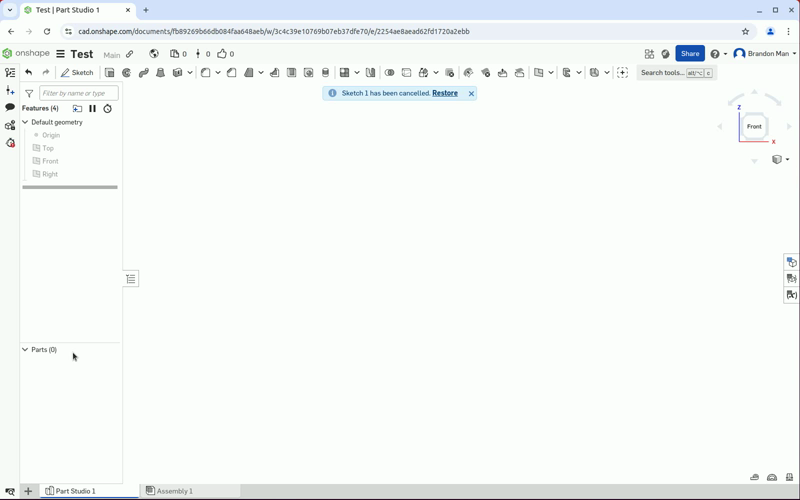
key(shift+s)
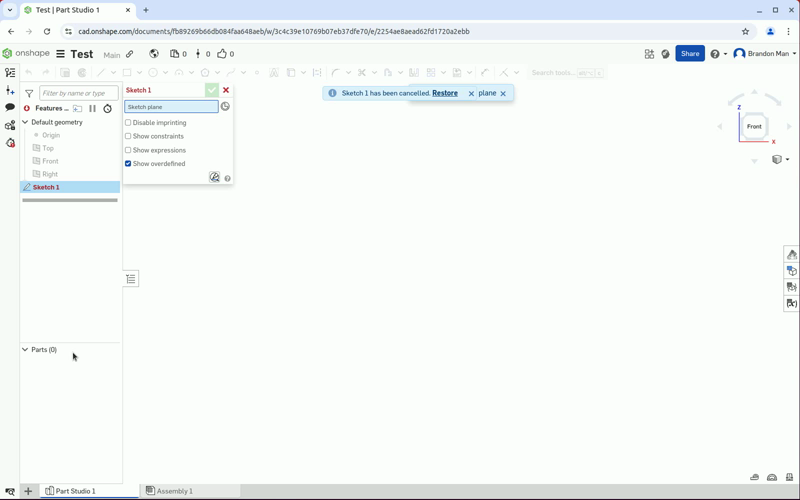
mouse_move(73, 163)
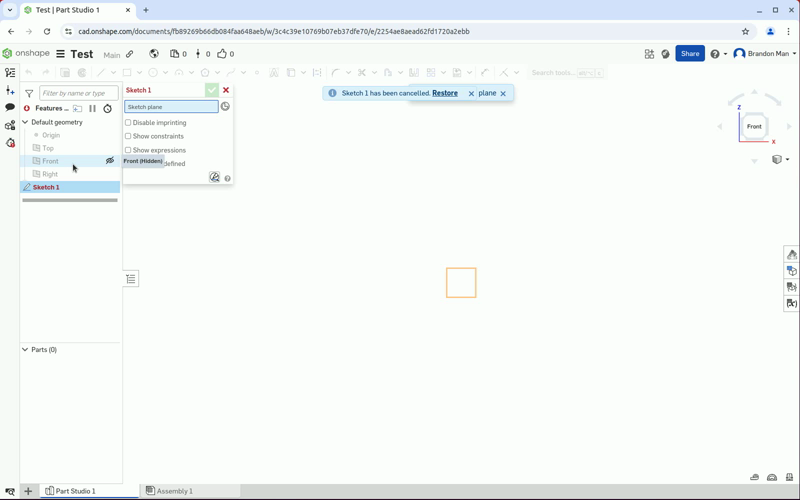
click(73, 163)
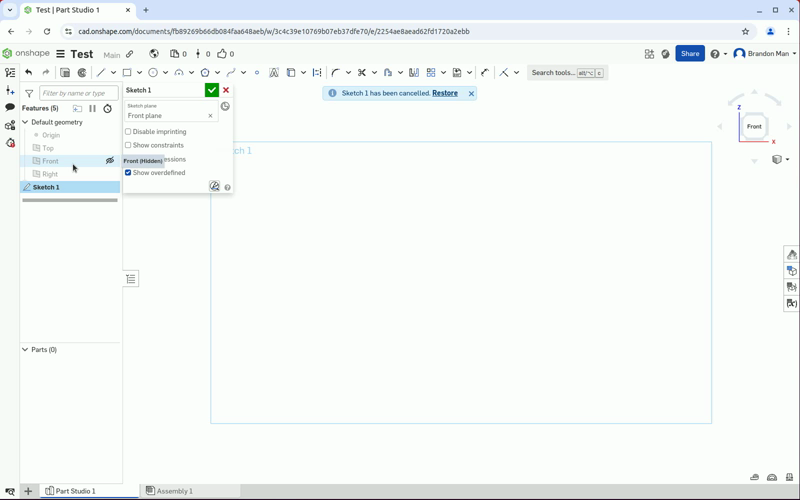
mouse_move(73, 352)
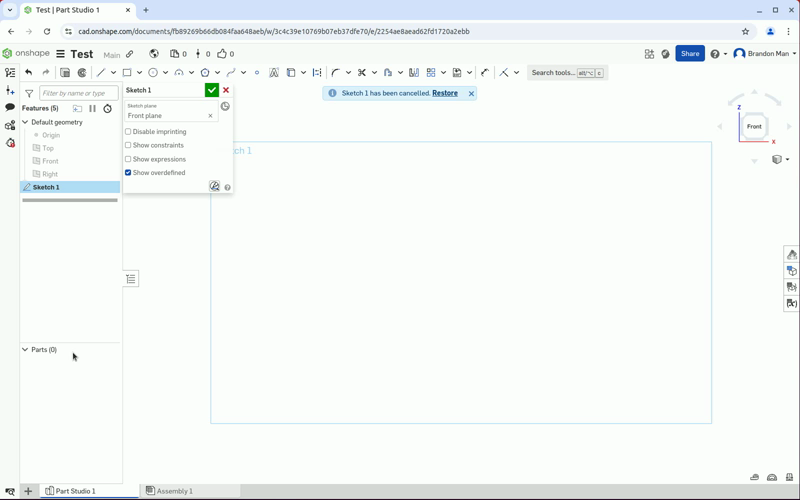
key(y)
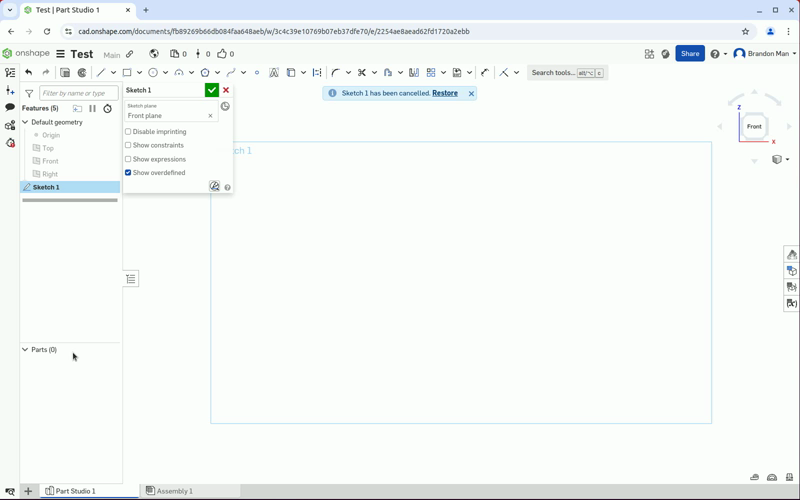
key(l)
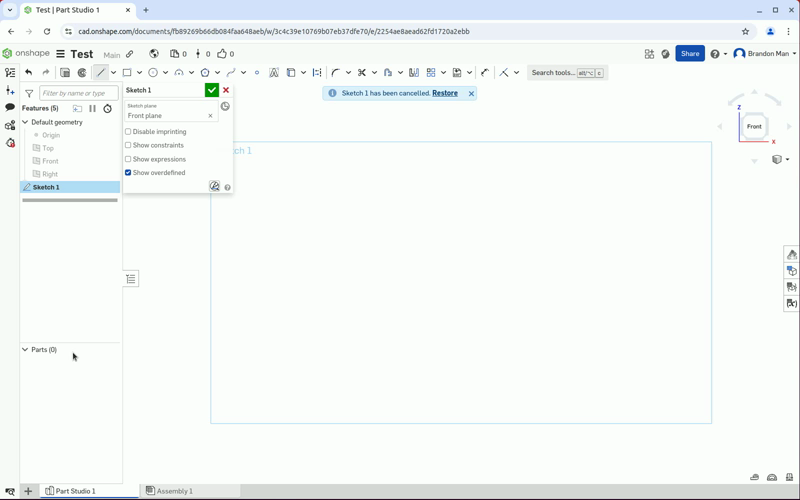
key_down(shift)
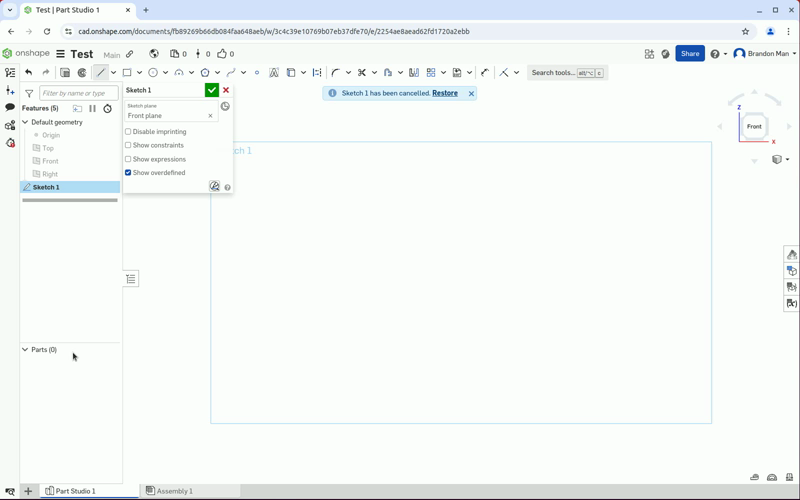
mouse_move(460, 282)
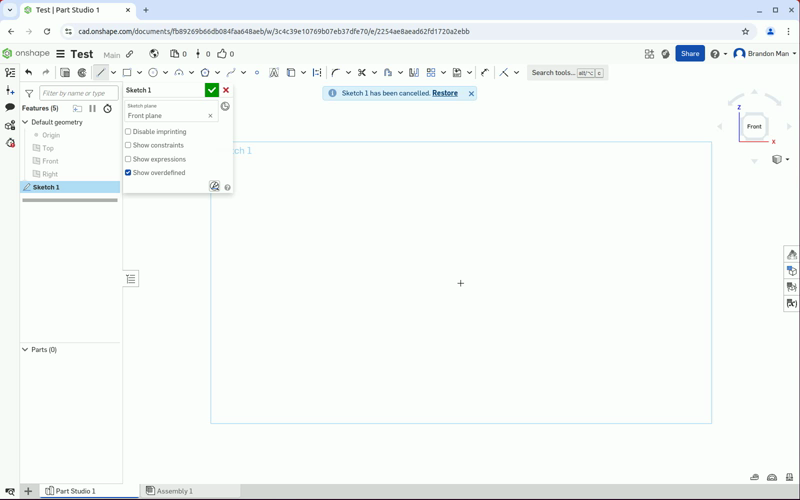
click(460, 282)
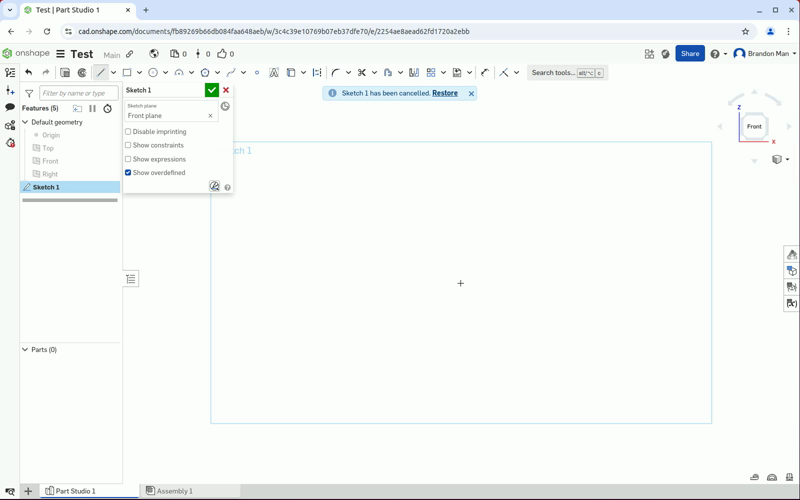
key_up(shift)
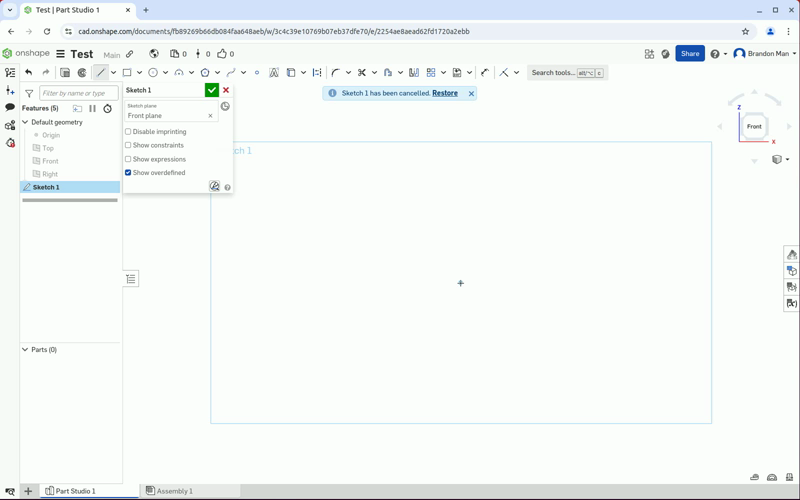
key_down(shift)
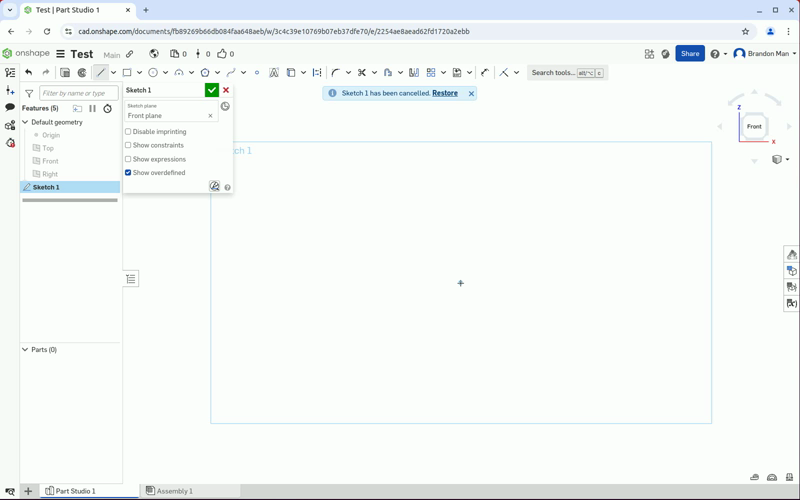
mouse_move(490, 282)
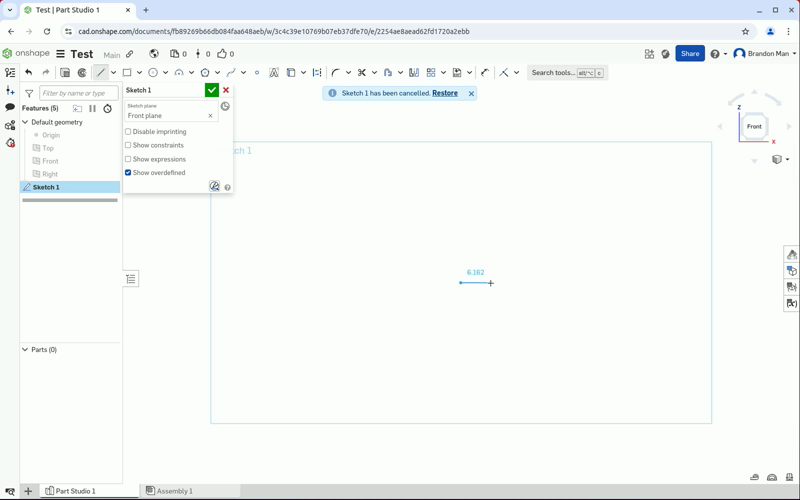
mouse_move(463, 282)
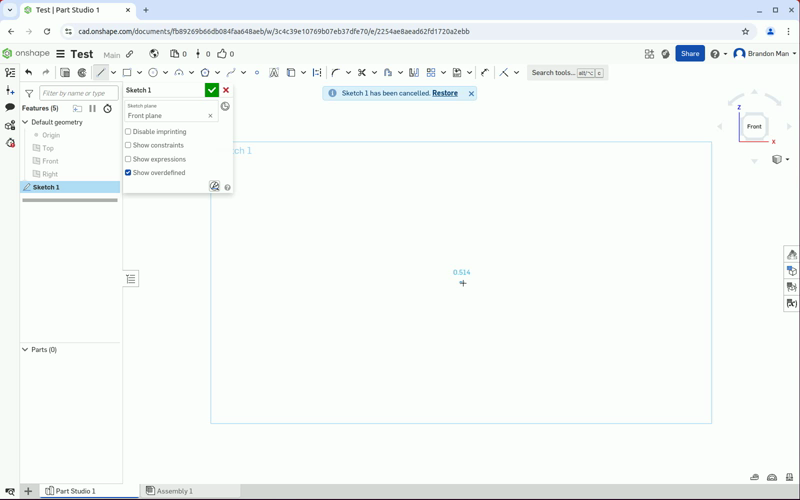
scroll(6)
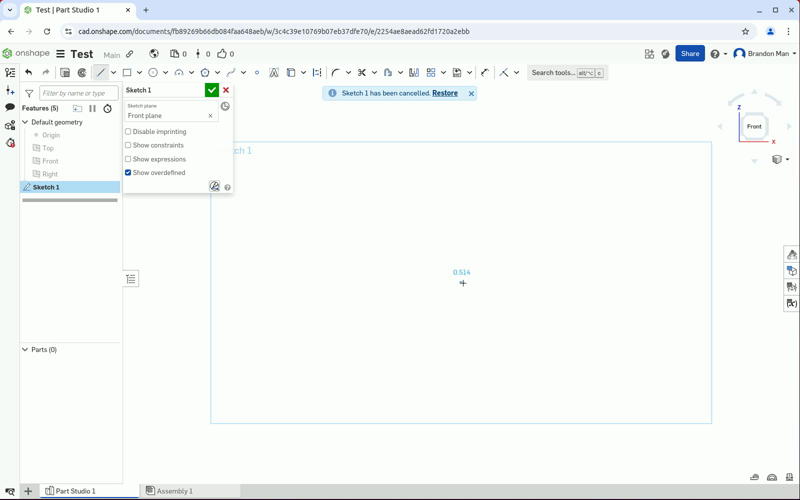
scroll(6)
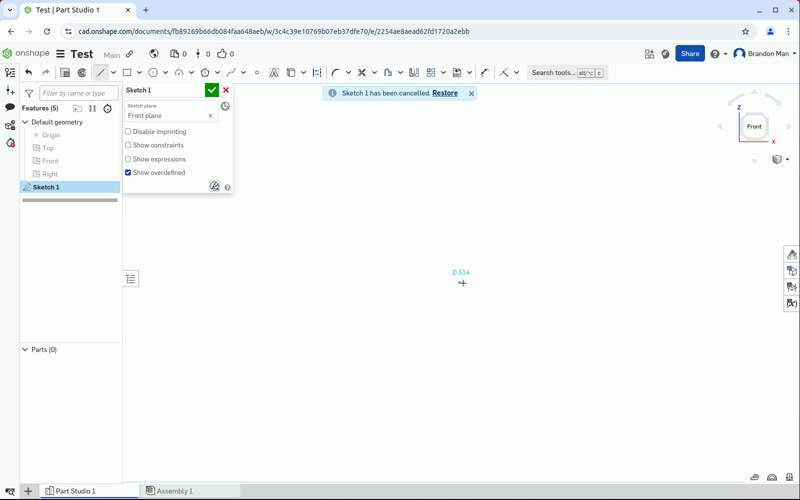
scroll(6)
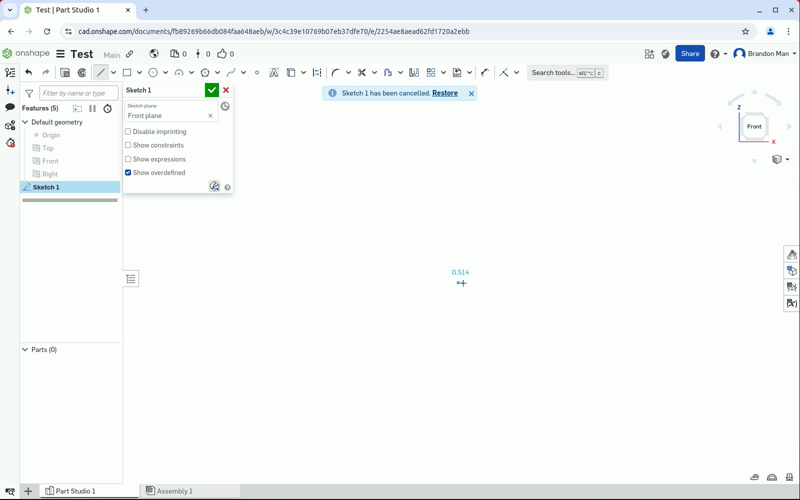
scroll(6)
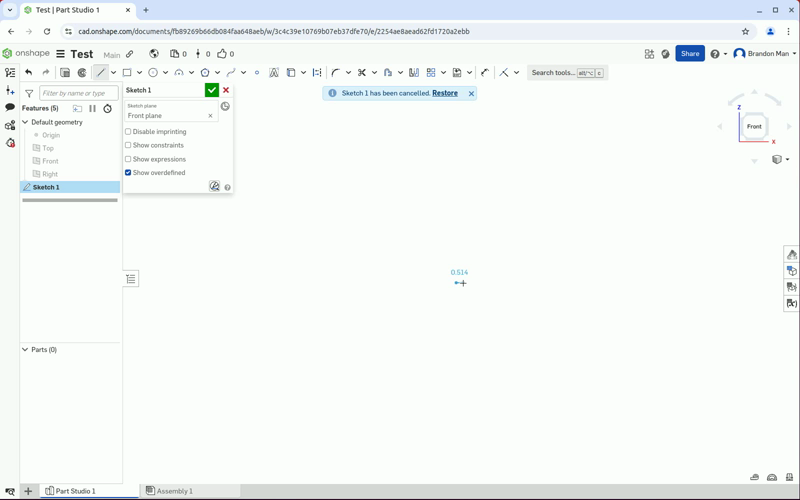
scroll(6)
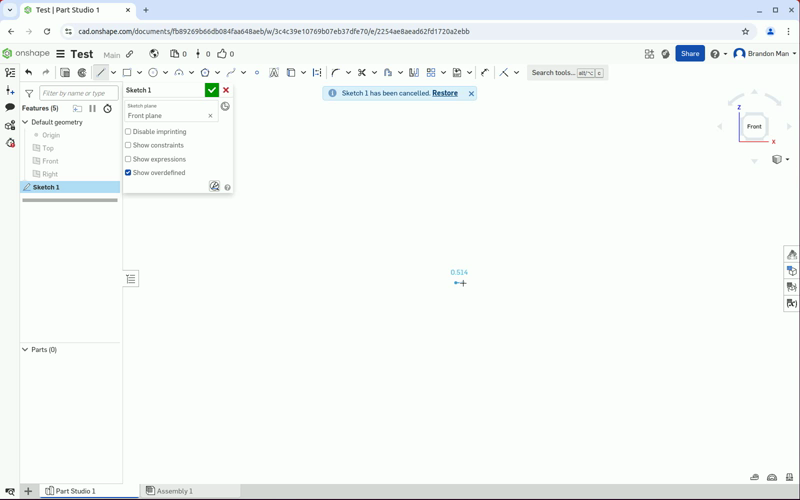
scroll(6)
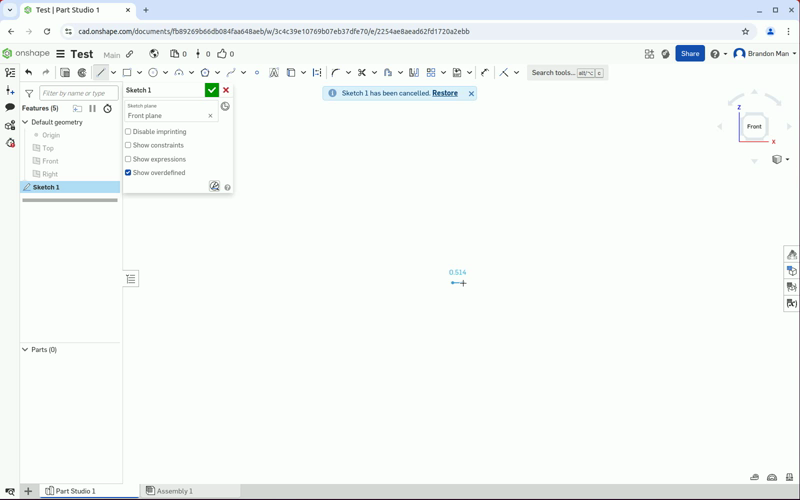
scroll(6)
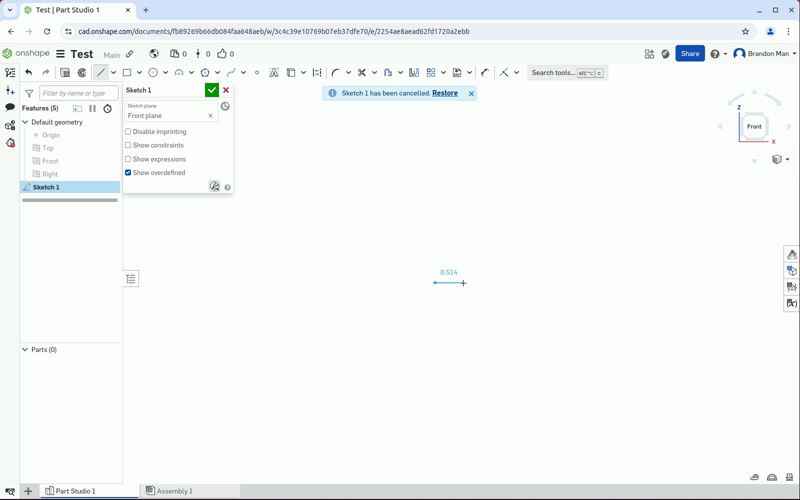
click(463, 282)
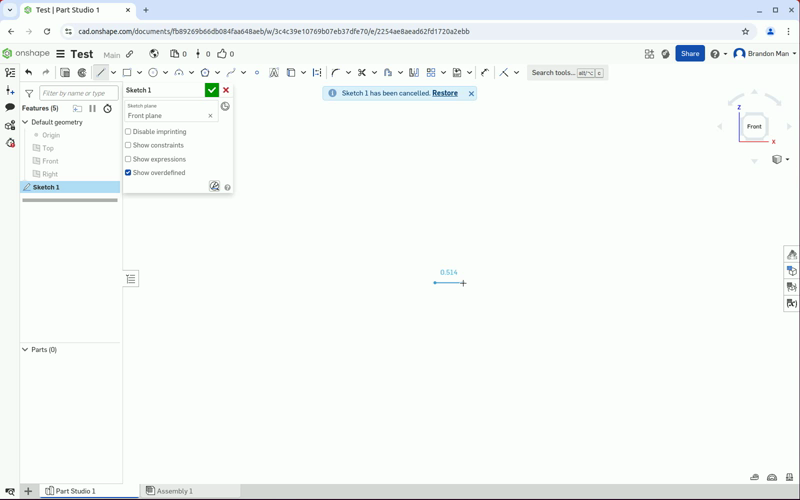
scroll(-6)
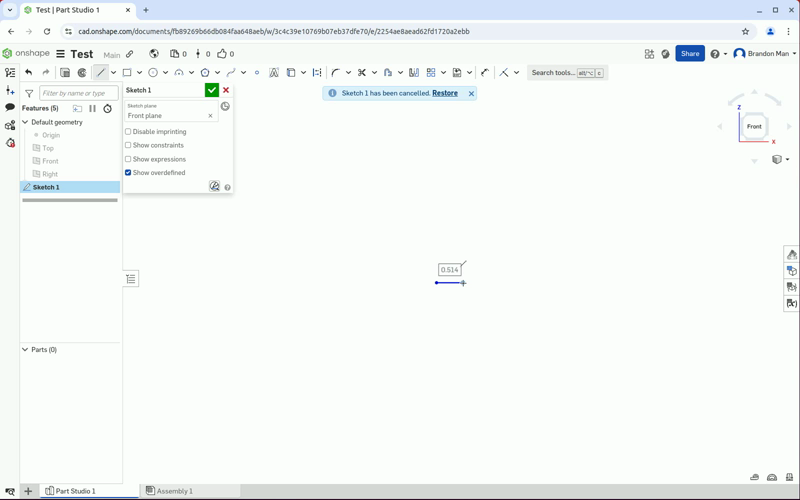
scroll(-6)
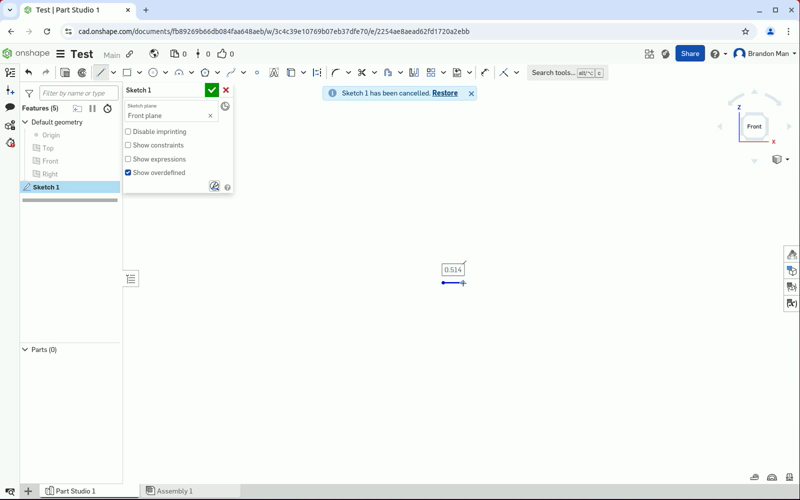
scroll(-6)
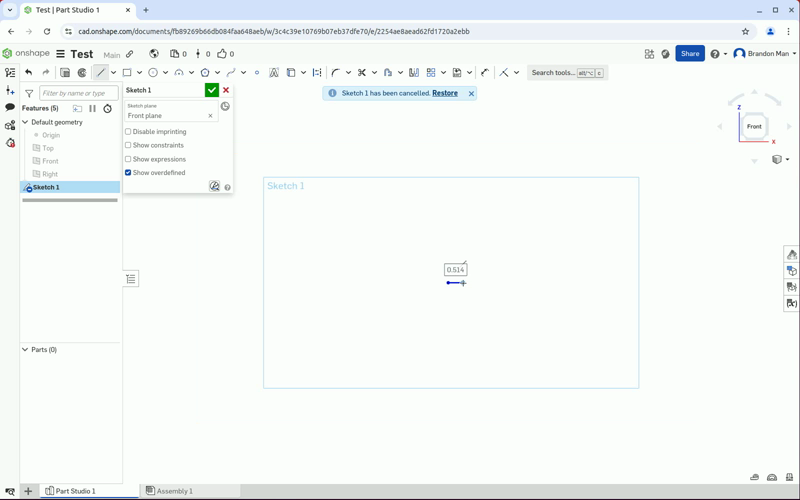
scroll(-6)
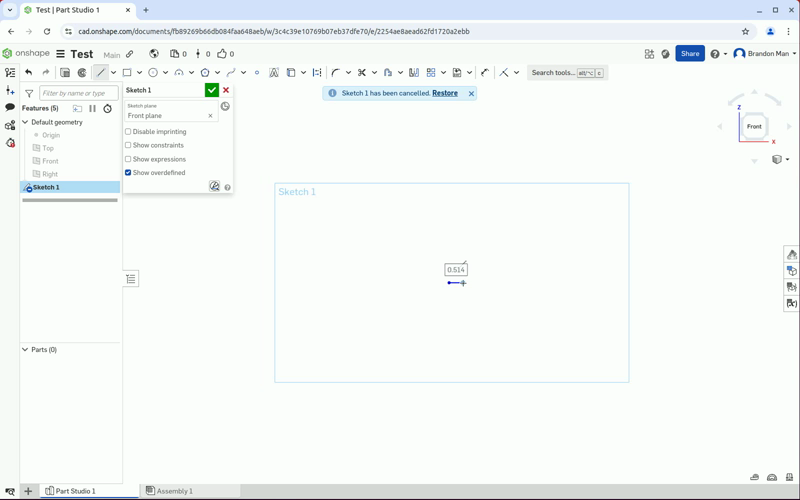
scroll(-6)
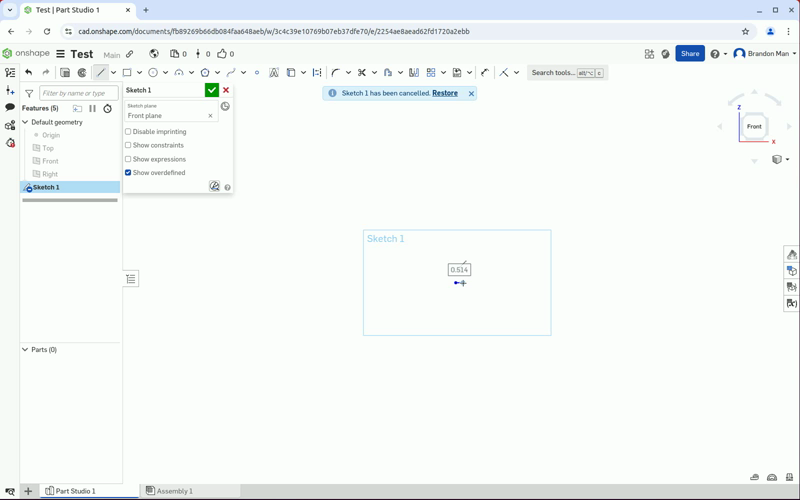
scroll(-6)
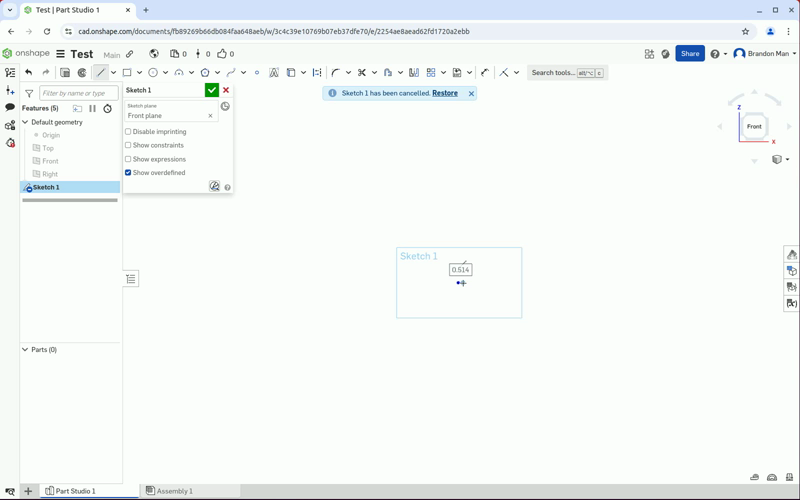
scroll(-6)
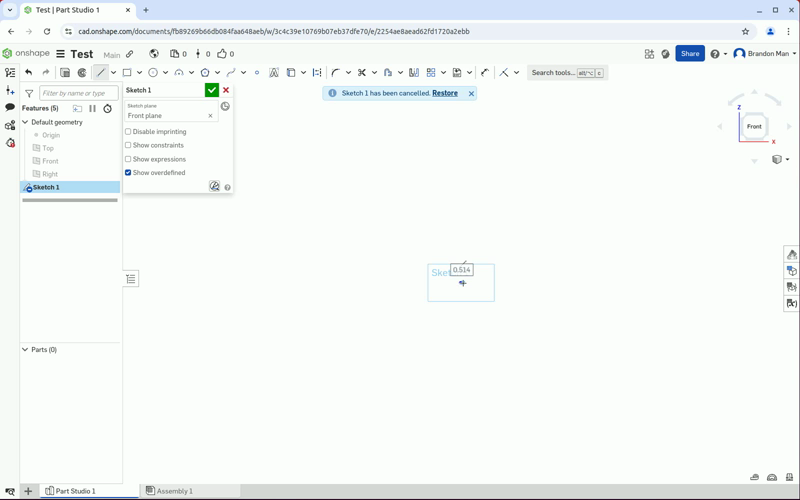
key_up(shift)
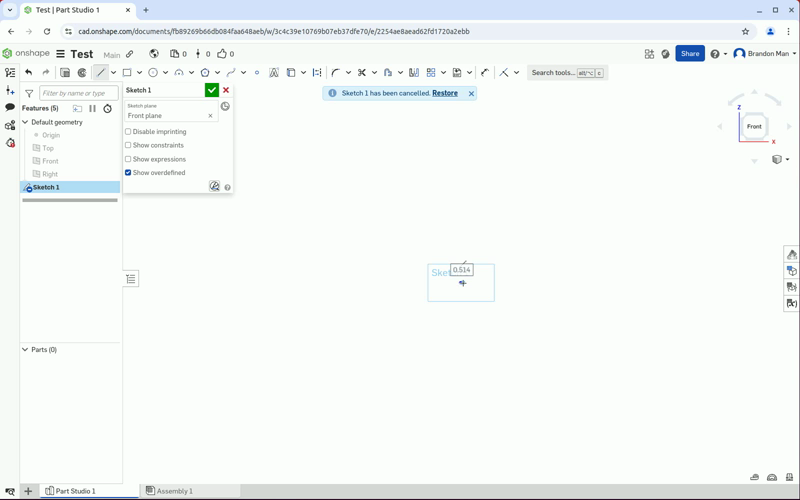
key_down(shift)
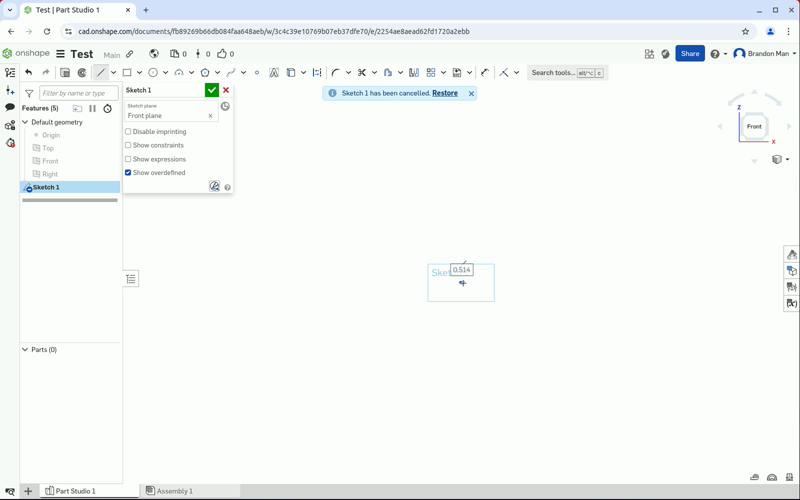
mouse_move(573, 282)
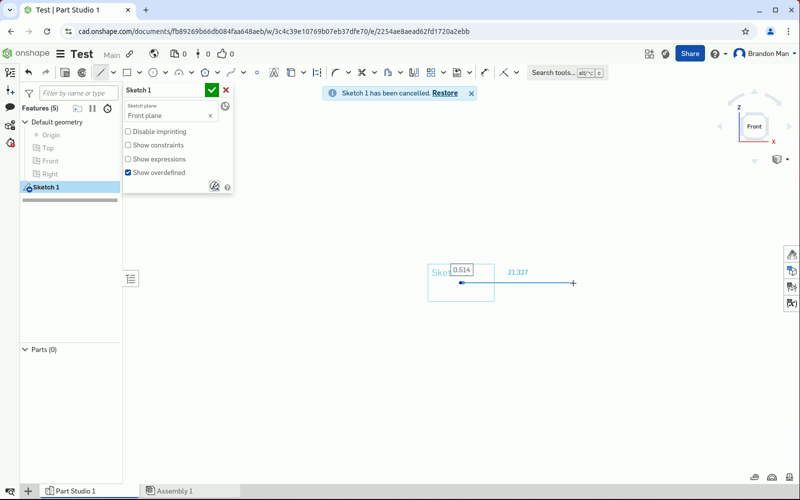
click(573, 282)
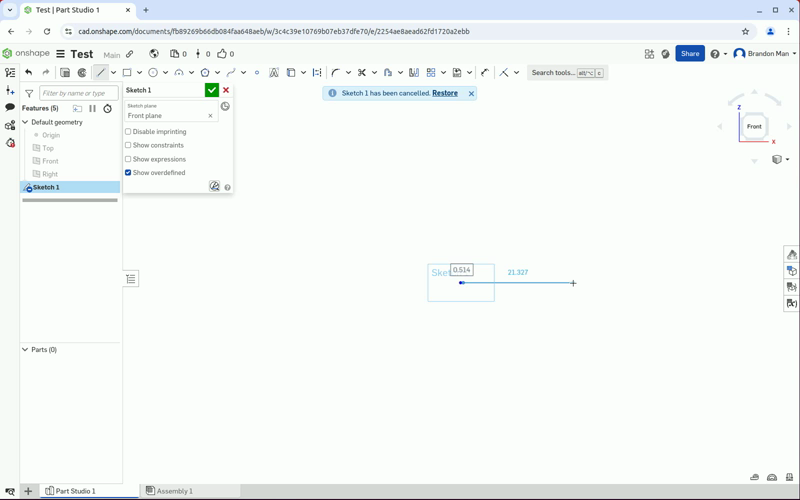
key_up(shift)
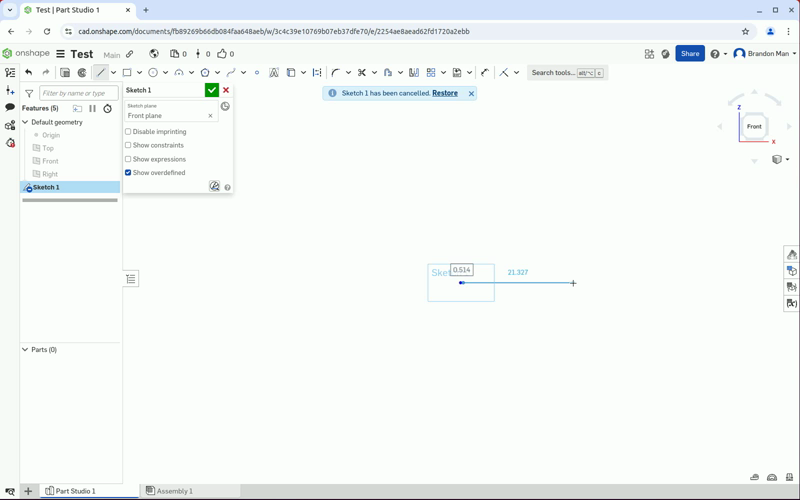
key_down(shift)
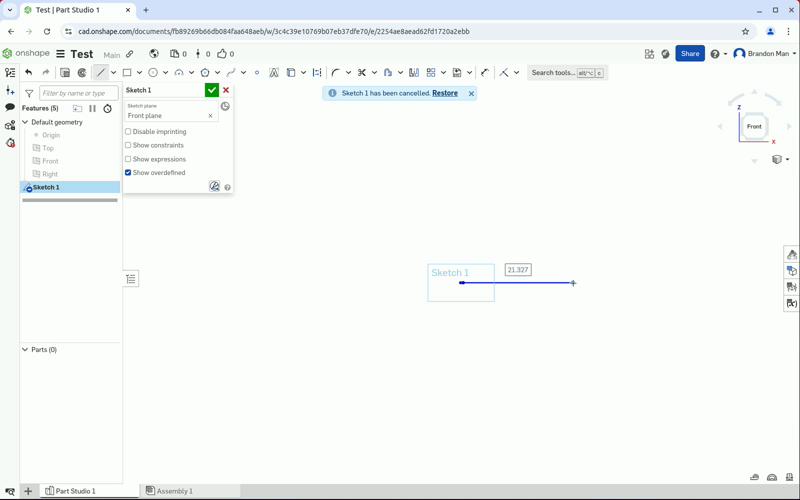
mouse_move(589, 282)
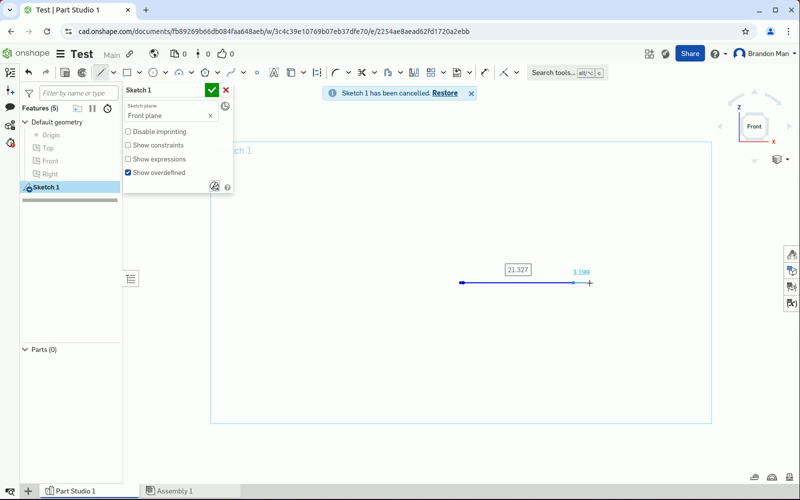
mouse_move(573, 280)
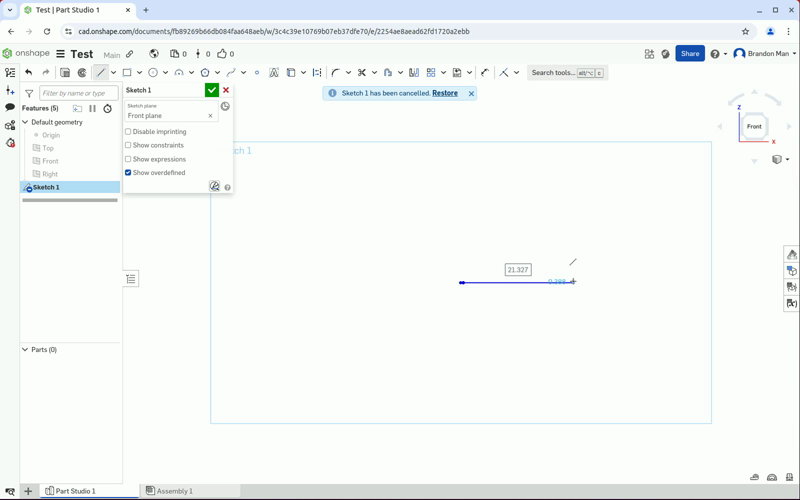
scroll(6)
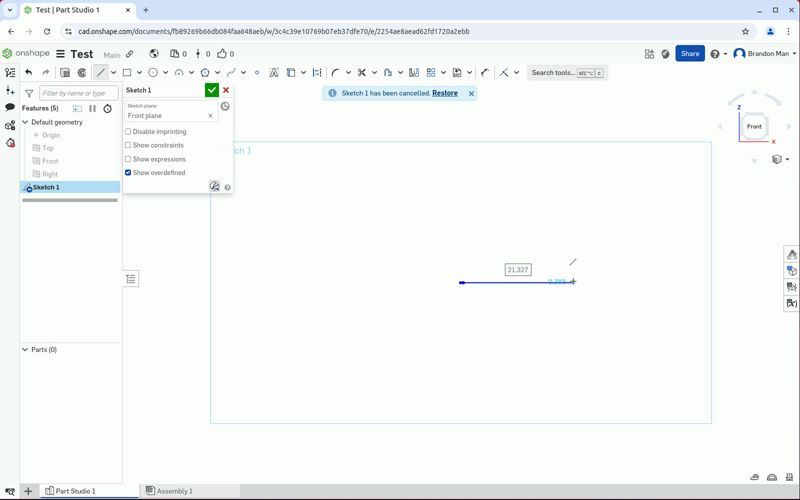
scroll(6)
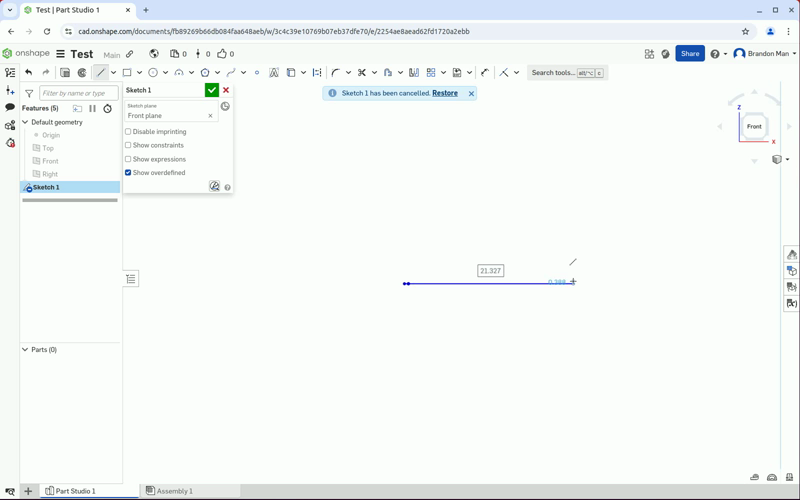
scroll(6)
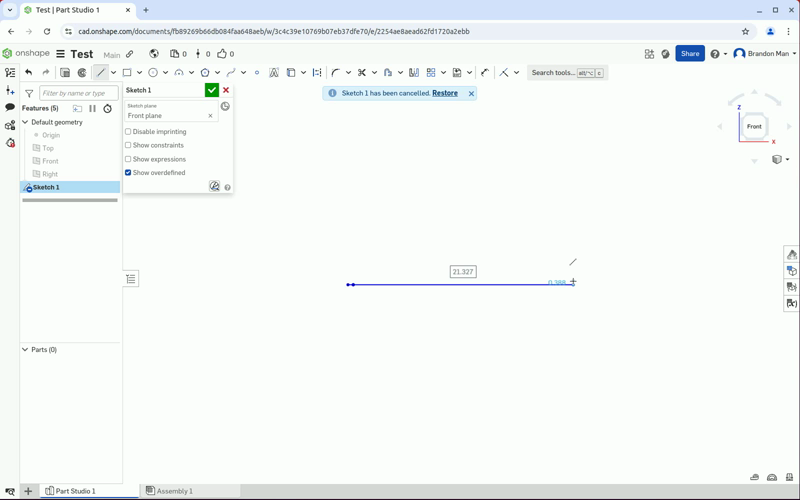
scroll(6)
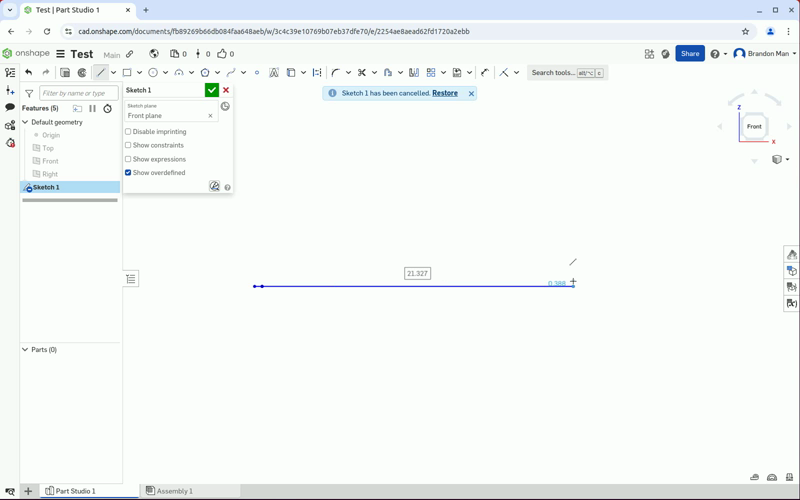
scroll(6)
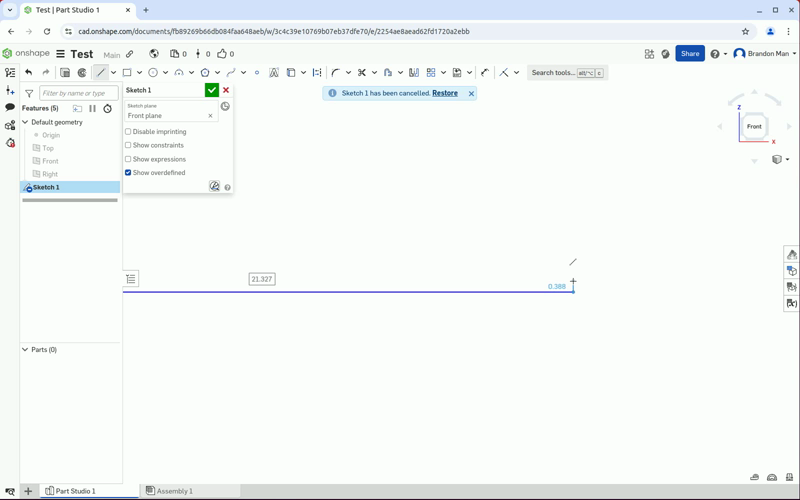
scroll(6)
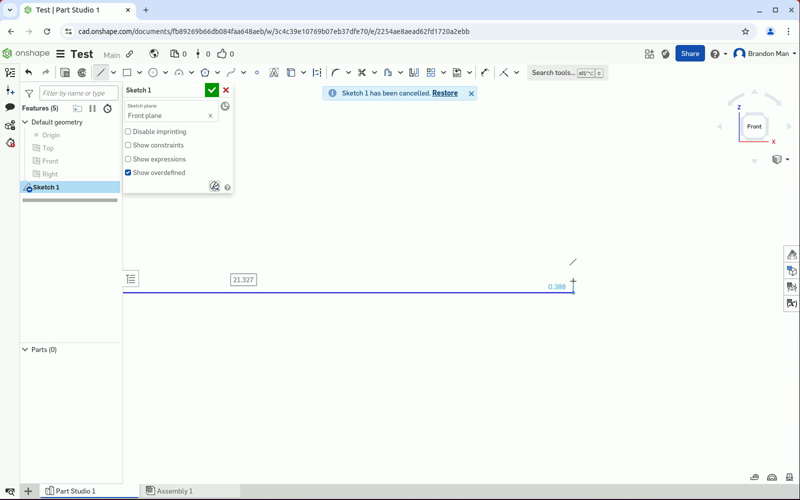
scroll(6)
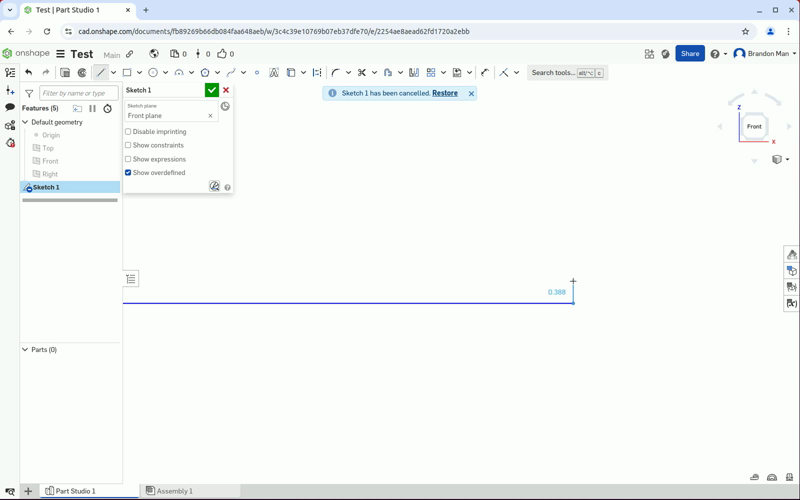
click(573, 280)
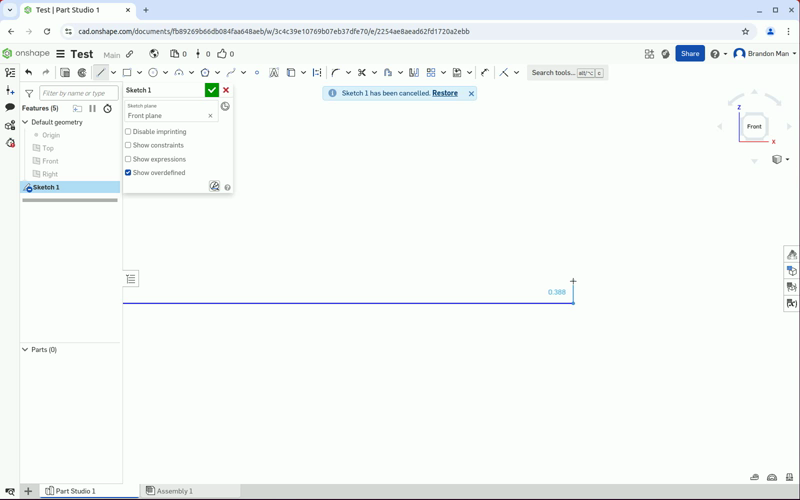
scroll(-6)
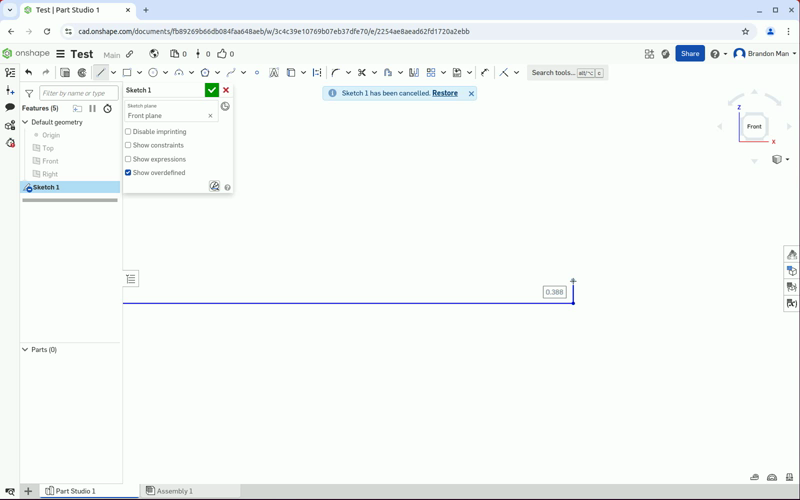
scroll(-6)
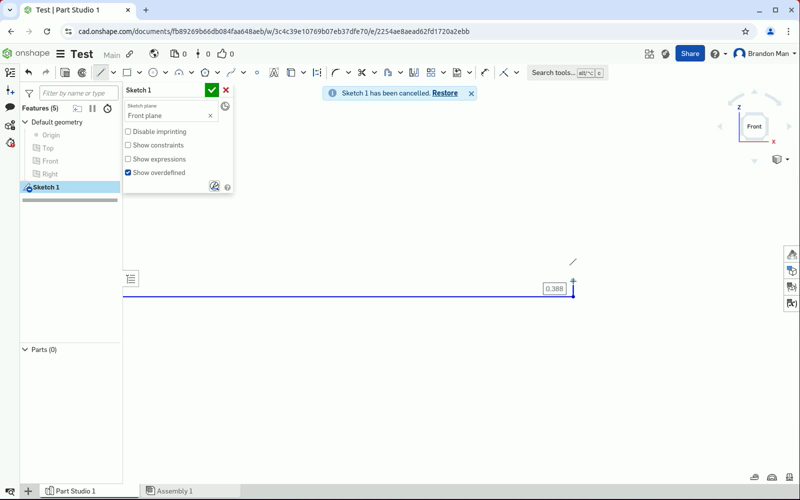
scroll(-6)
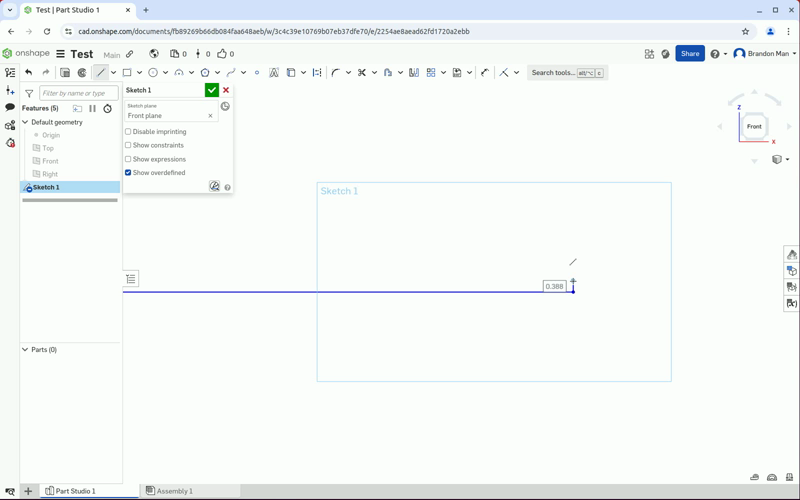
scroll(-6)
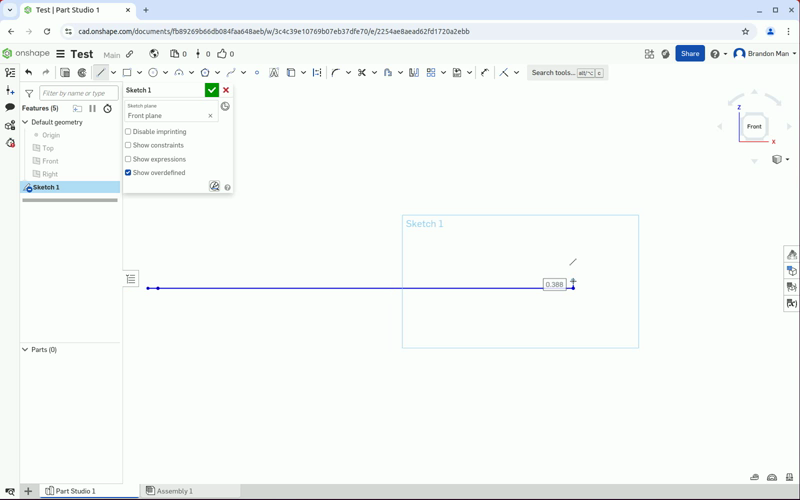
scroll(-6)
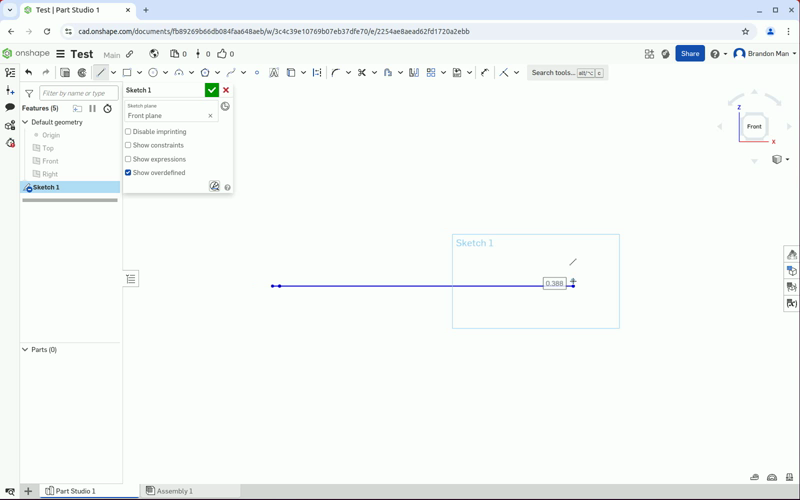
scroll(-6)
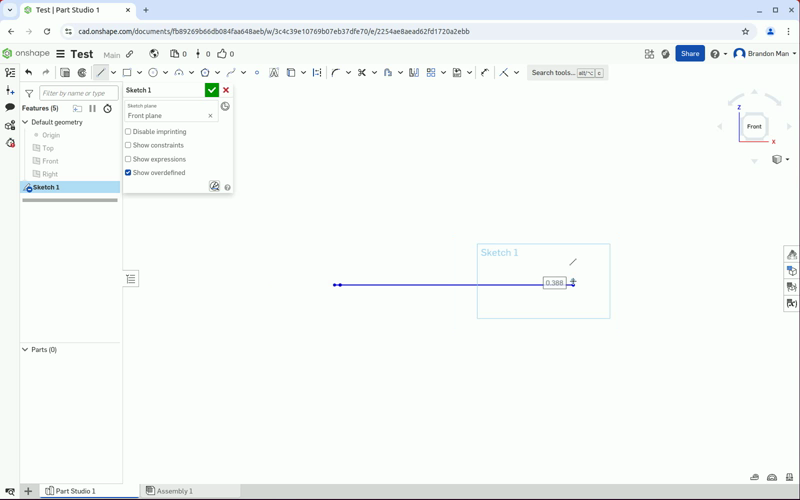
scroll(-6)
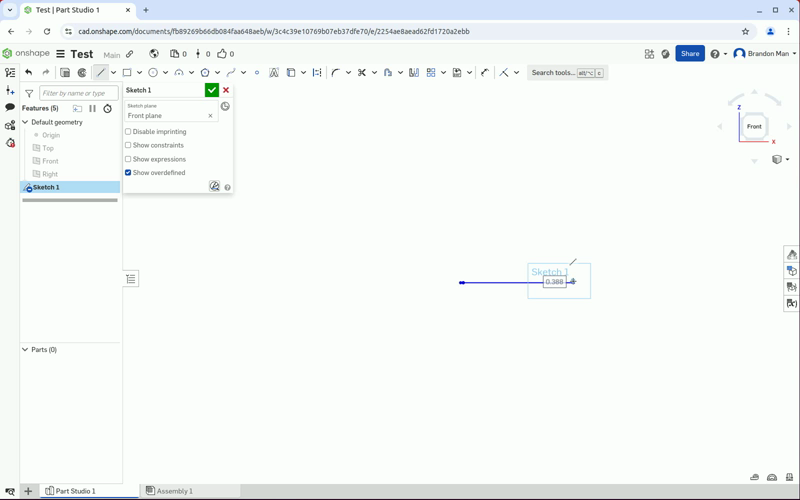
key_up(shift)
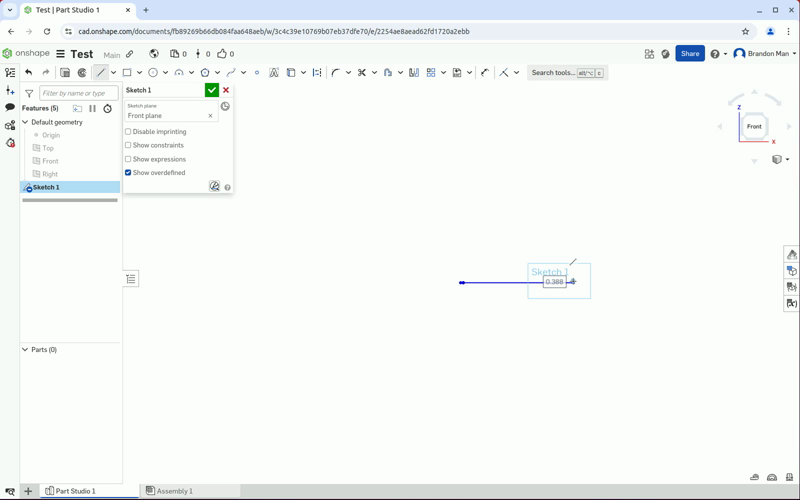
key_down(shift)
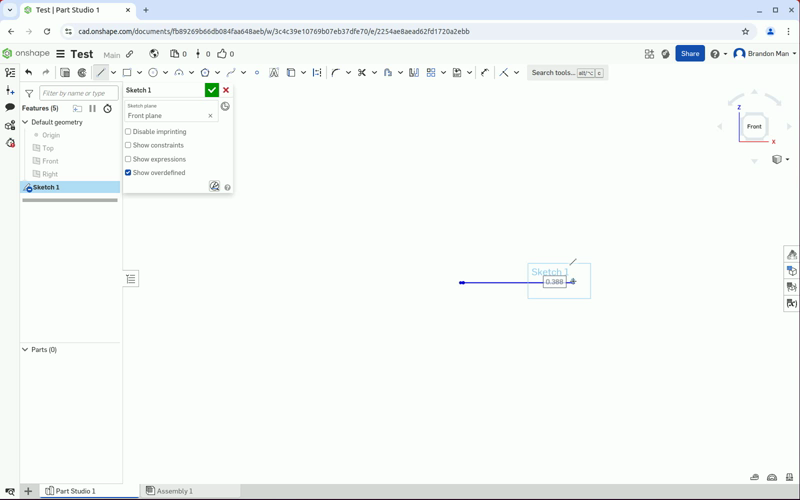
mouse_move(466, 280)
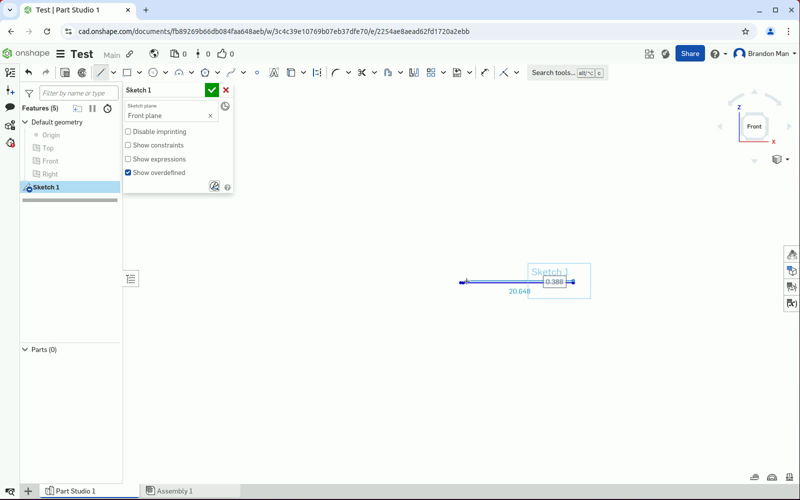
scroll(6)
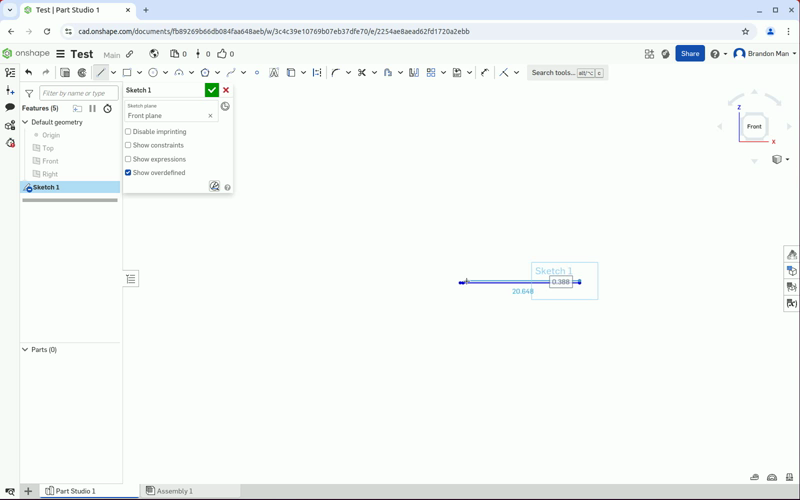
scroll(6)
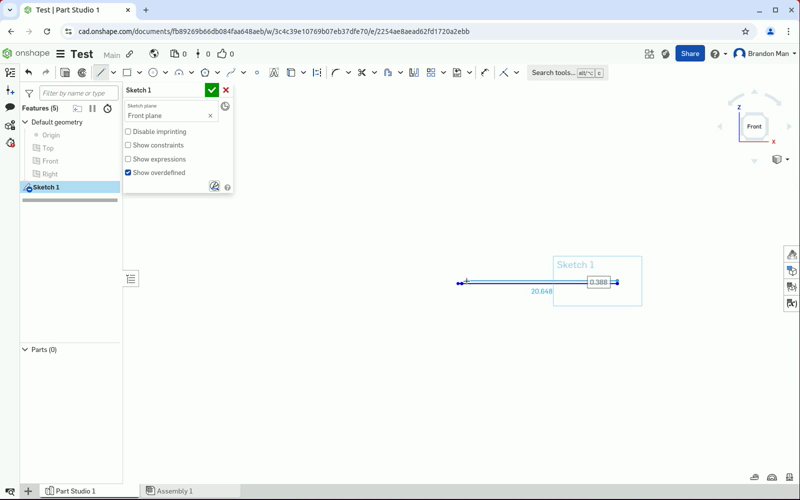
scroll(6)
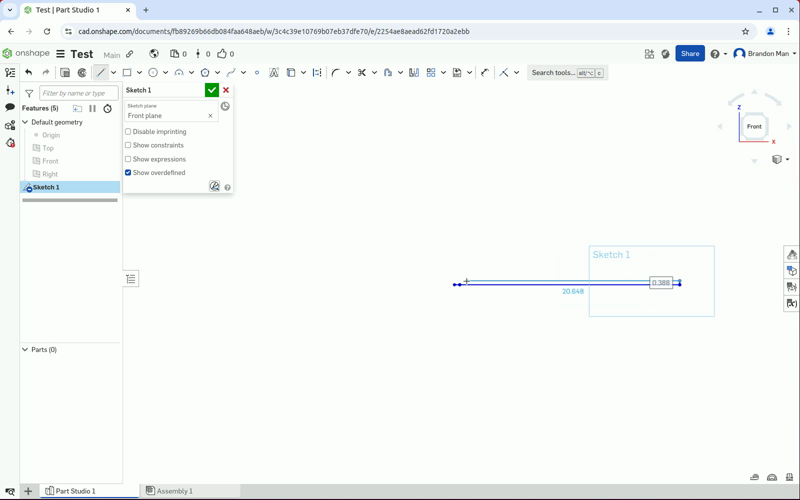
scroll(6)
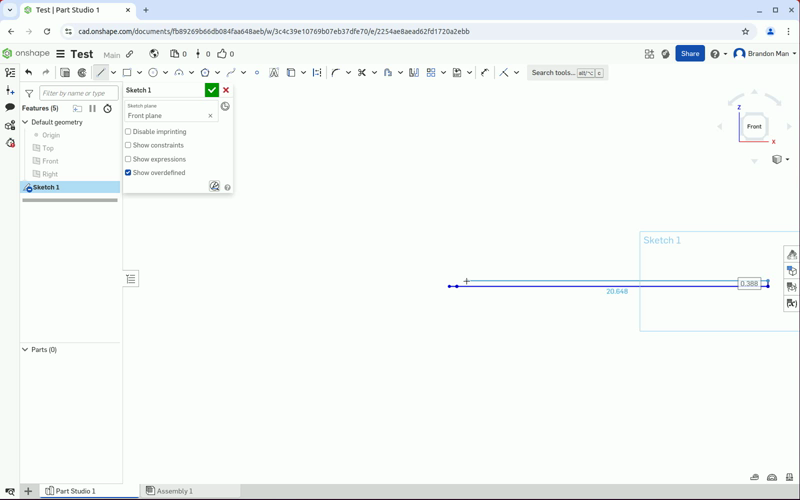
scroll(6)
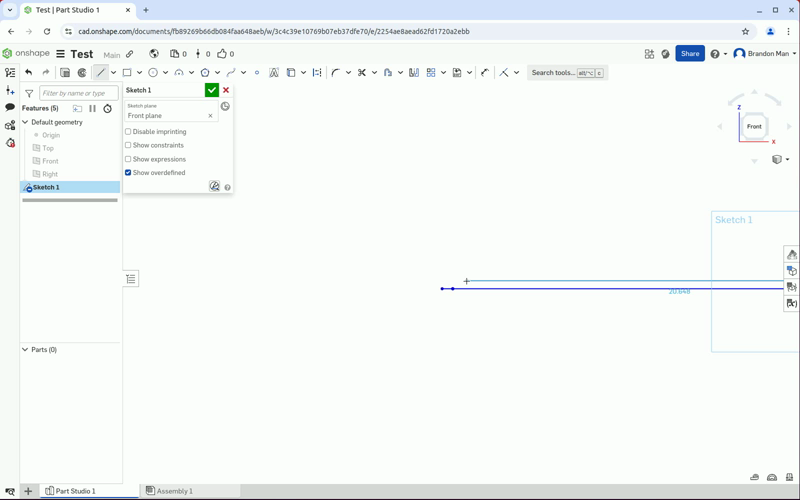
scroll(6)
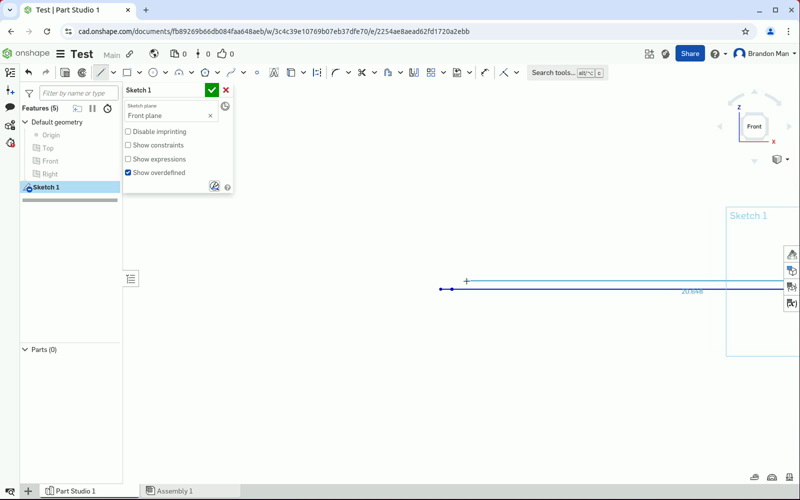
scroll(6)
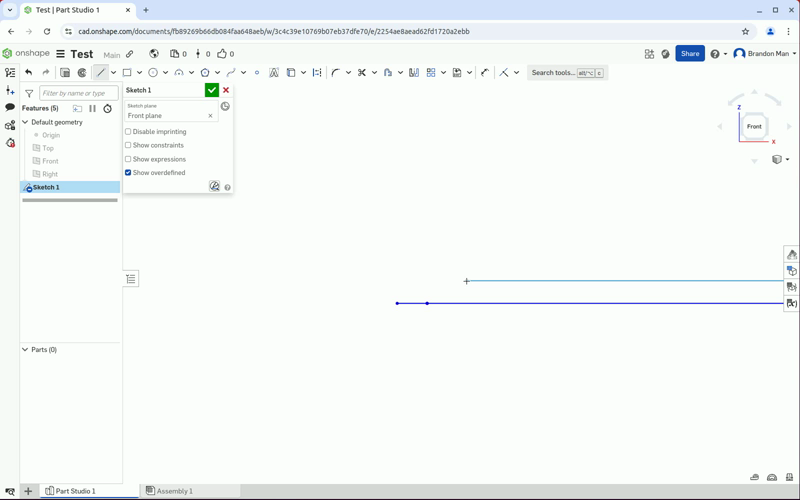
click(466, 280)
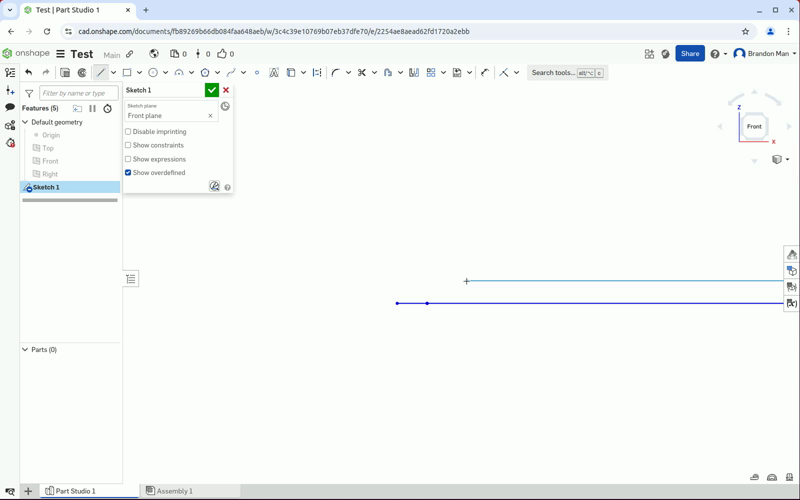
scroll(-6)
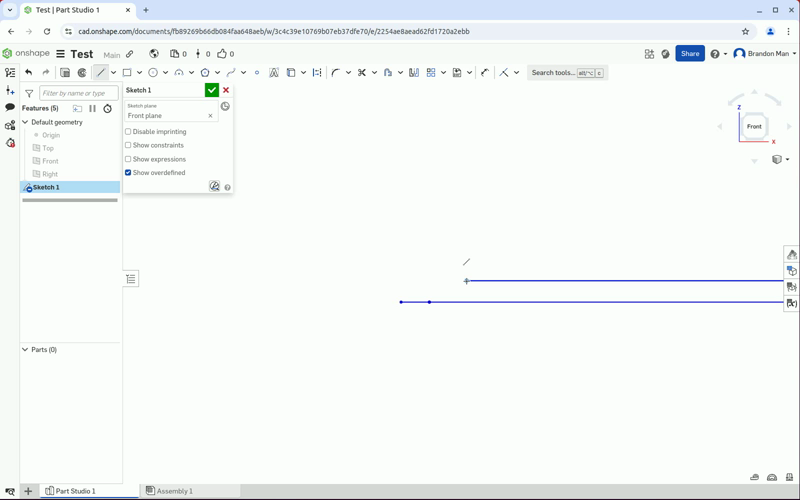
scroll(-6)
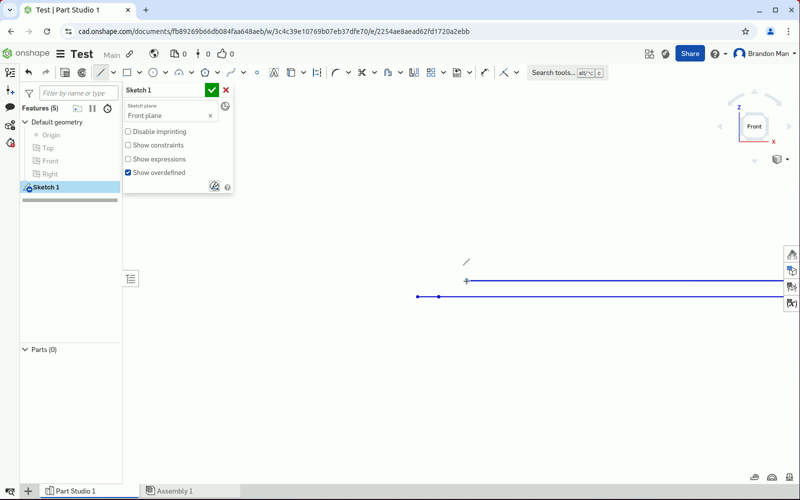
scroll(-6)
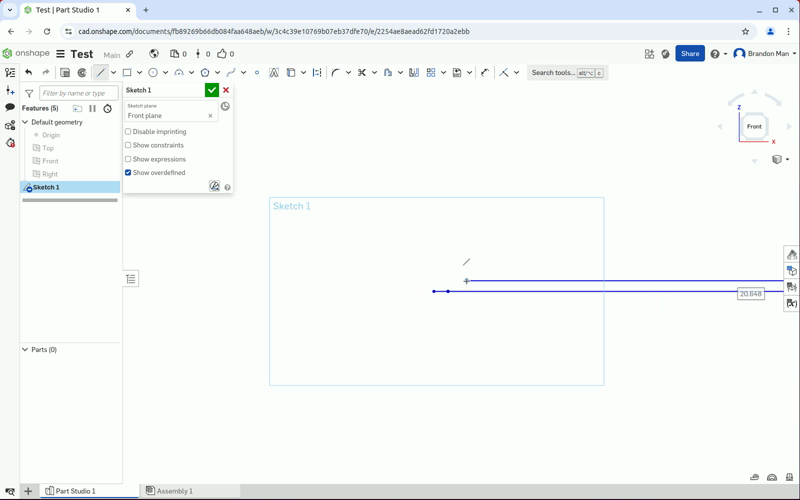
scroll(-6)
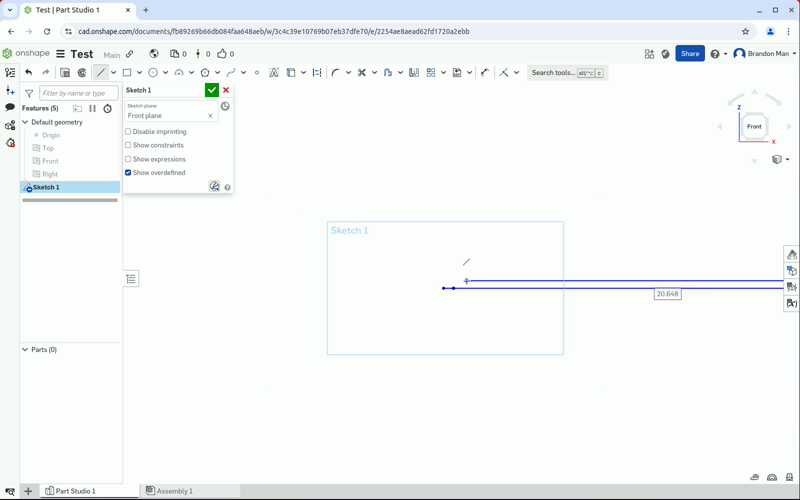
scroll(-6)
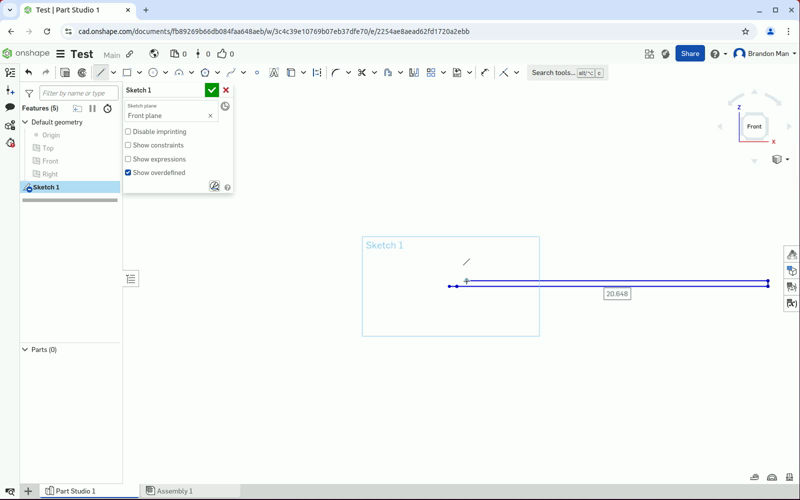
scroll(-6)
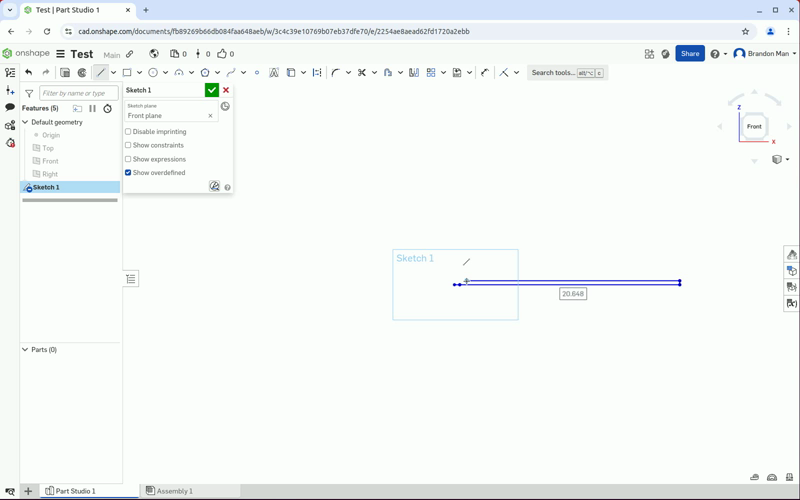
scroll(-6)
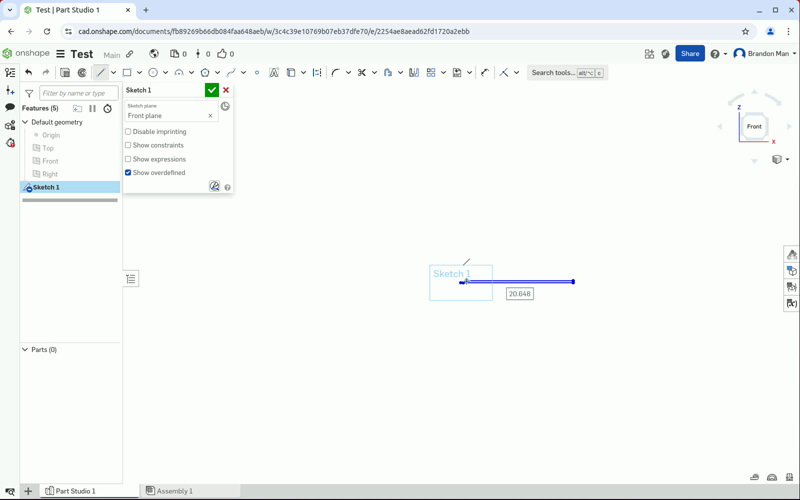
key_up(shift)
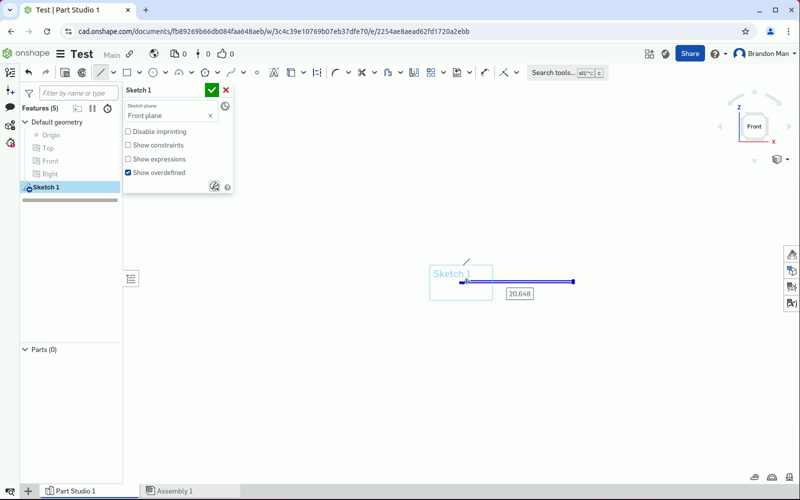
key_down(shift)
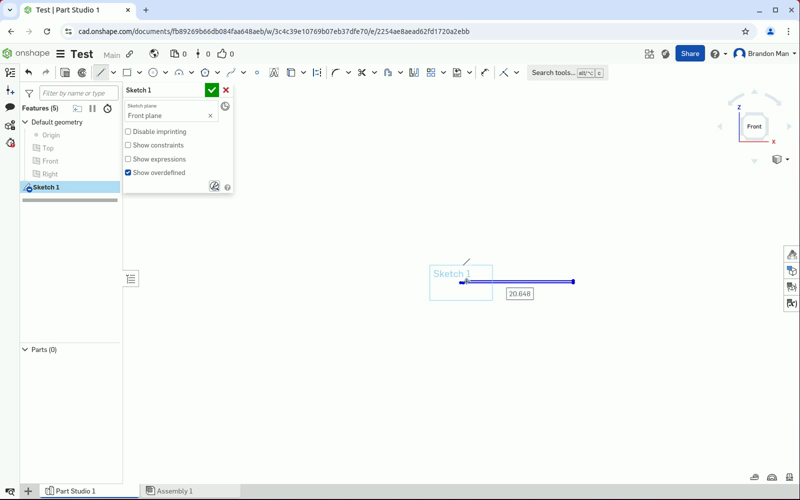
mouse_move(573, 172)
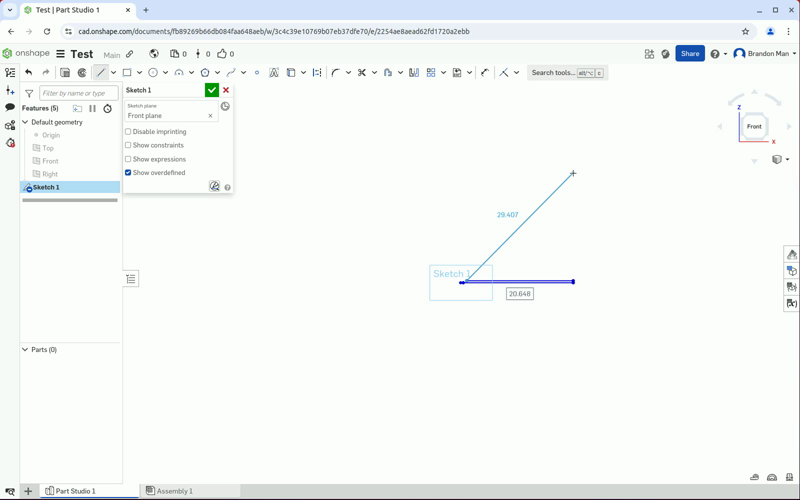
click(573, 172)
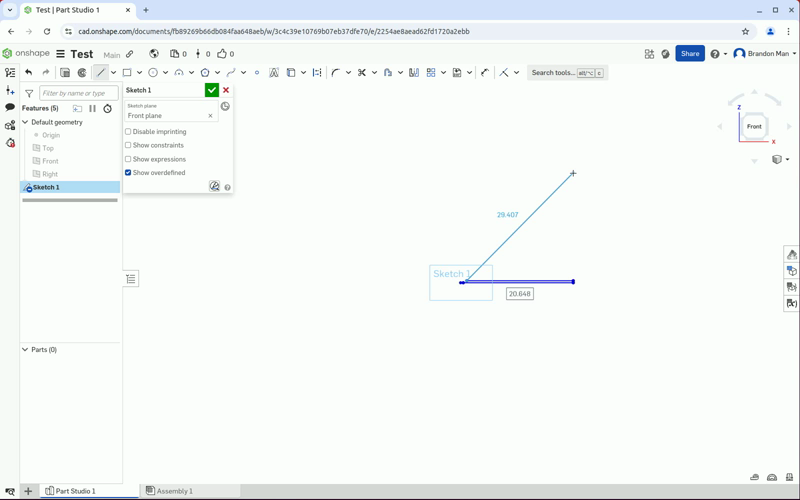
key_up(shift)
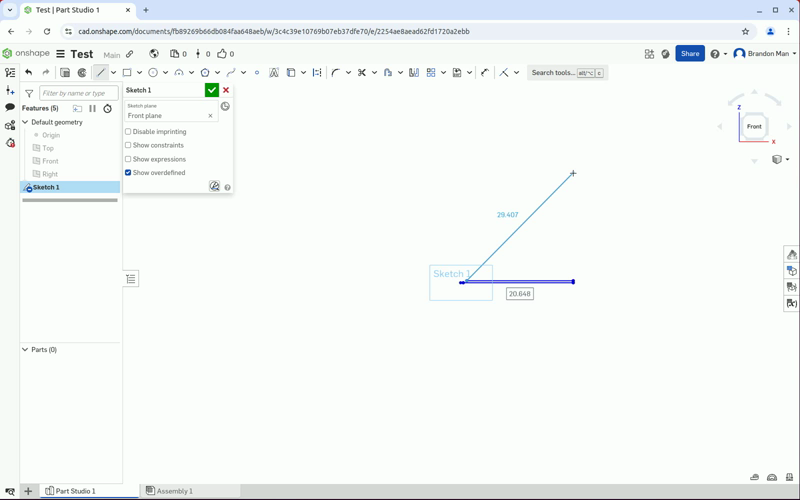
key_down(shift)
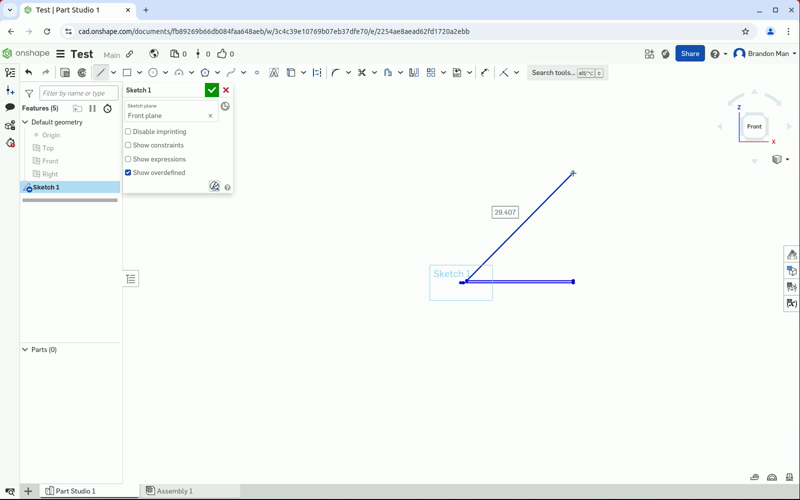
mouse_move(589, 172)
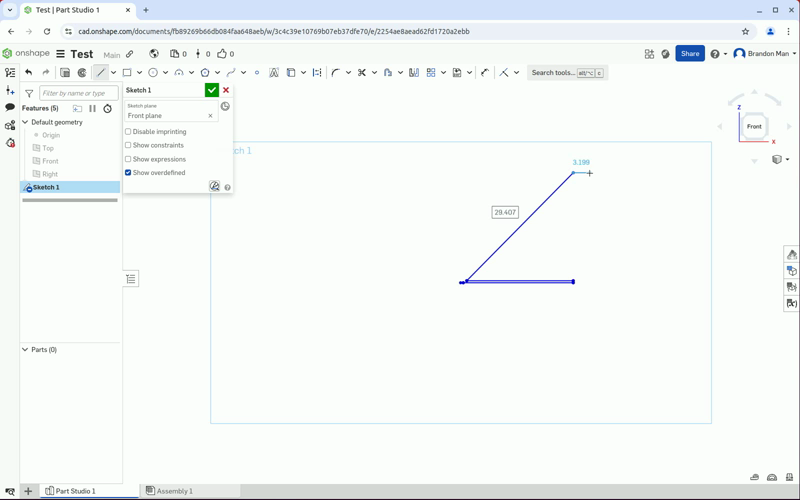
mouse_move(573, 170)
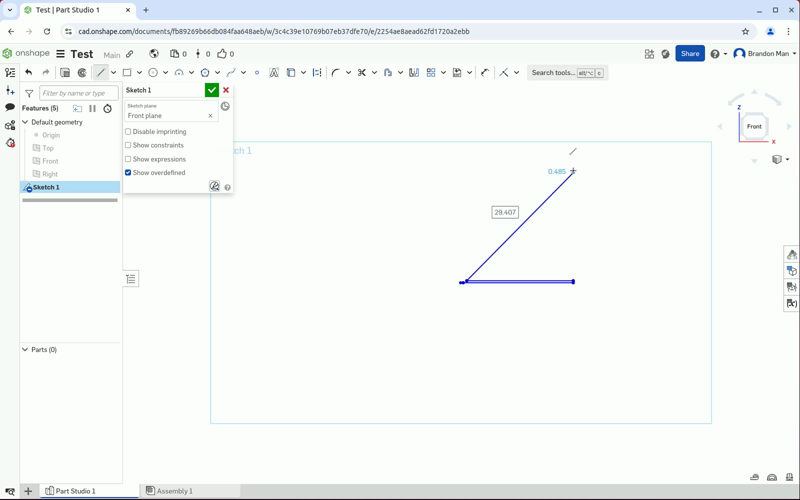
scroll(6)
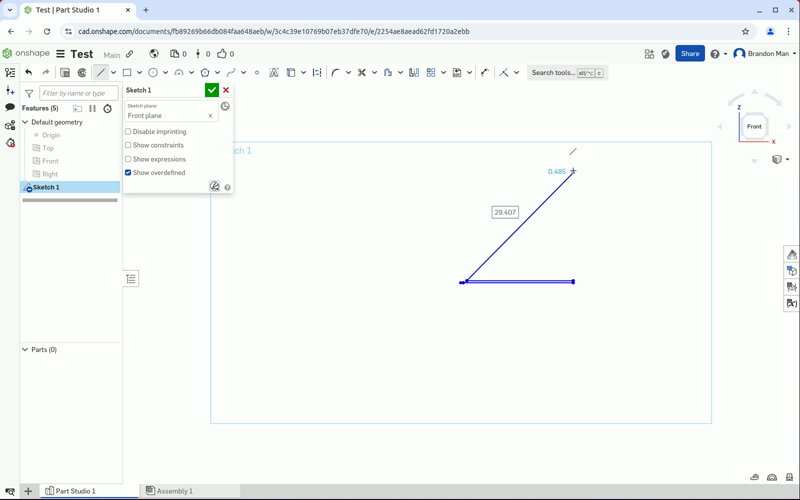
scroll(6)
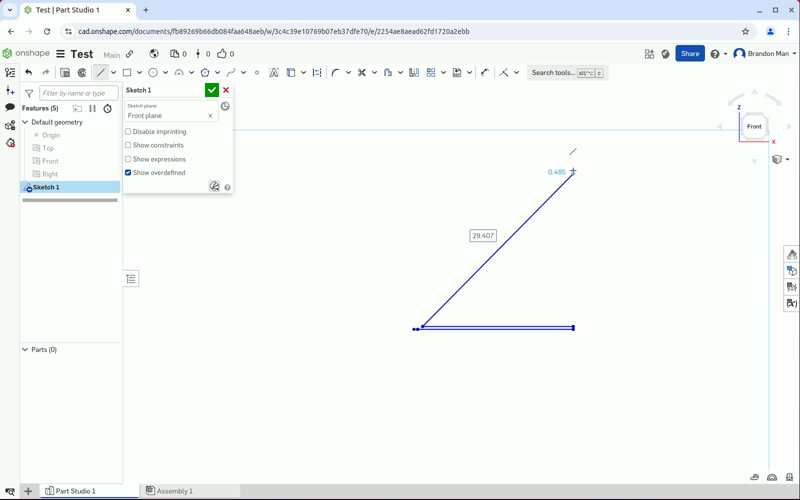
scroll(6)
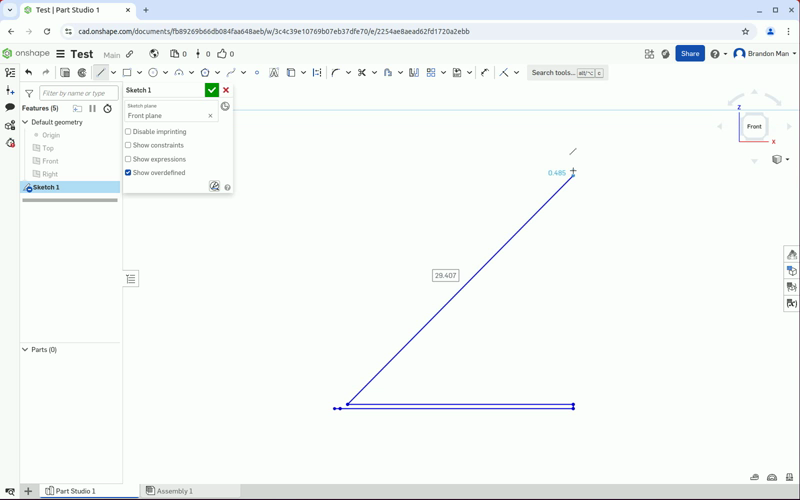
scroll(6)
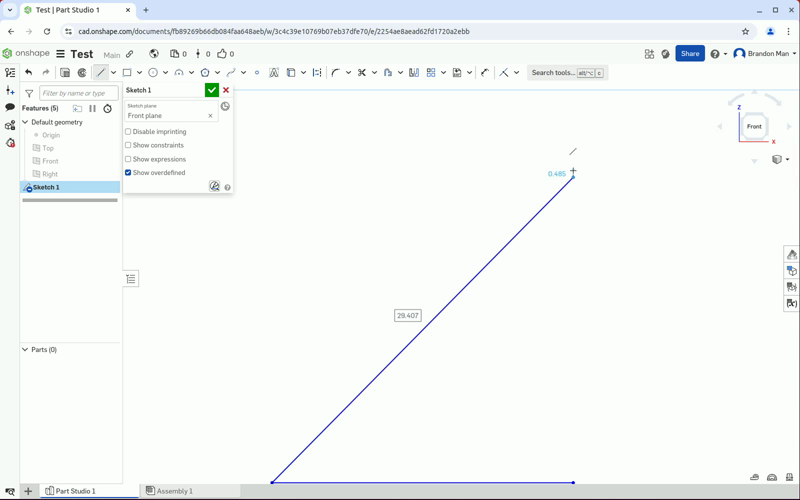
scroll(6)
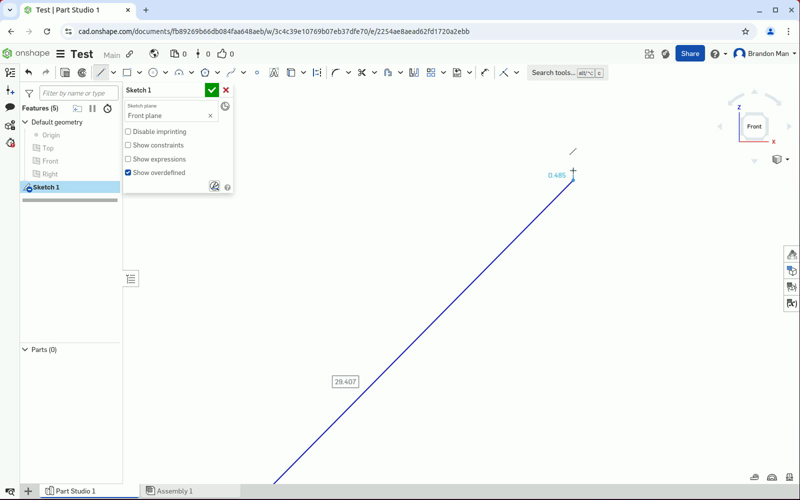
scroll(6)
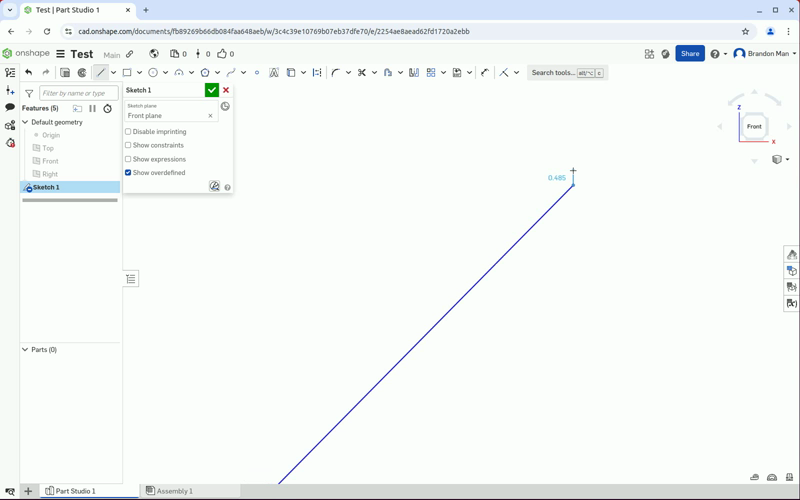
scroll(6)
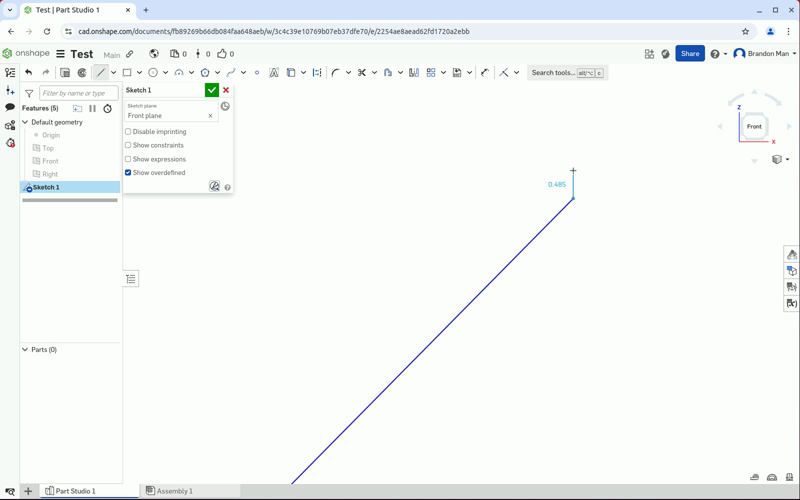
click(573, 170)
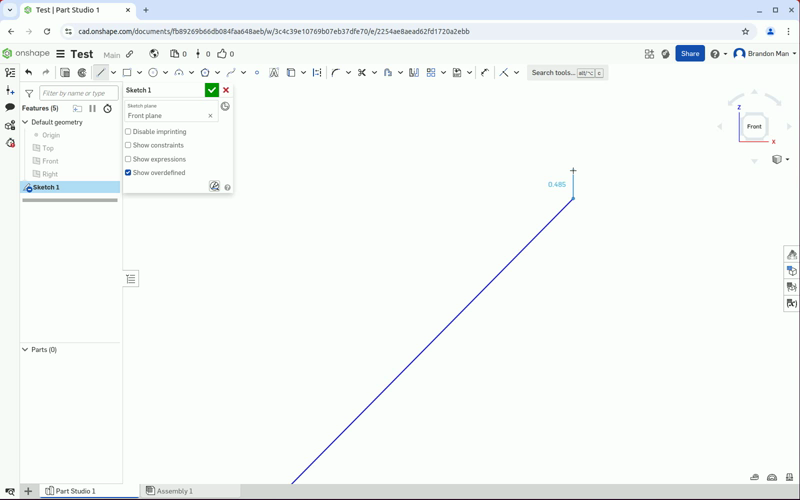
scroll(-6)
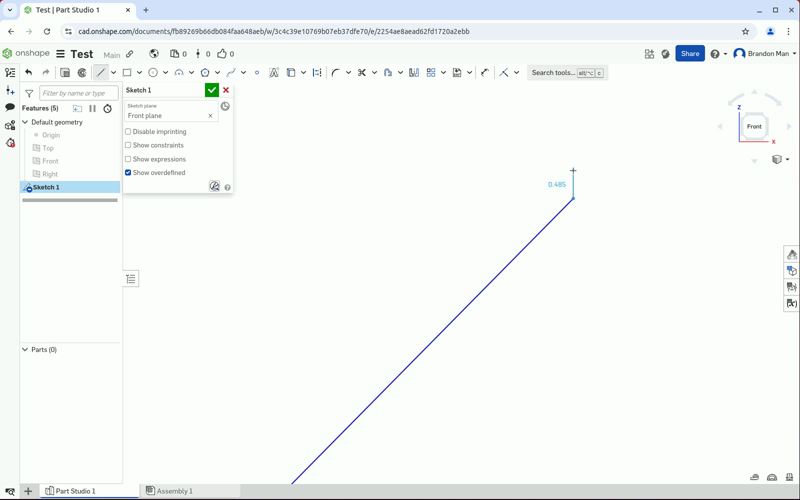
scroll(-6)
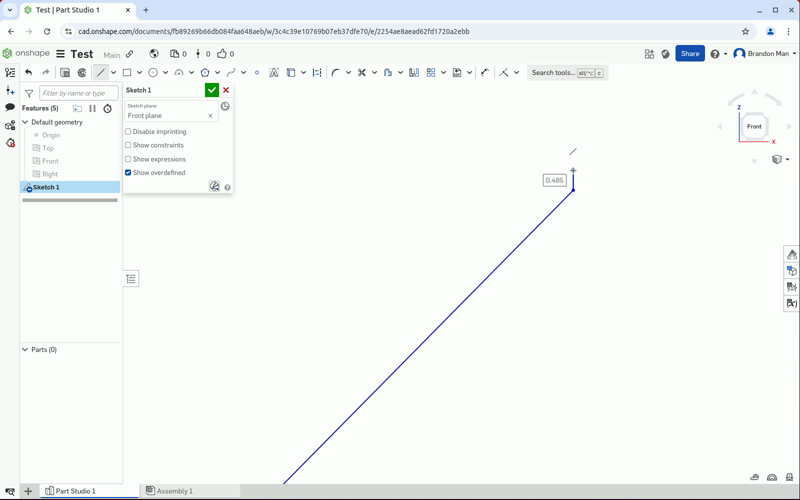
scroll(-6)
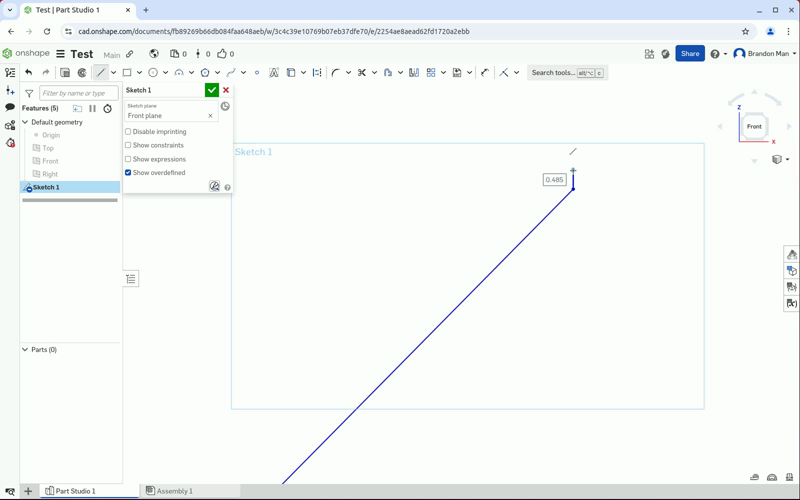
scroll(-6)
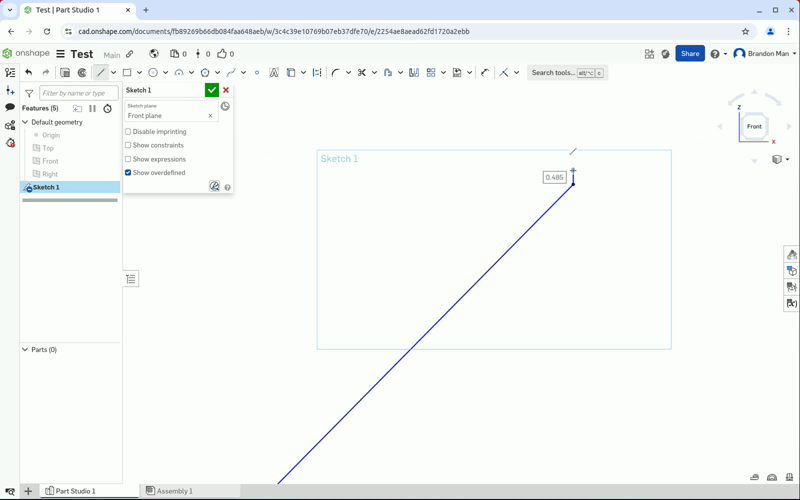
scroll(-6)
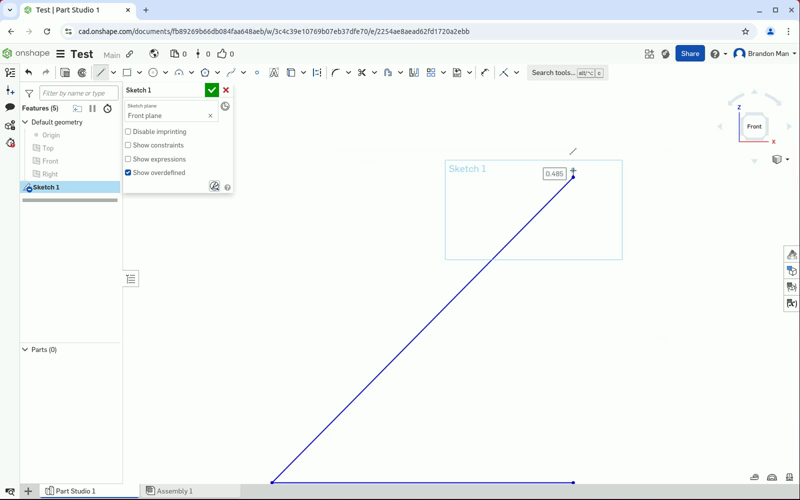
scroll(-6)
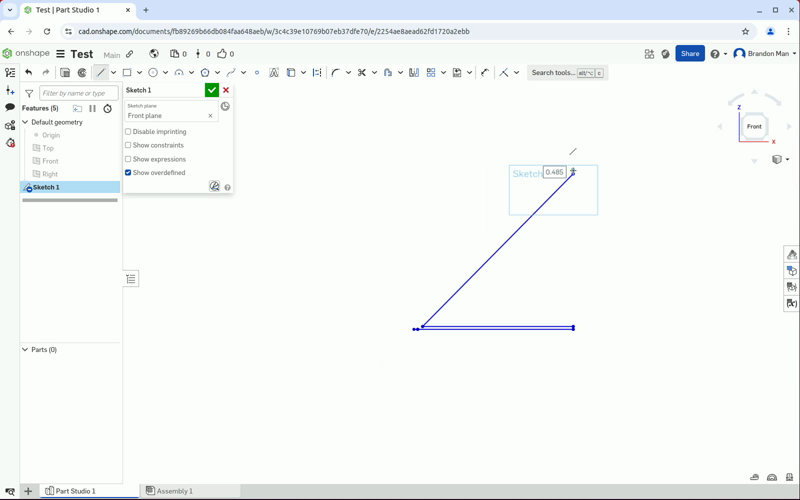
scroll(-6)
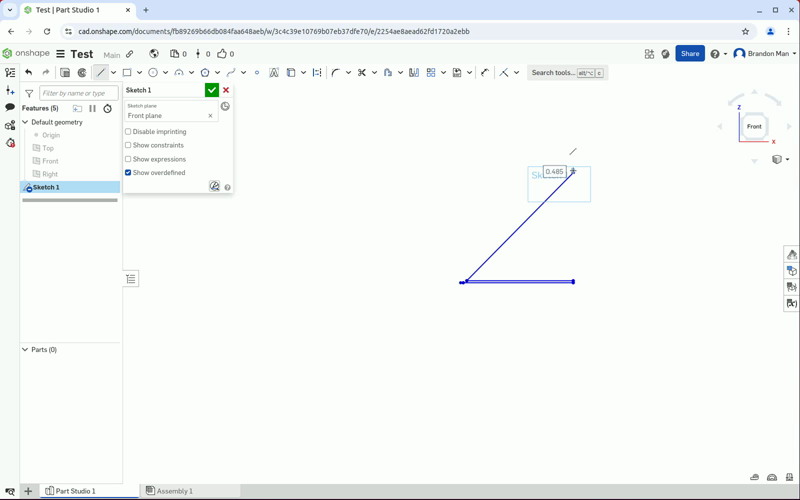
key_up(shift)
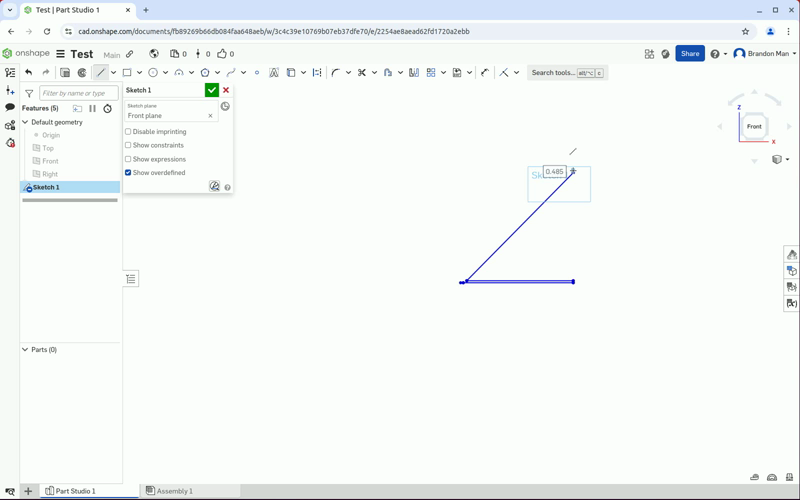
key_down(shift)
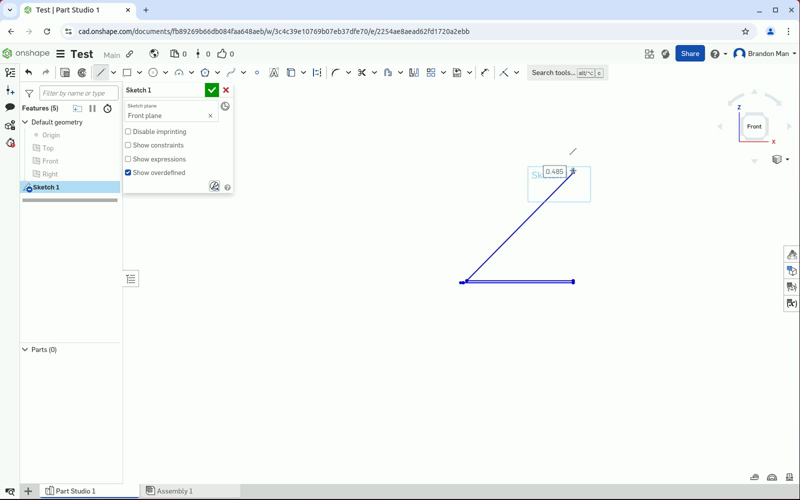
mouse_move(589, 170)
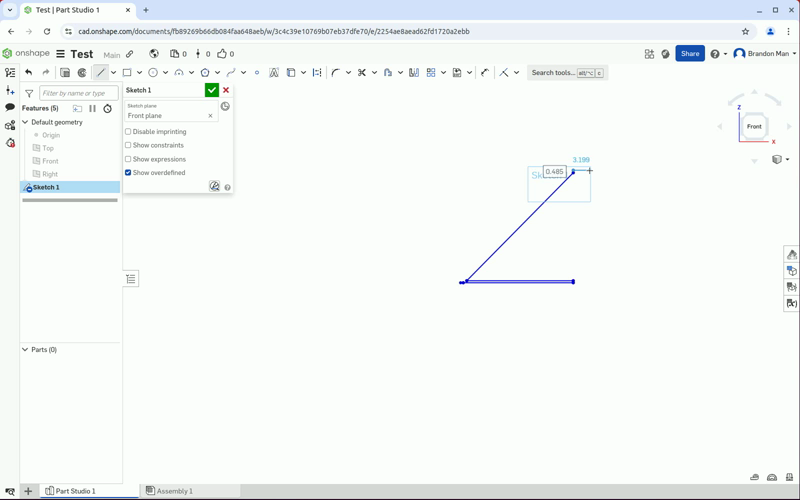
mouse_move(570, 170)
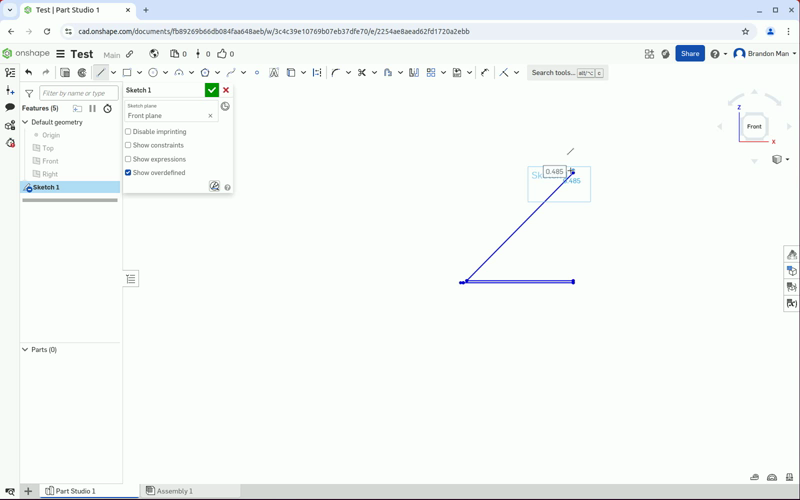
scroll(6)
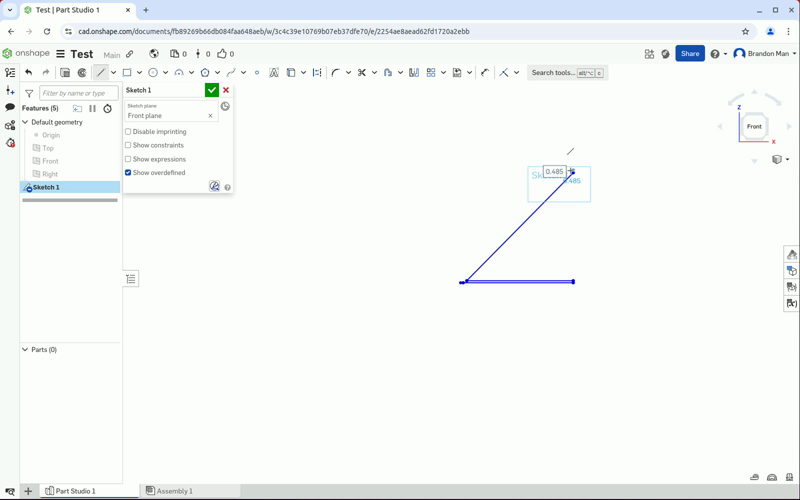
scroll(6)
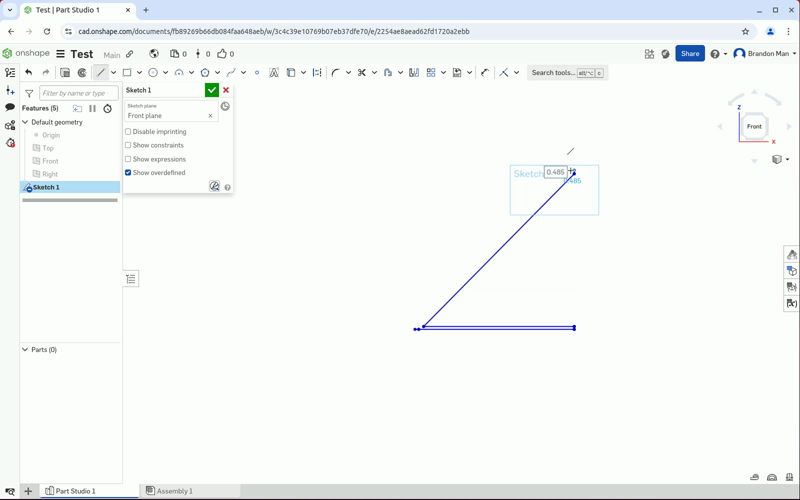
scroll(6)
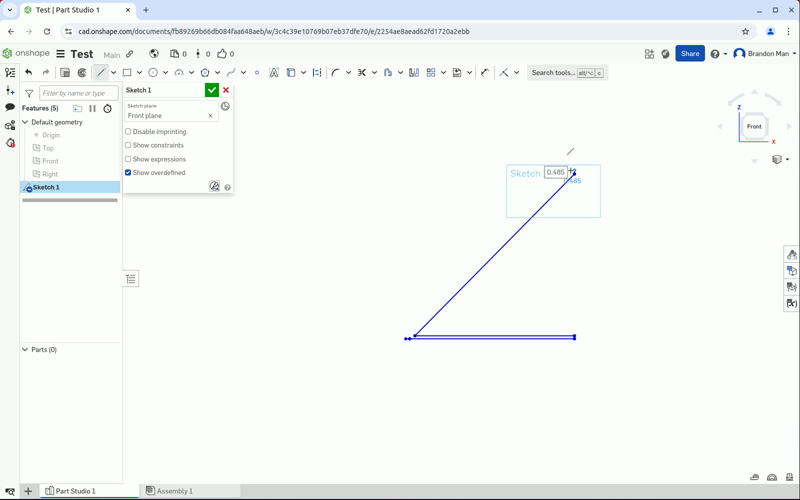
scroll(6)
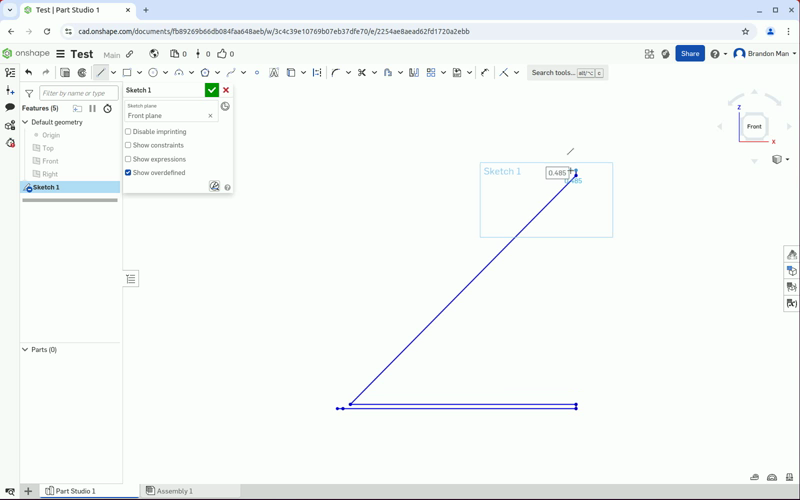
scroll(6)
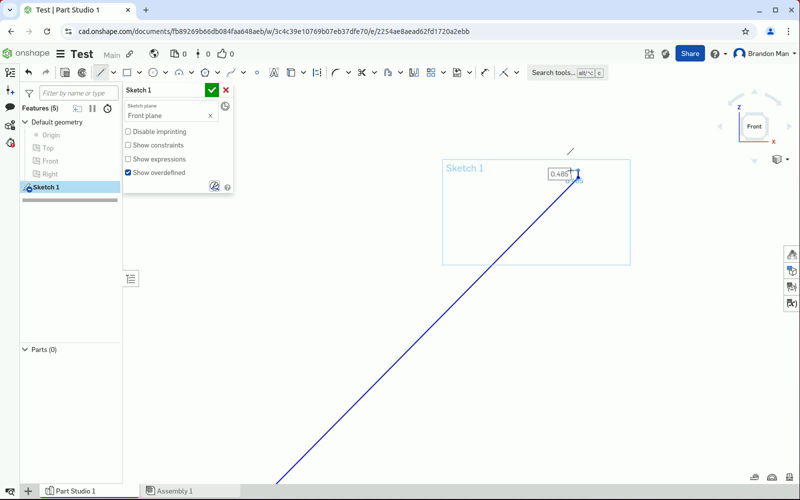
scroll(6)
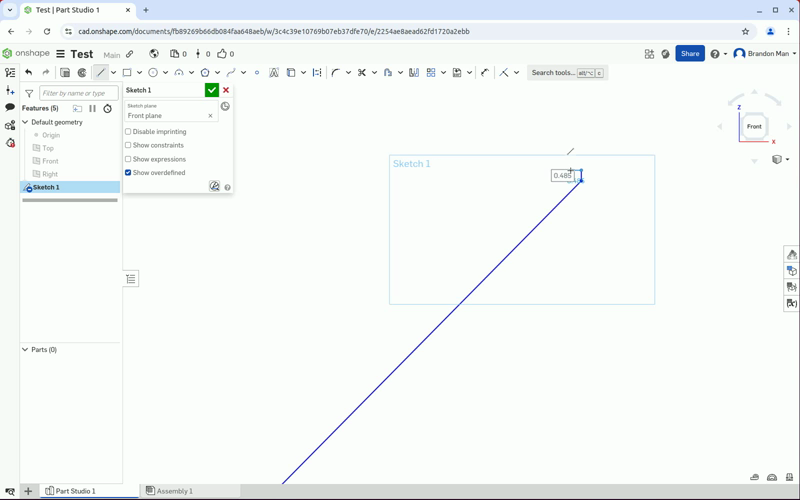
scroll(6)
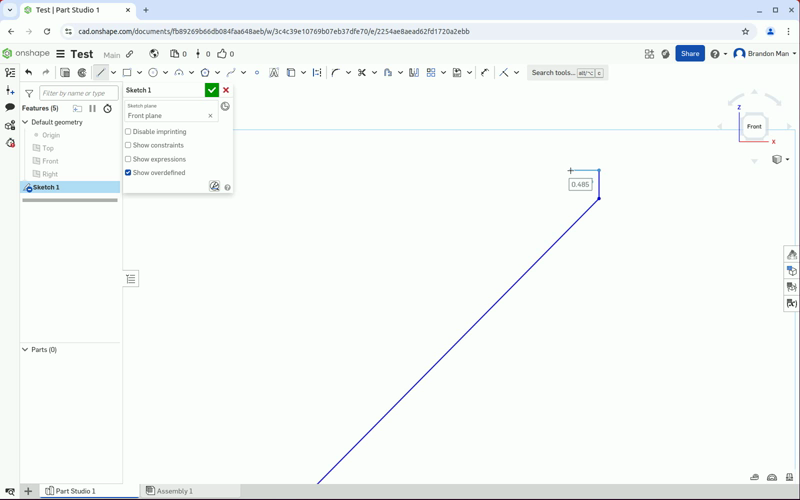
click(570, 170)
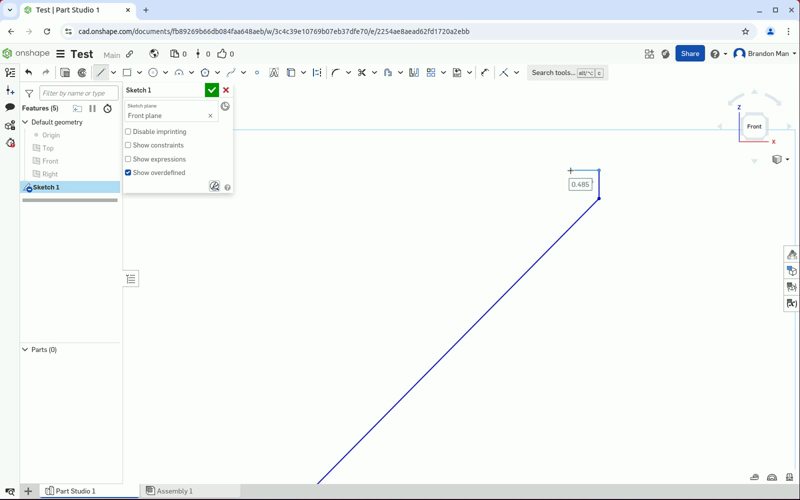
scroll(-6)
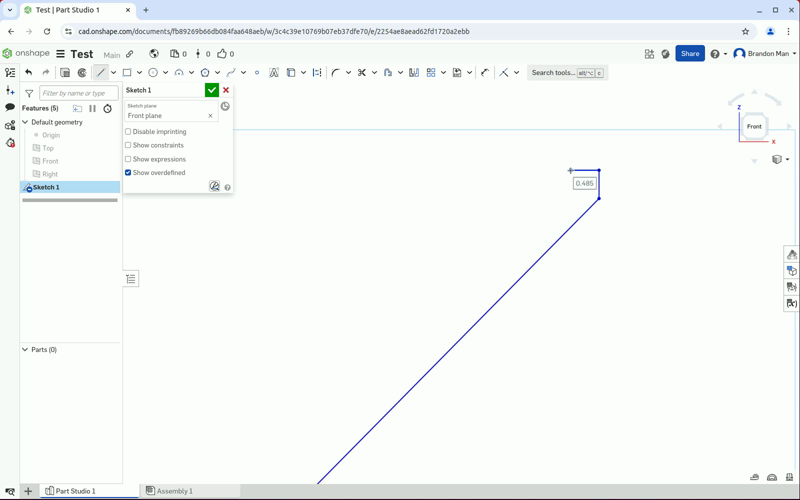
scroll(-6)
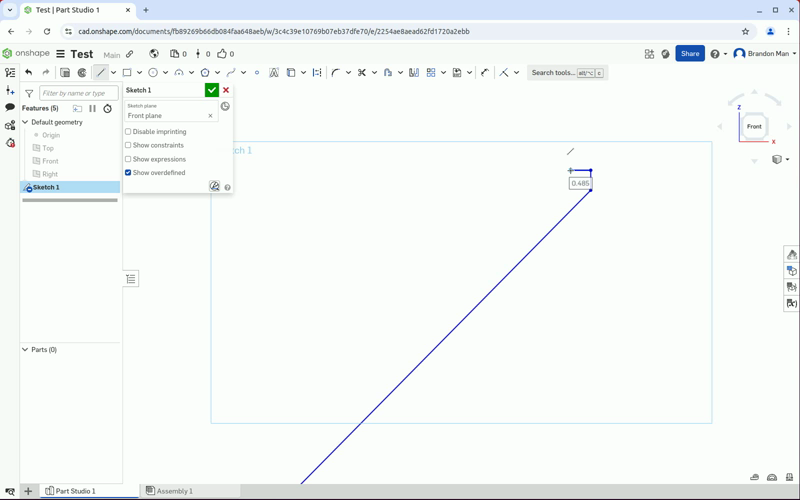
scroll(-6)
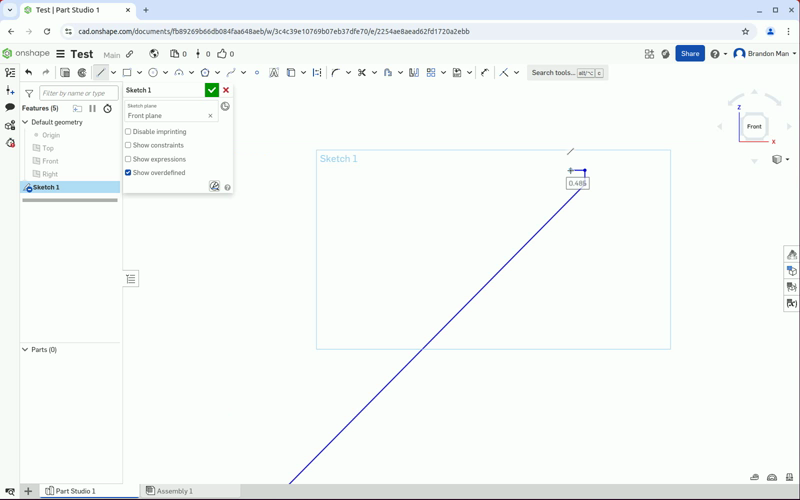
scroll(-6)
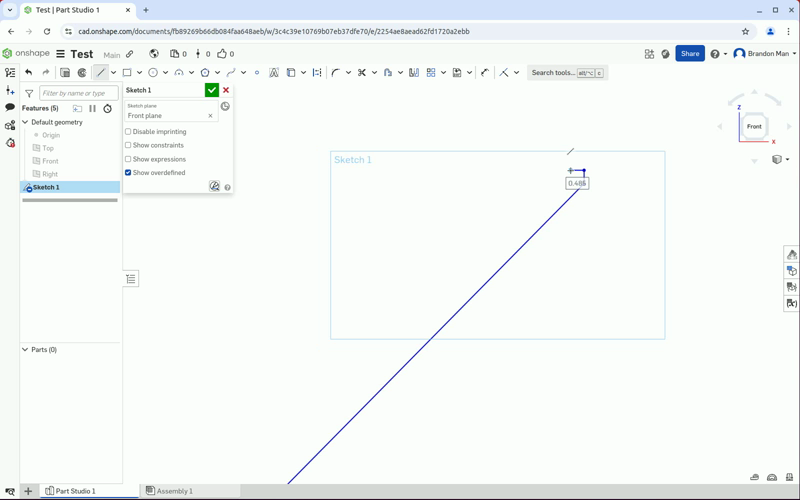
scroll(-6)
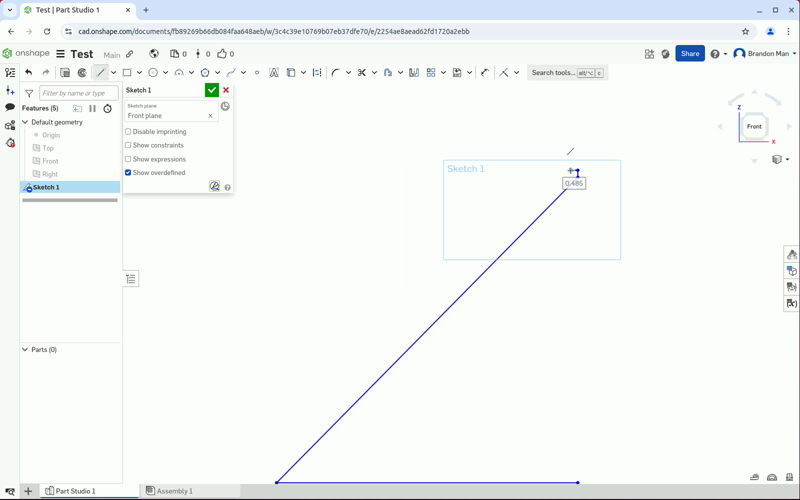
scroll(-6)
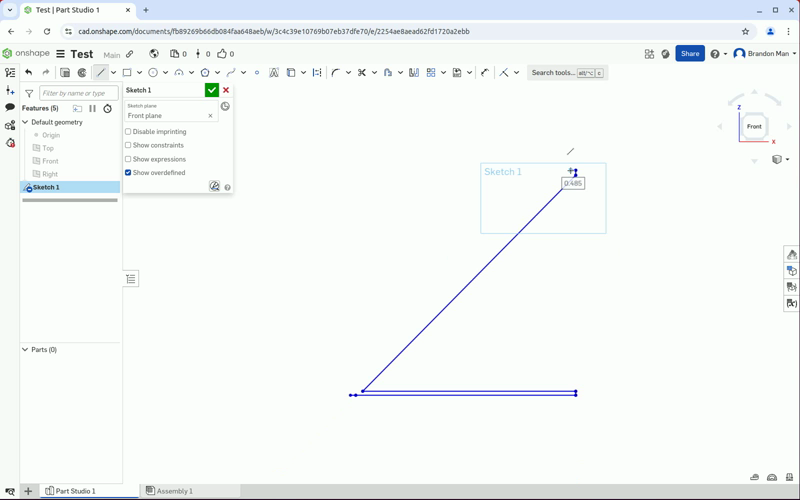
scroll(-6)
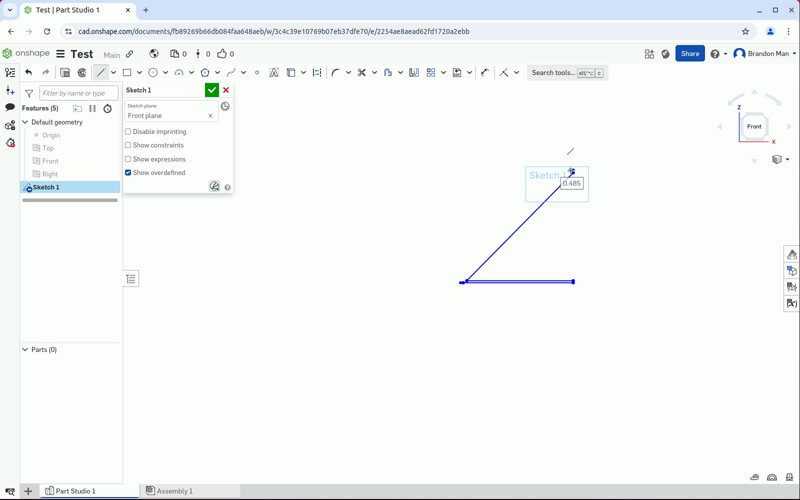
key_up(shift)
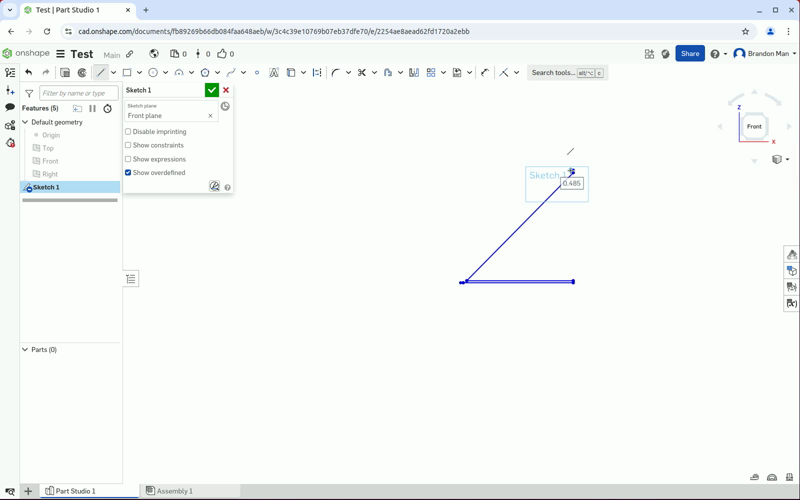
key_down(shift)
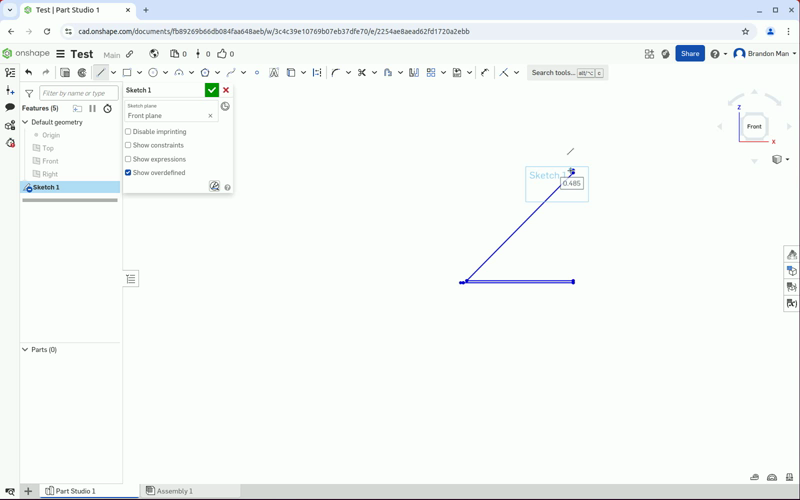
mouse_move(463, 276)
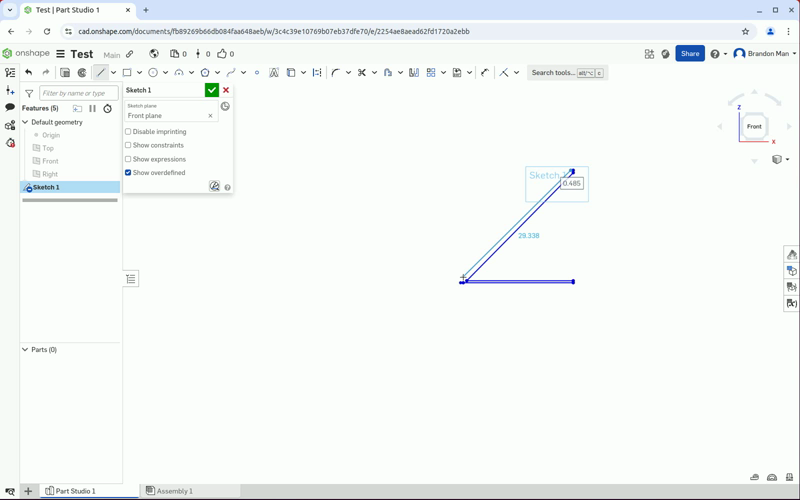
click(463, 276)
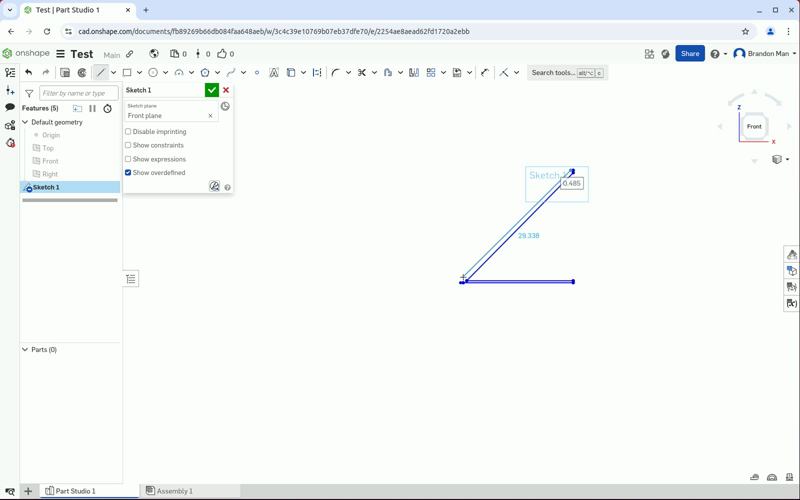
key_up(shift)
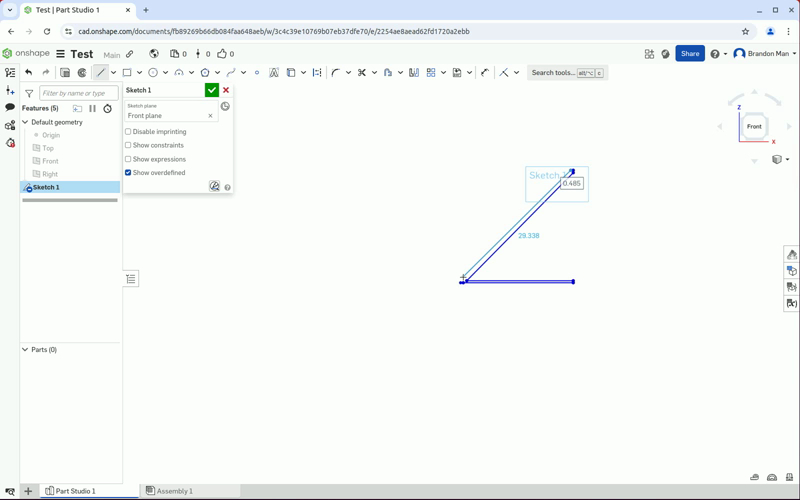
key_down(shift)
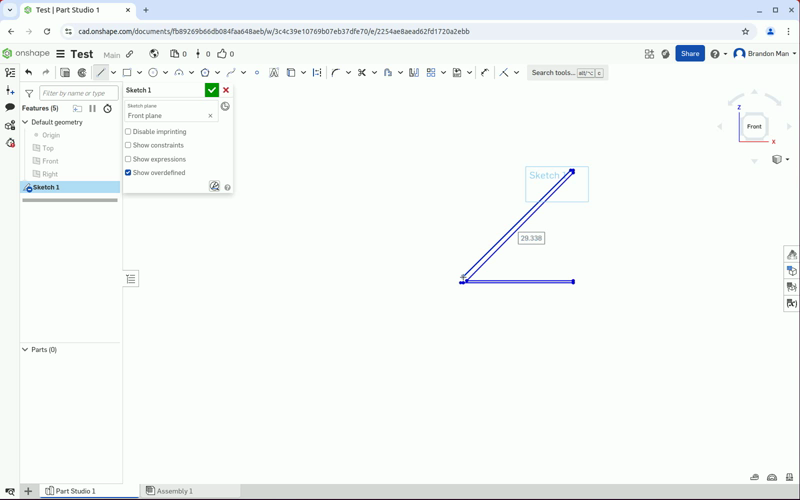
mouse_move(463, 170)
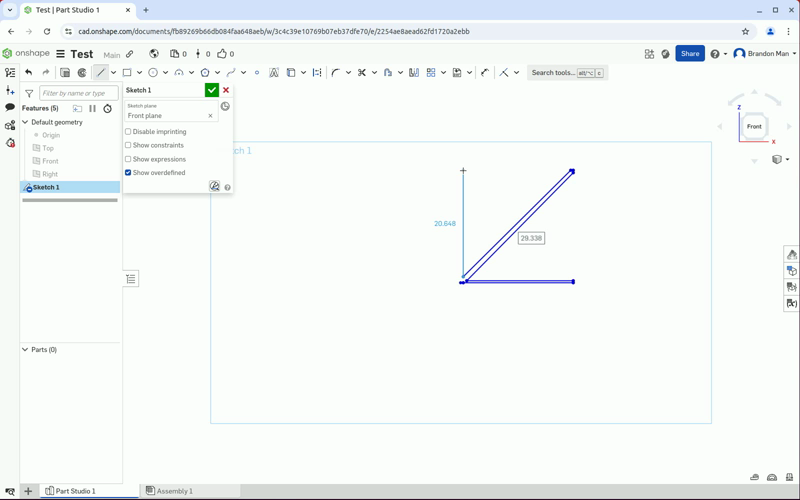
click(463, 170)
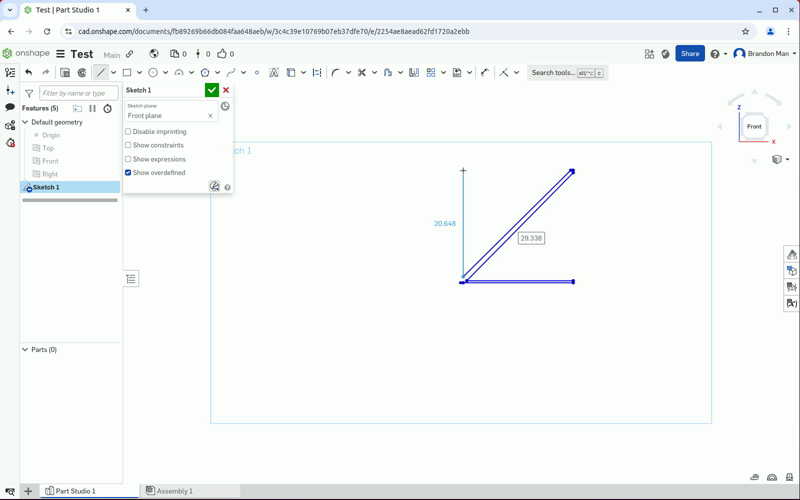
key_up(shift)
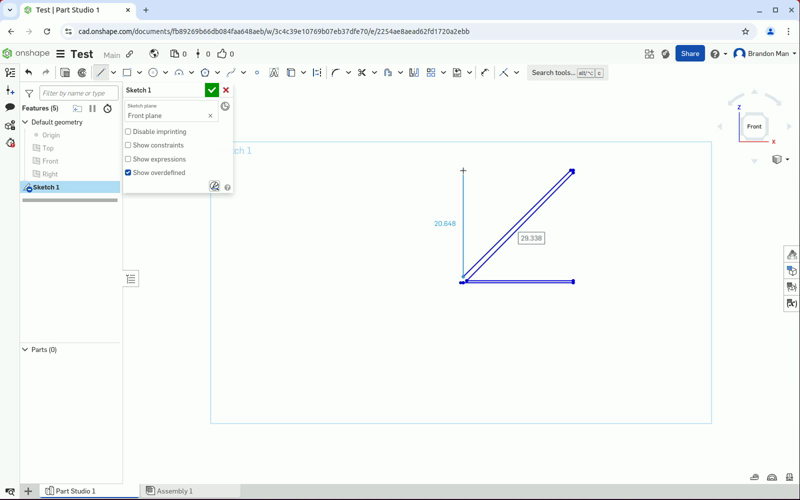
key_down(shift)
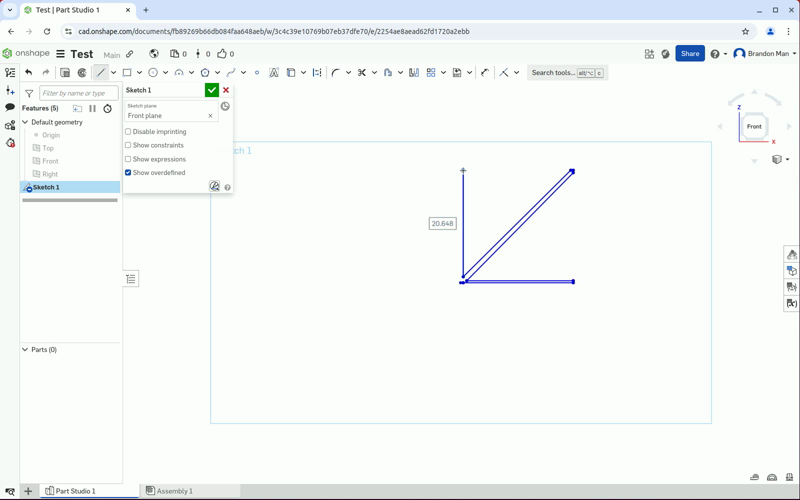
mouse_move(493, 170)
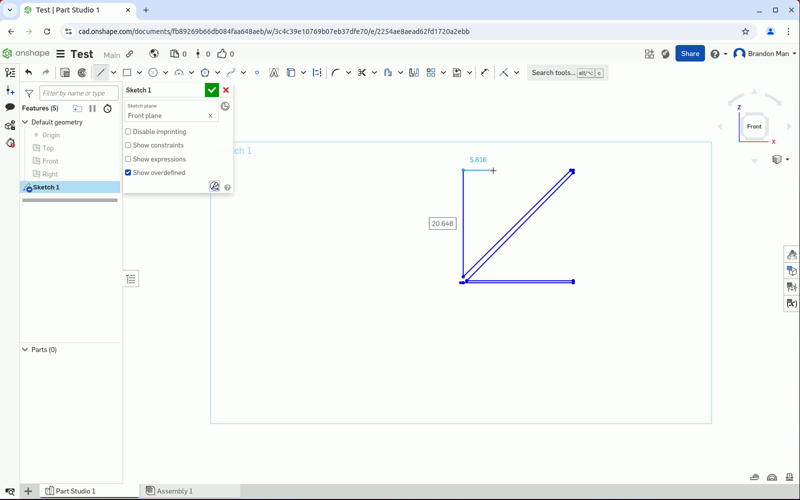
mouse_move(460, 170)
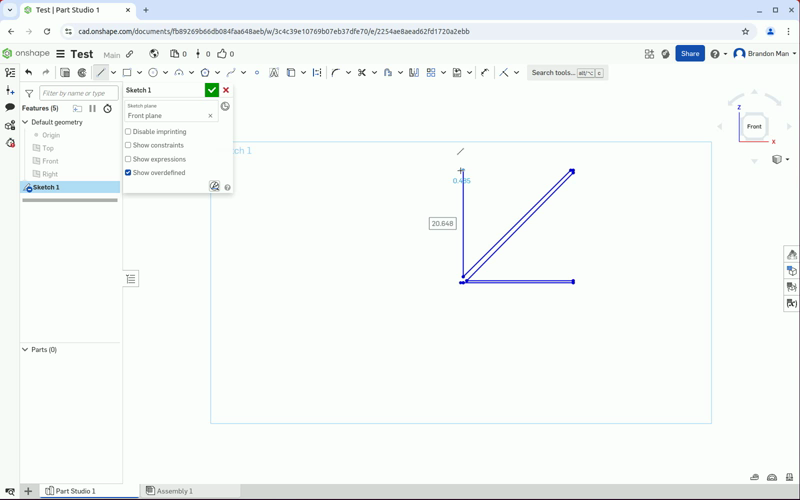
scroll(6)
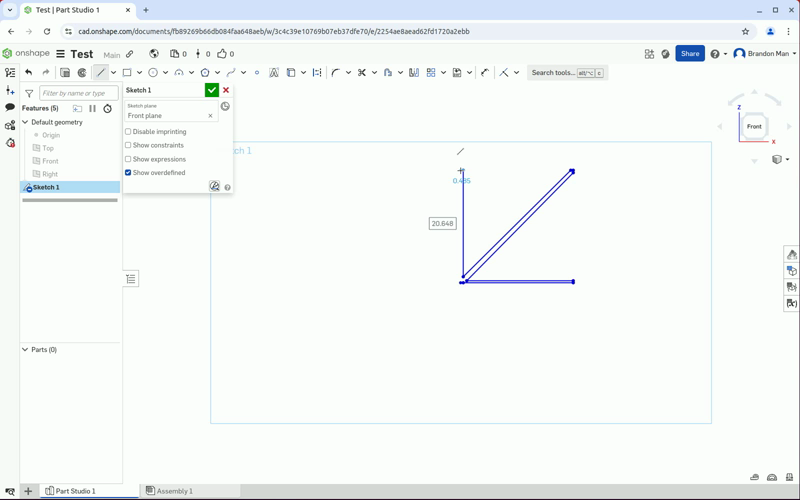
scroll(6)
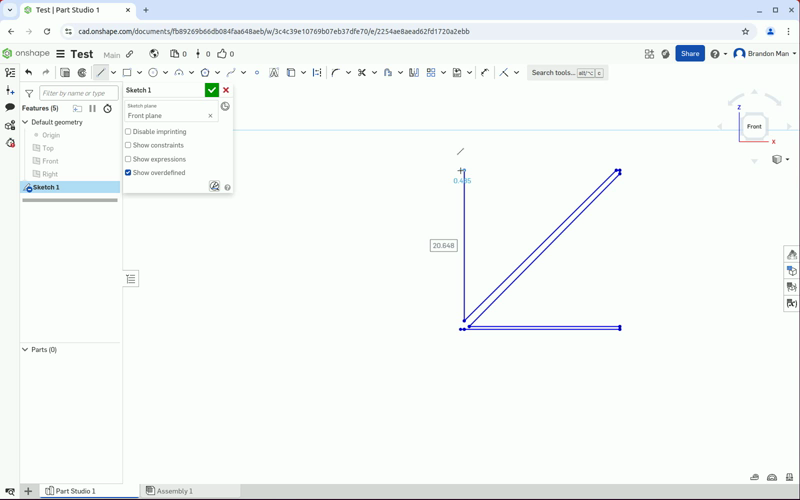
scroll(6)
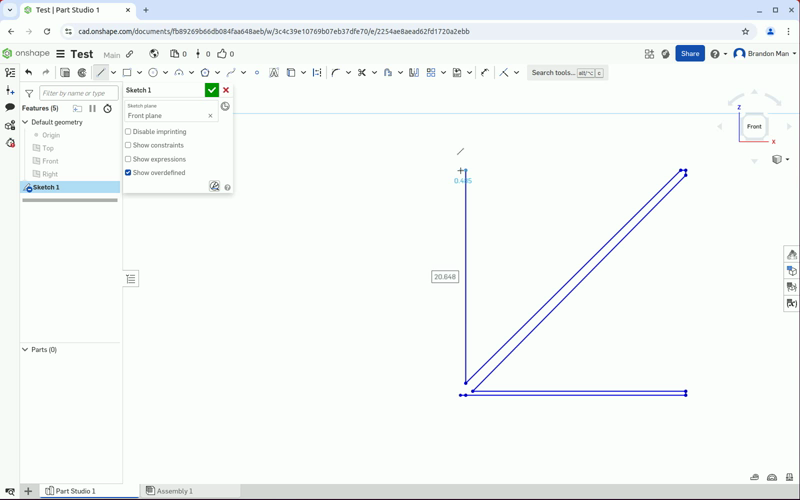
scroll(6)
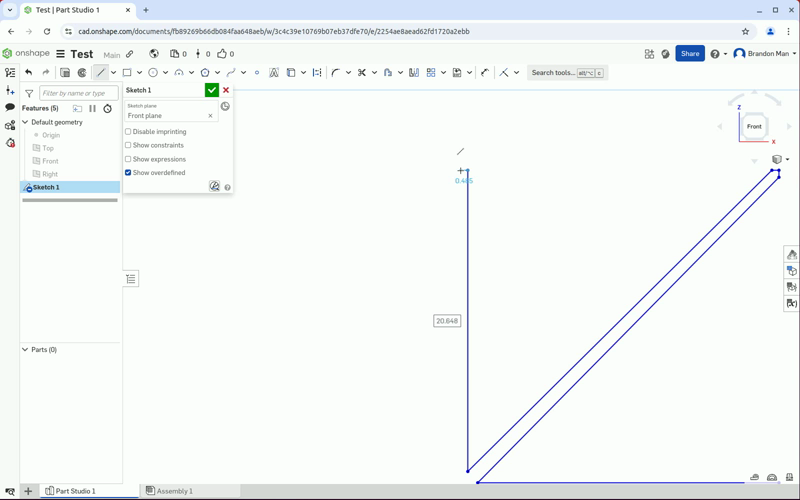
scroll(6)
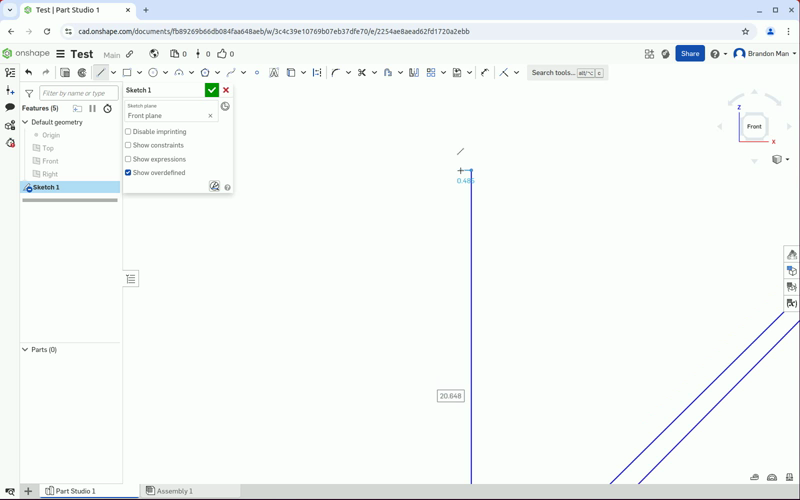
scroll(6)
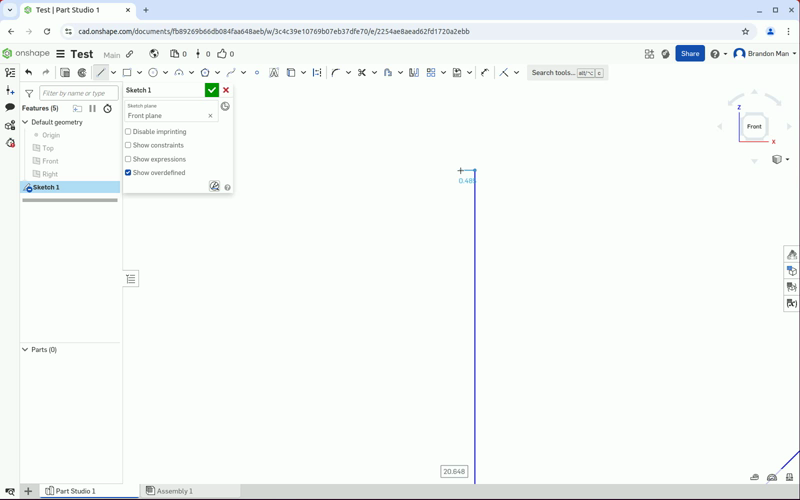
scroll(6)
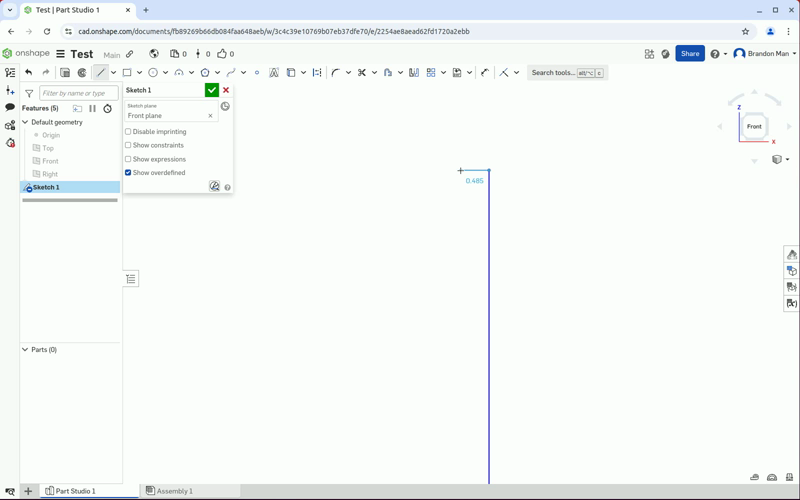
click(460, 170)
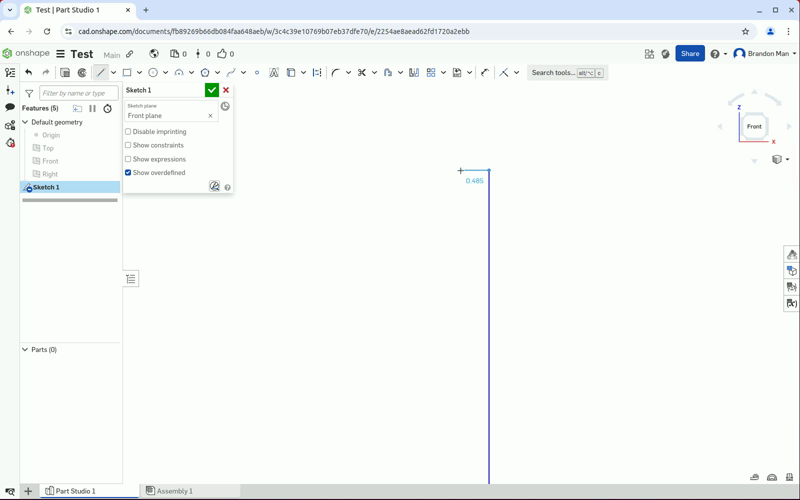
scroll(-6)
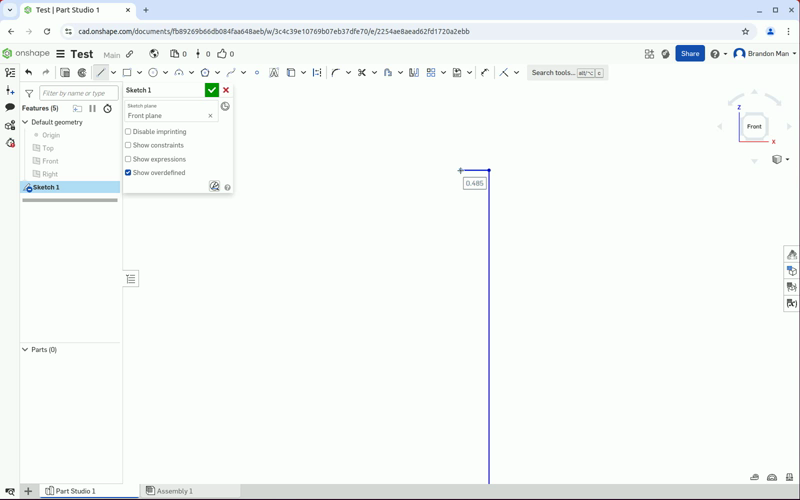
scroll(-6)
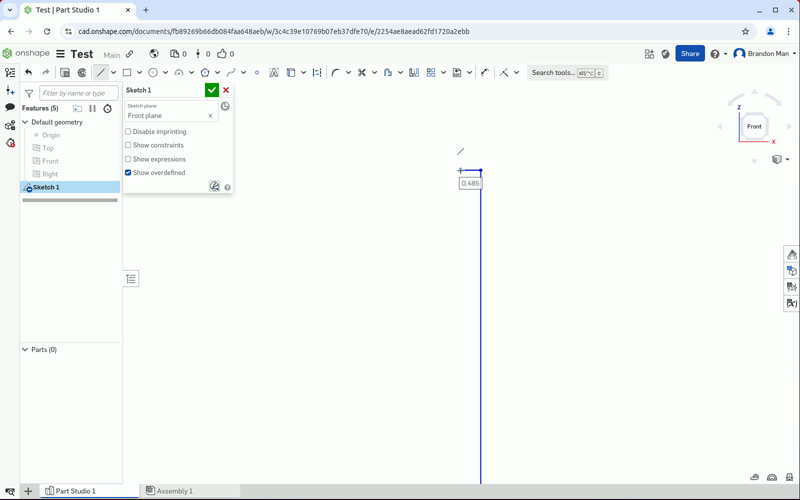
scroll(-6)
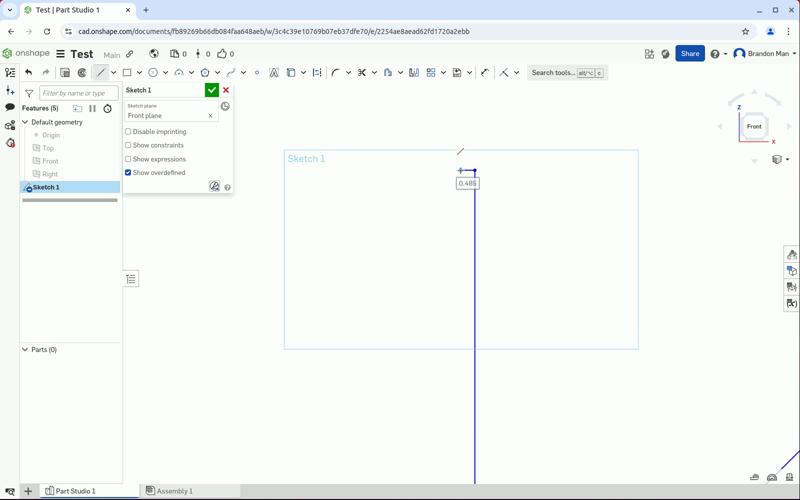
scroll(-6)
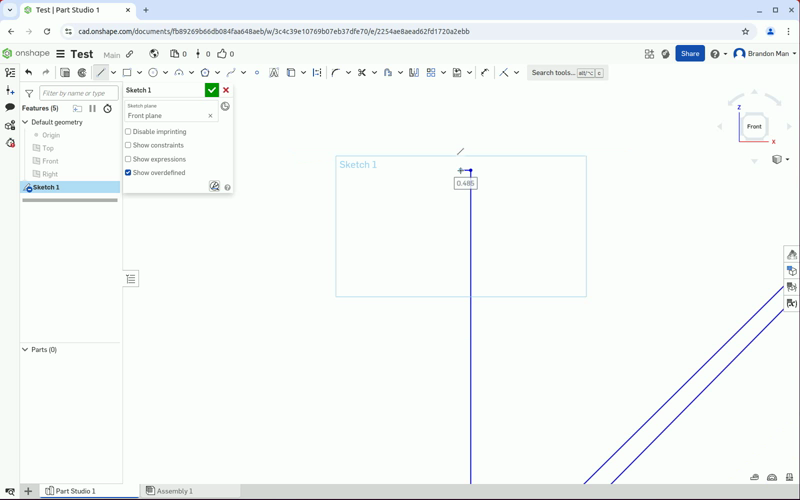
scroll(-6)
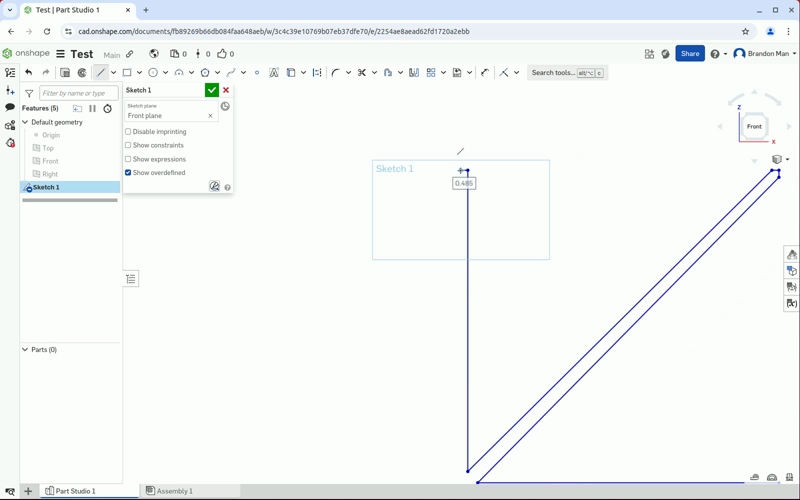
scroll(-6)
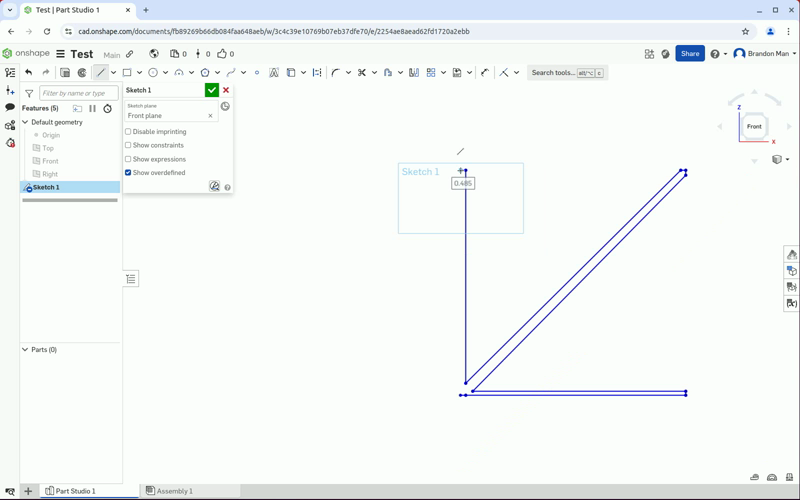
scroll(-6)
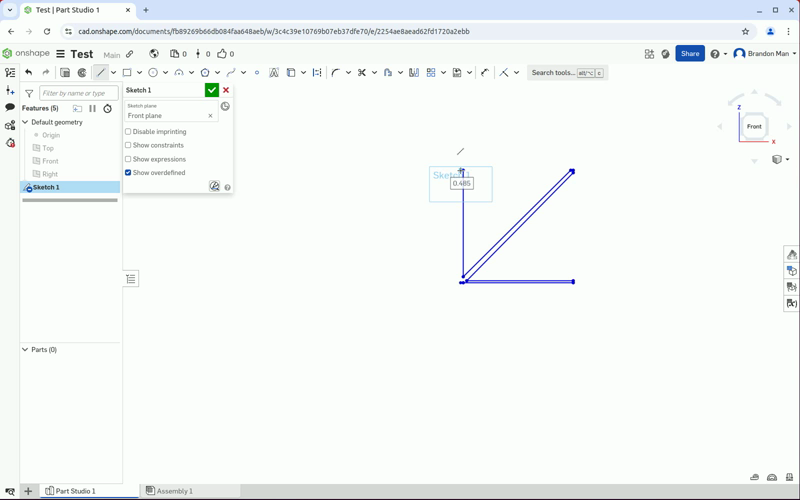
key_up(shift)
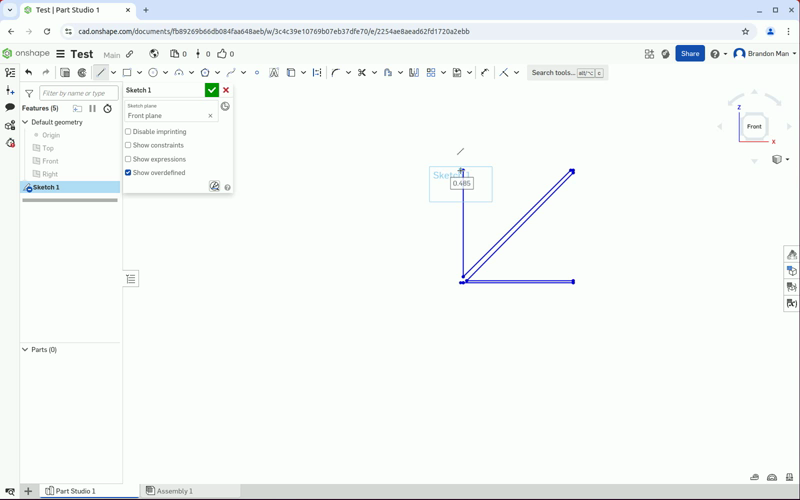
key_down(shift)
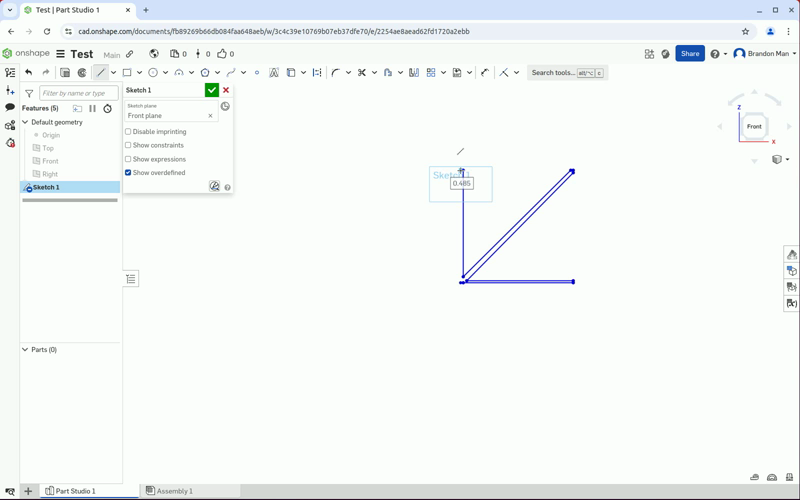
mouse_move(460, 280)
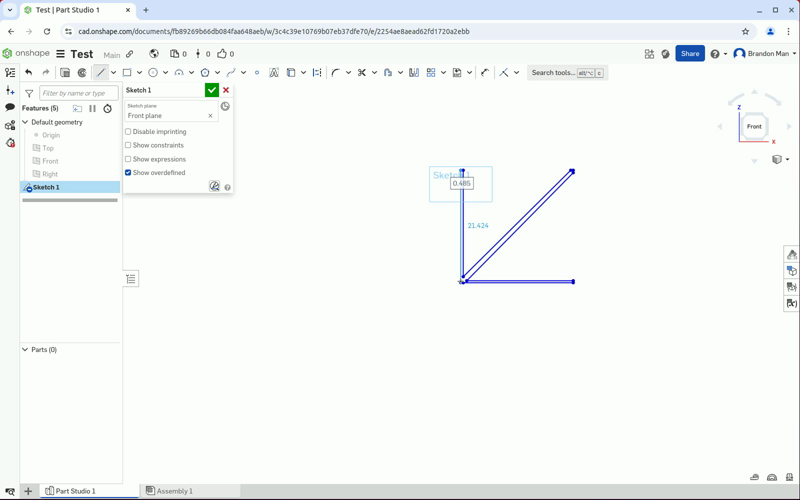
scroll(6)
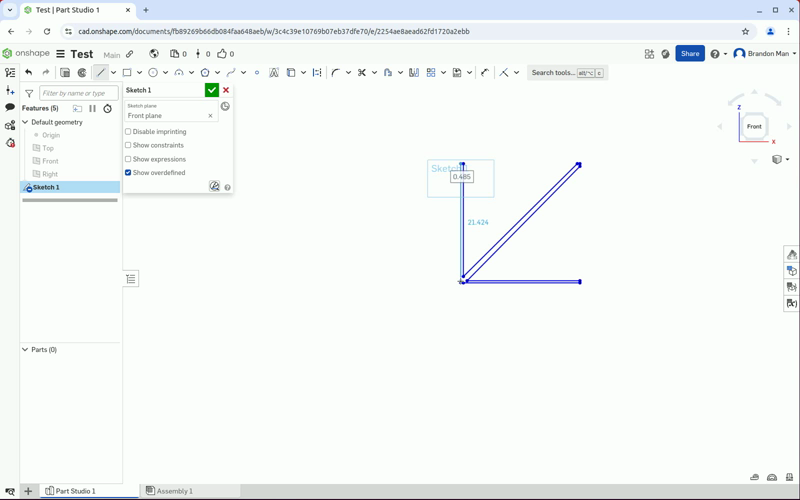
scroll(6)
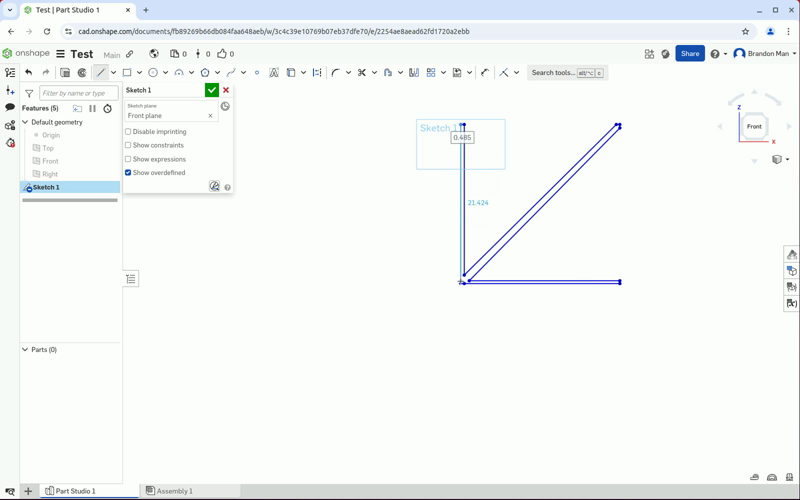
scroll(6)
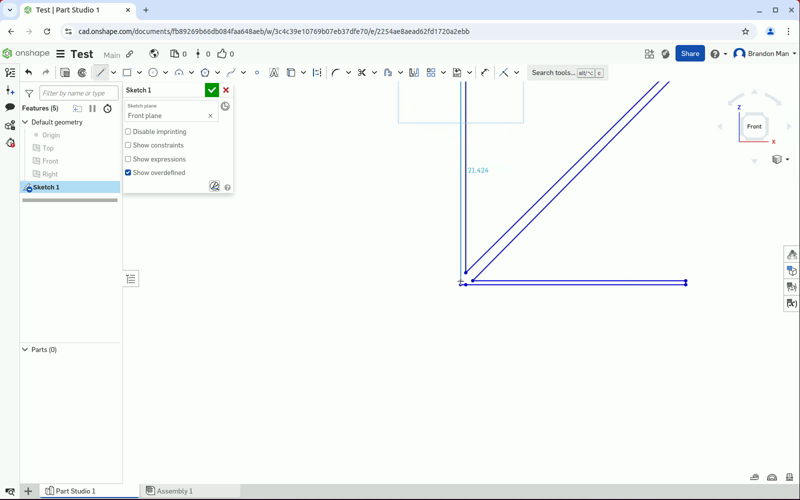
scroll(6)
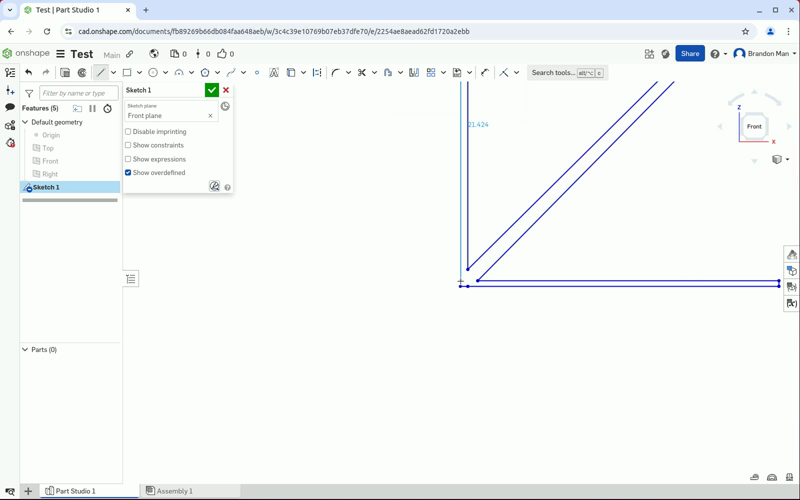
scroll(6)
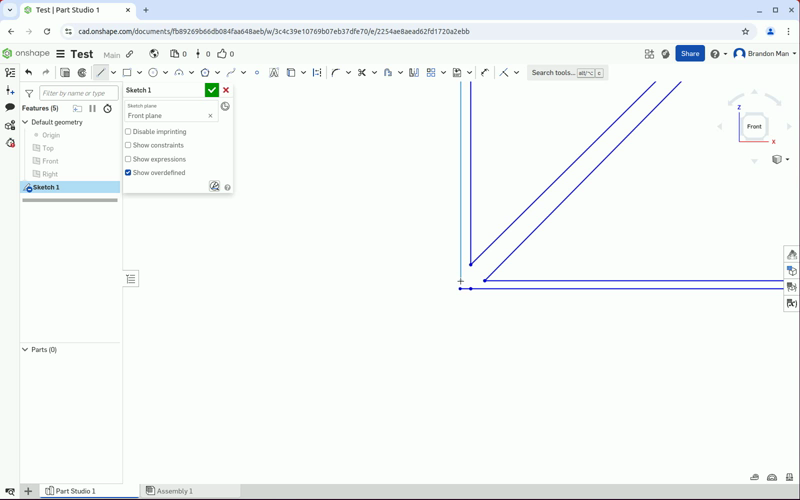
scroll(6)
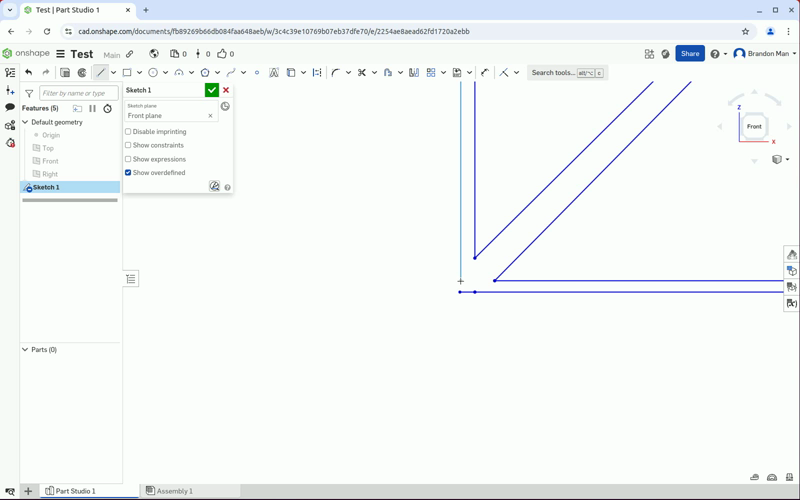
scroll(6)
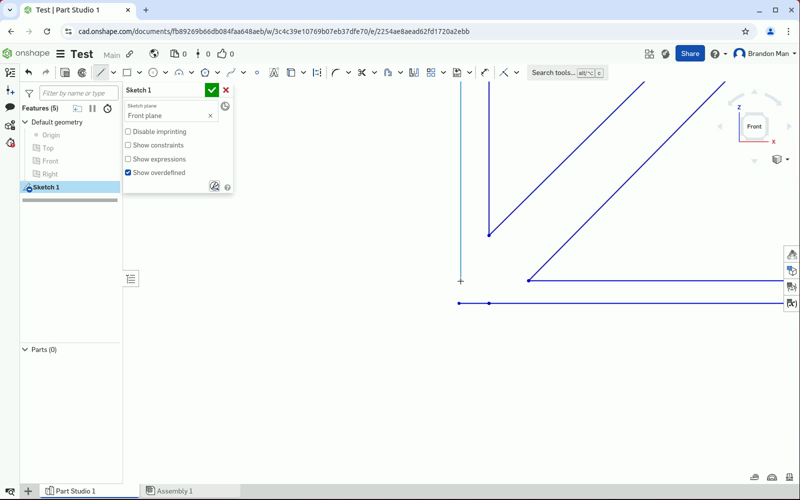
click(460, 280)
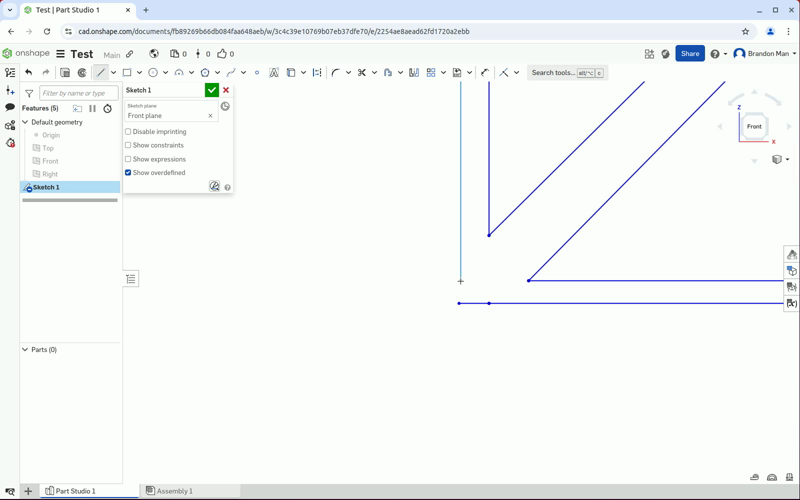
scroll(-6)
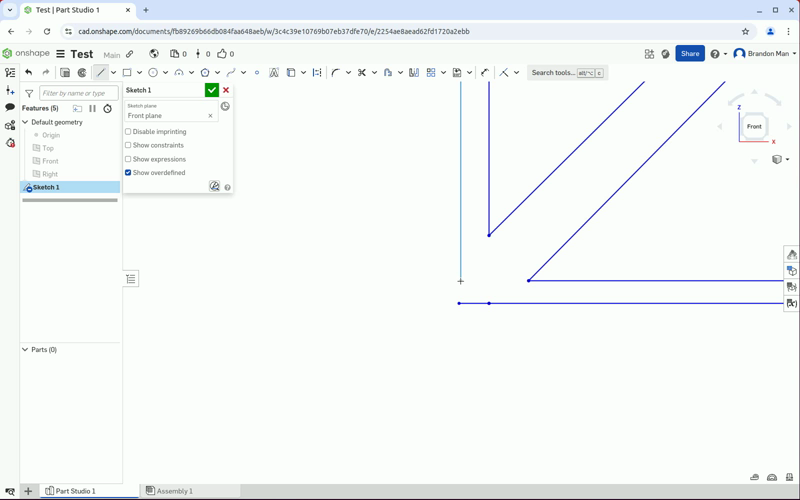
scroll(-6)
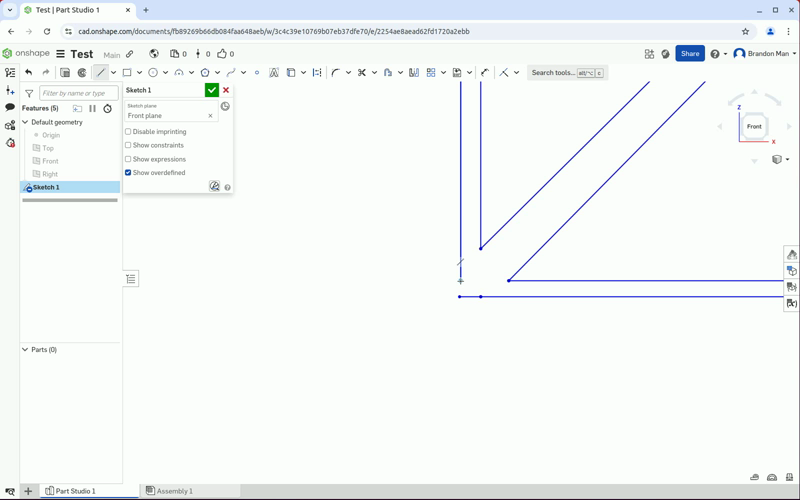
scroll(-6)
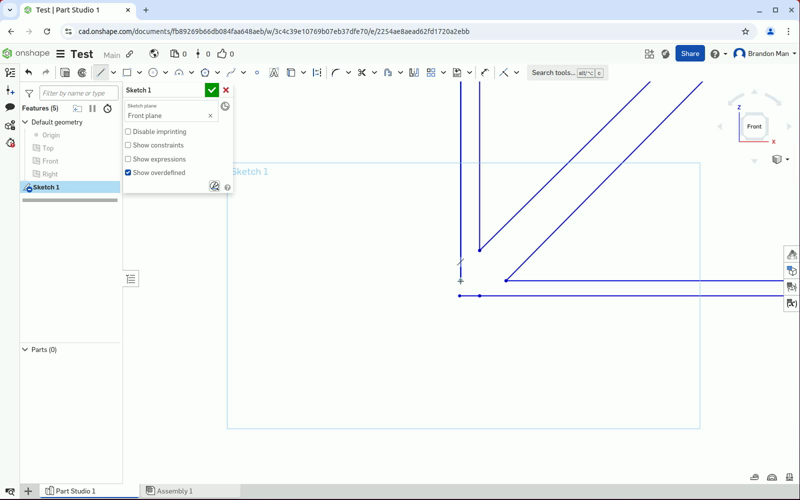
scroll(-6)
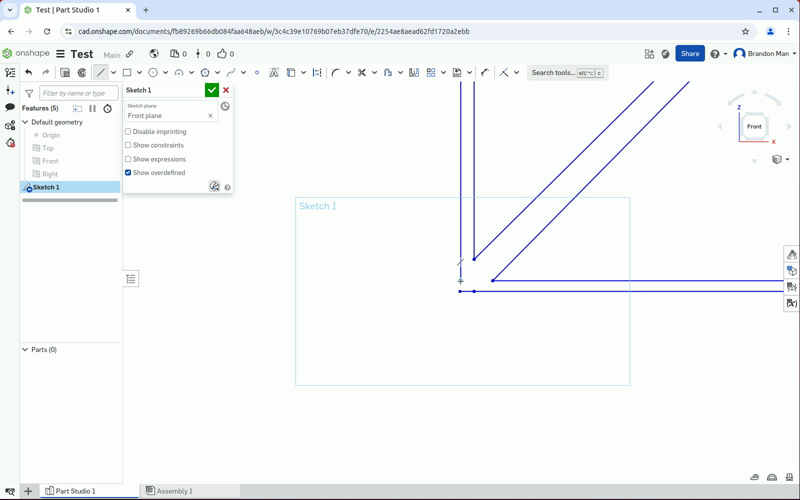
scroll(-6)
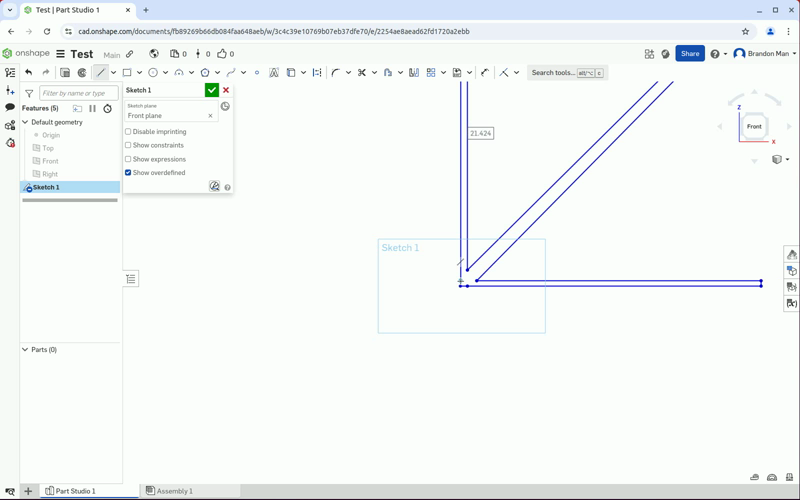
scroll(-6)
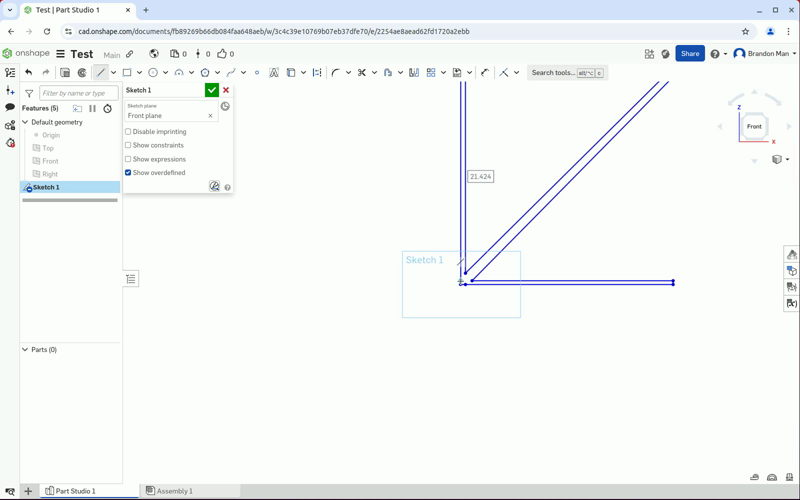
scroll(-6)
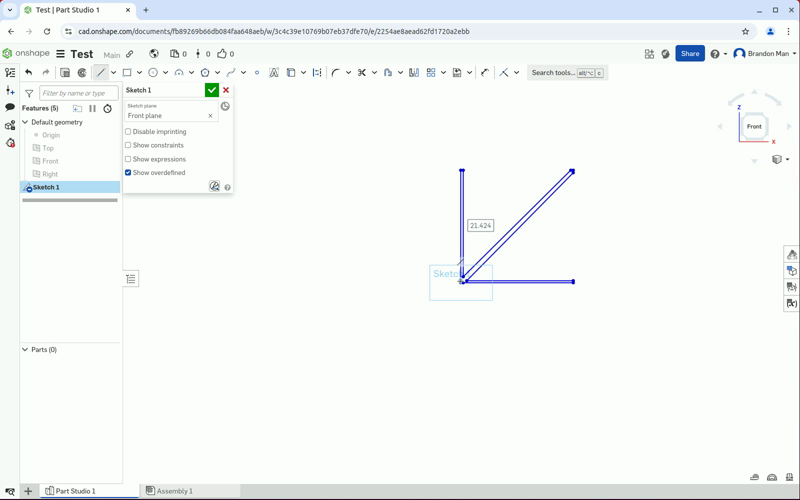
key_up(shift)
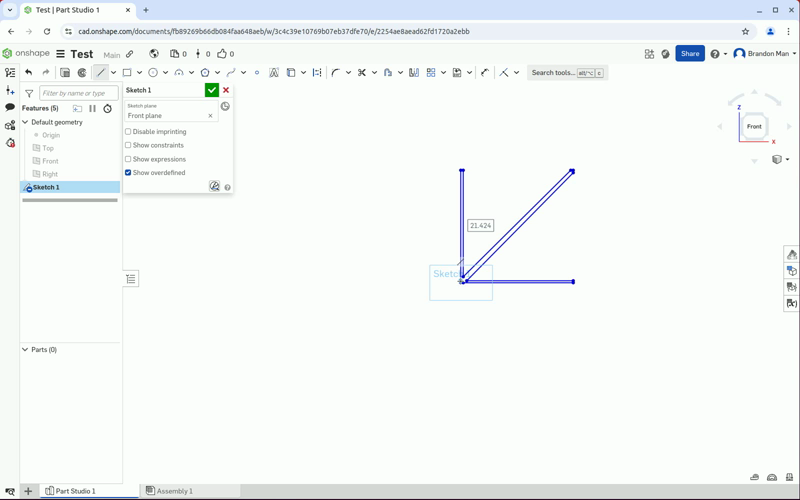
mouse_move(490, 280)
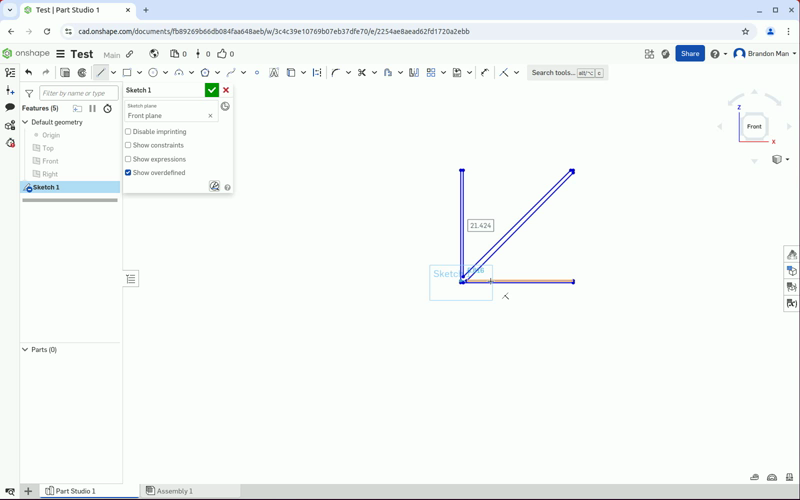
key_down(shift)
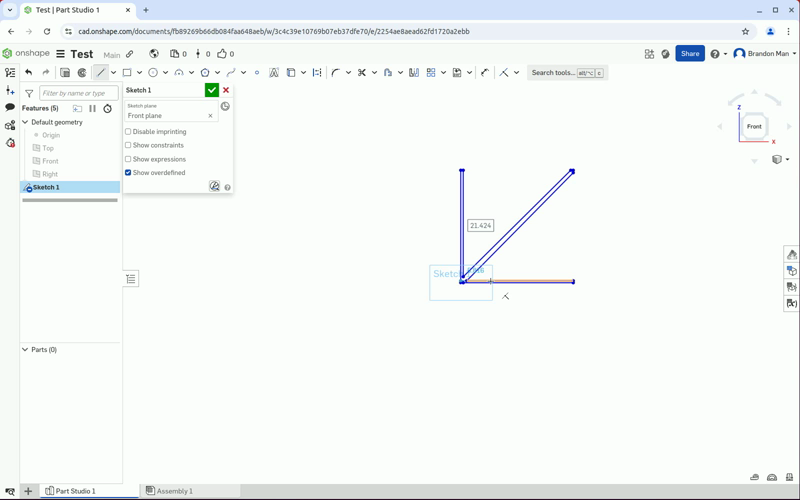
mouse_move(460, 282)
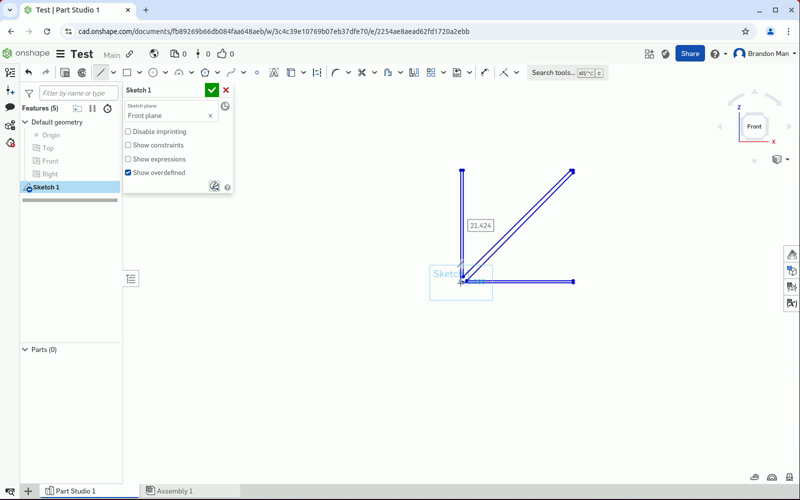
scroll(6)
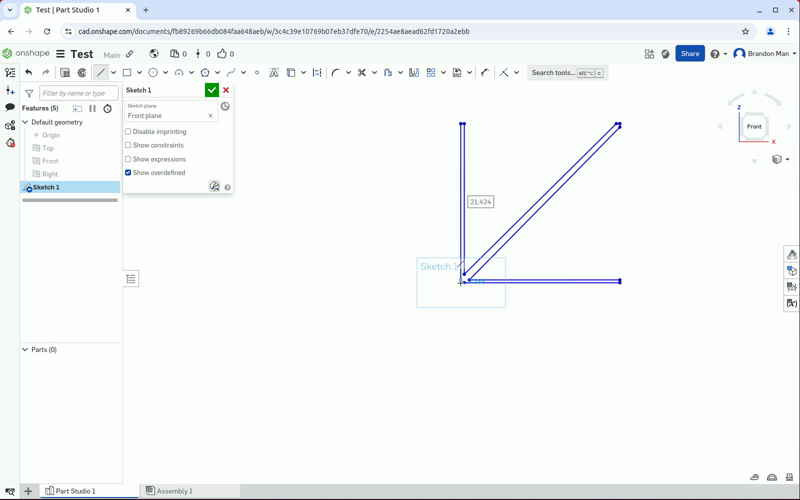
scroll(6)
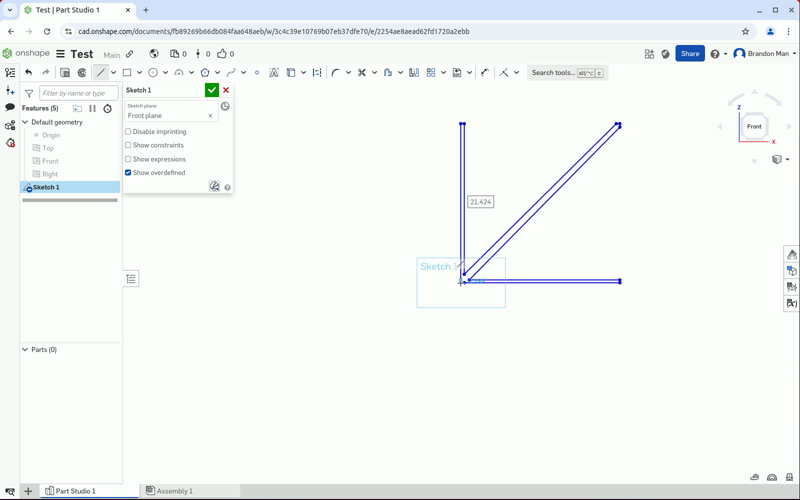
scroll(6)
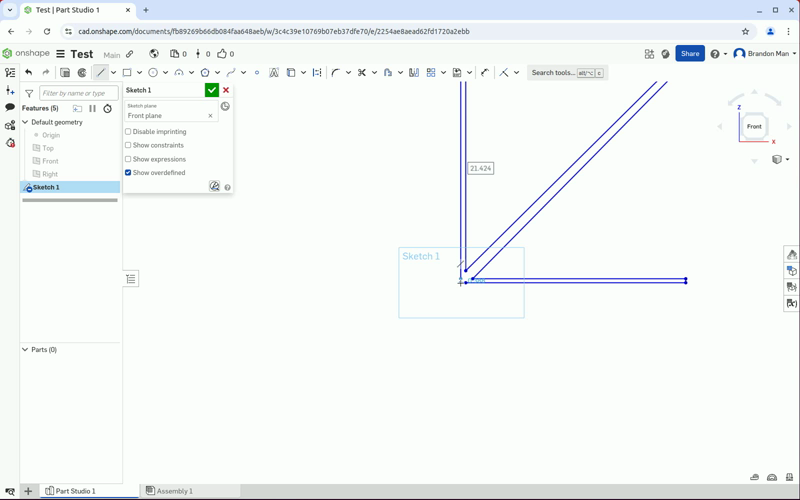
scroll(6)
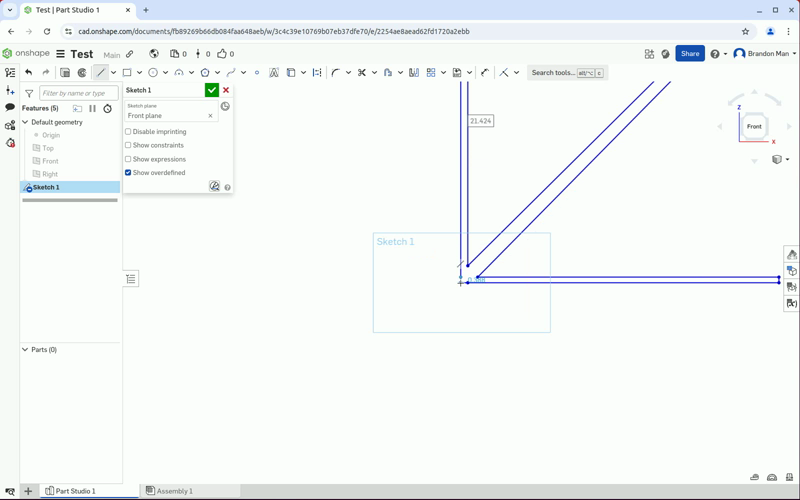
scroll(6)
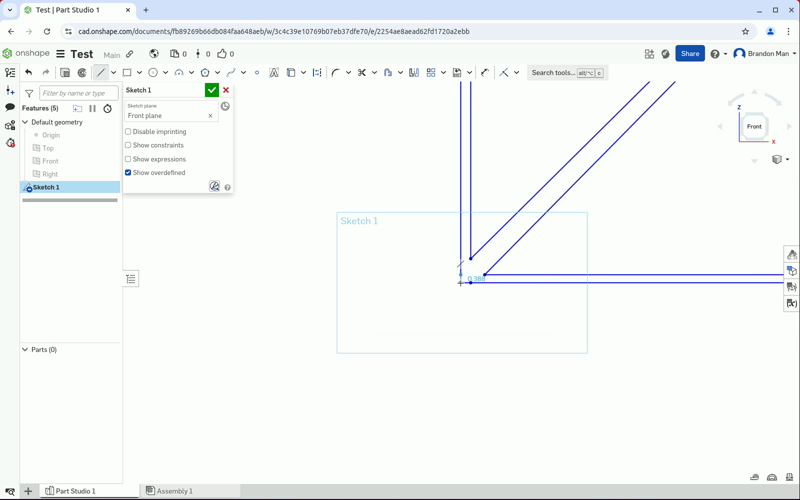
scroll(6)
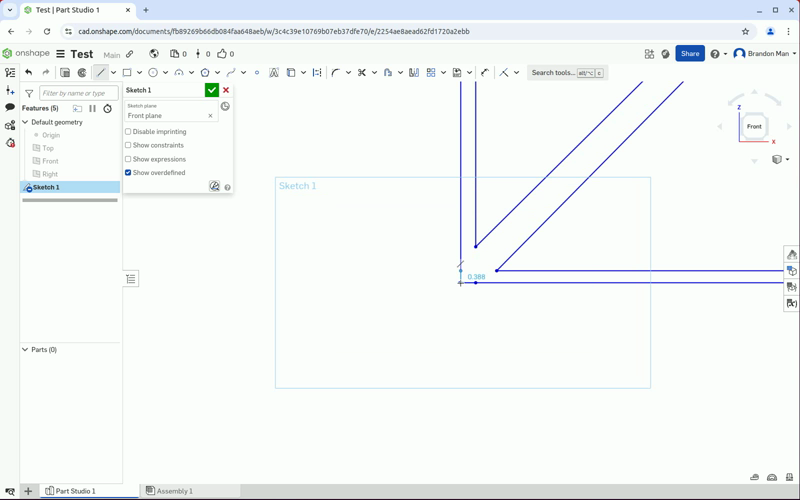
scroll(6)
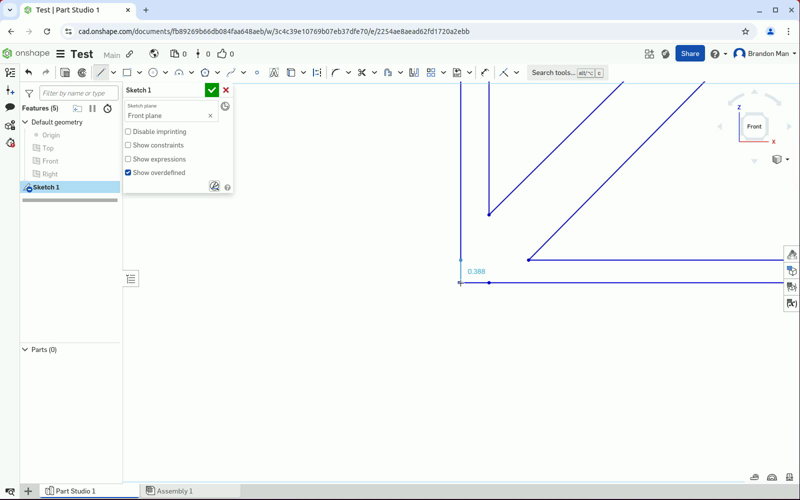
key_up(shift)
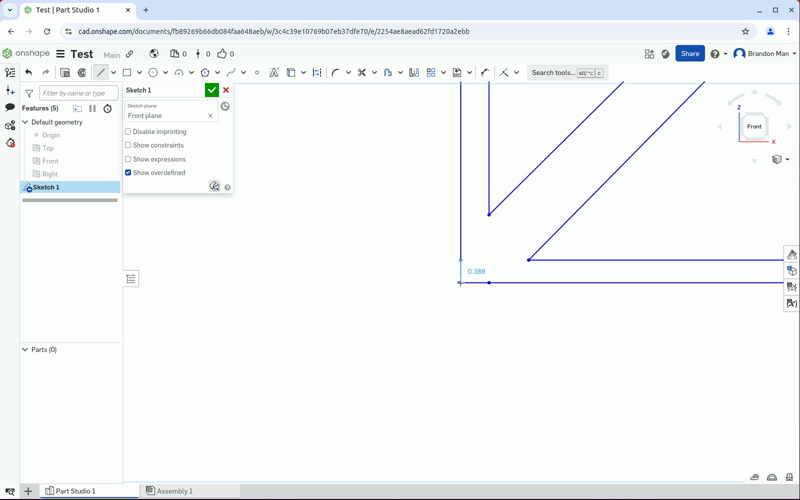
click(460, 282)
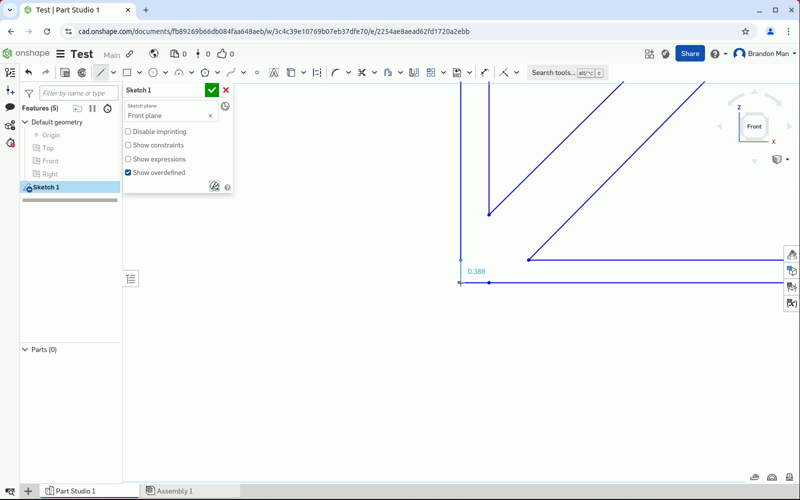
scroll(-6)
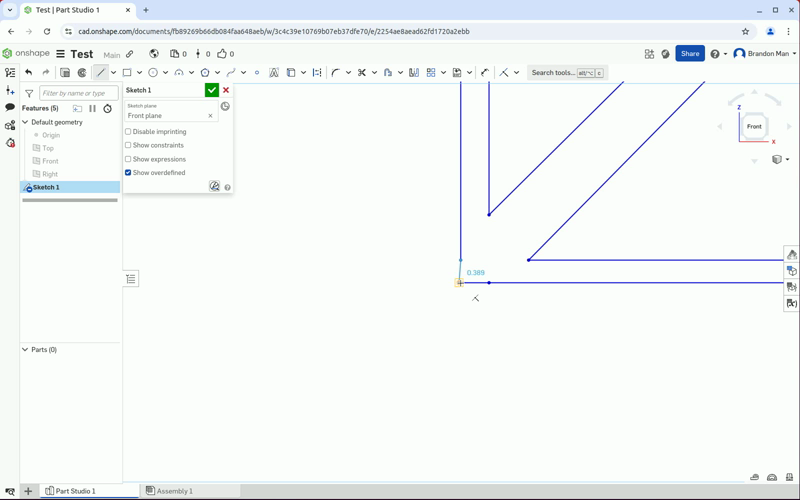
scroll(-6)
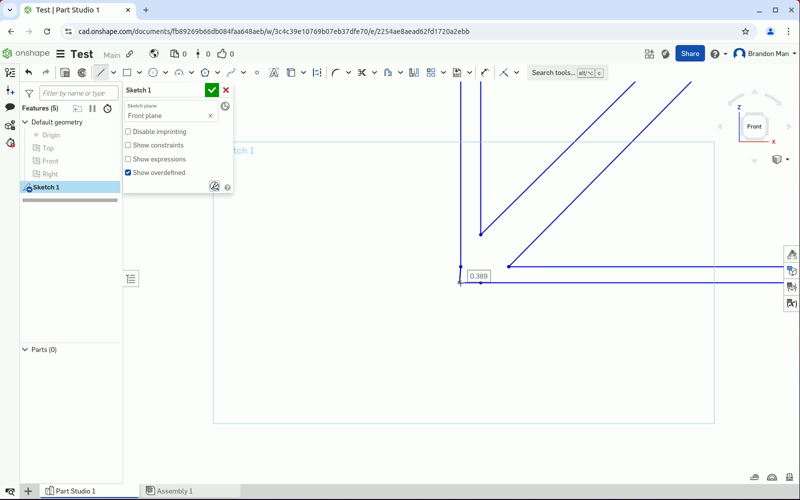
scroll(-6)
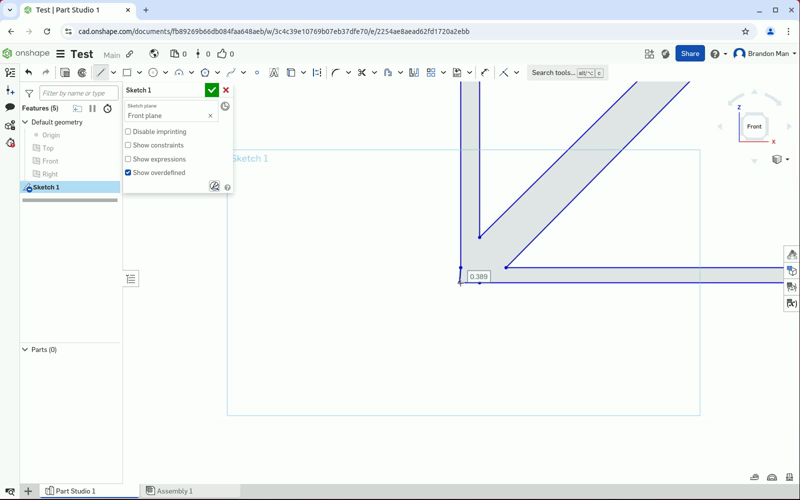
scroll(-6)
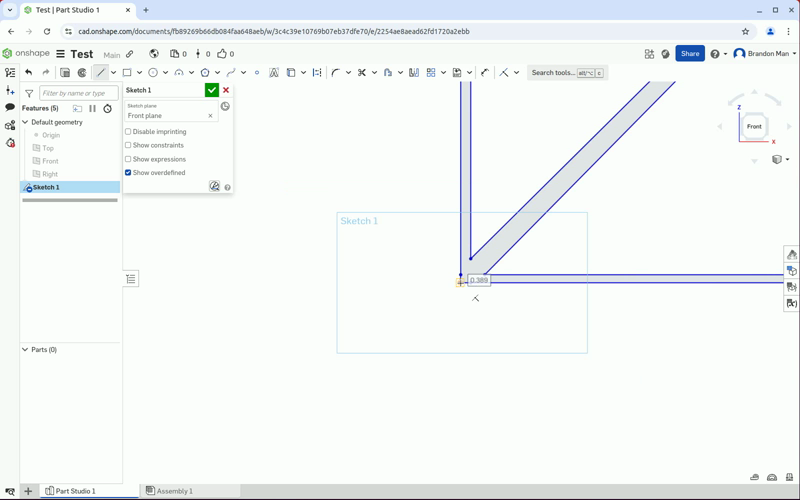
scroll(-6)
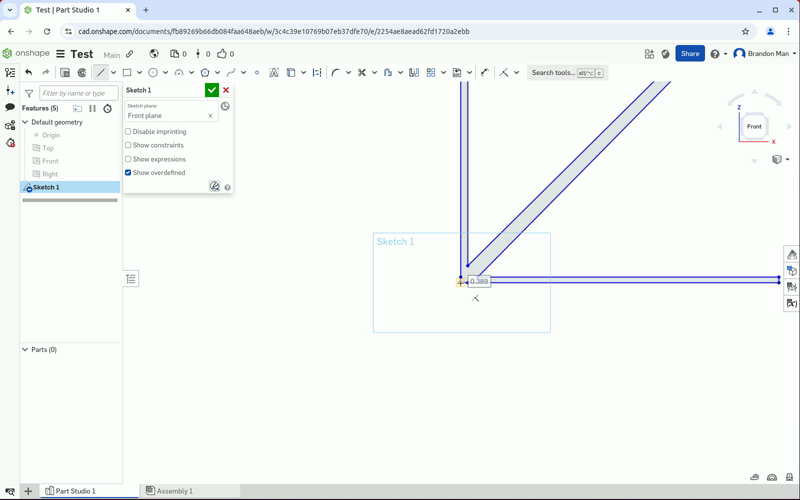
scroll(-6)
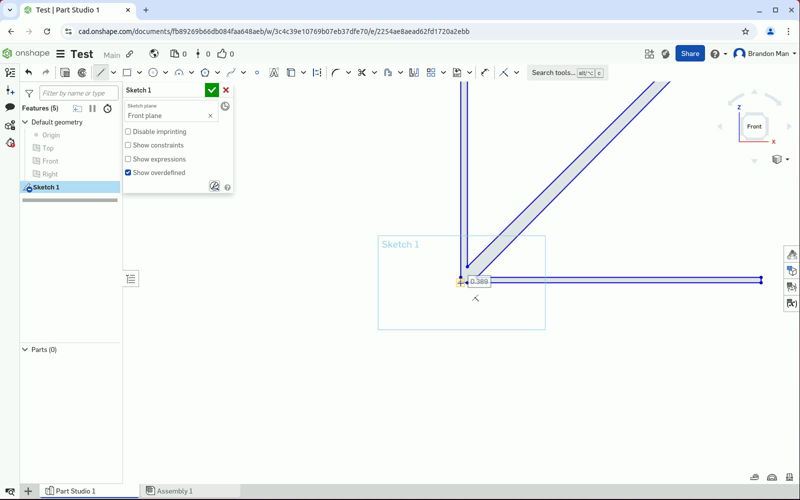
scroll(-6)
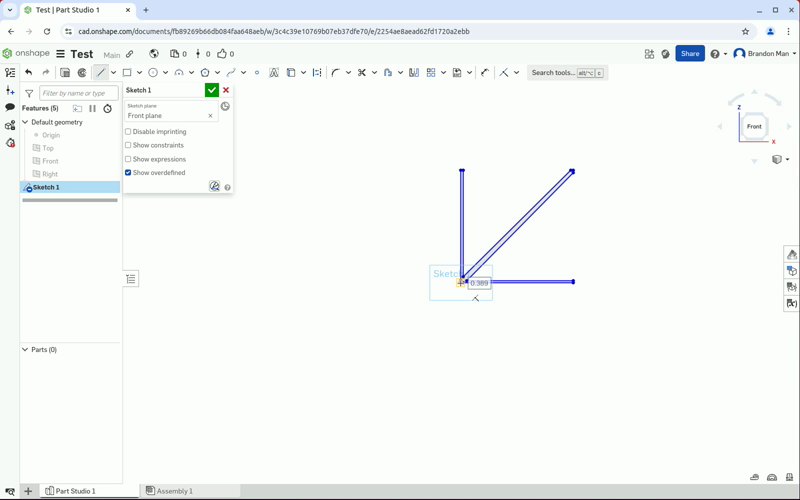
key(esc)
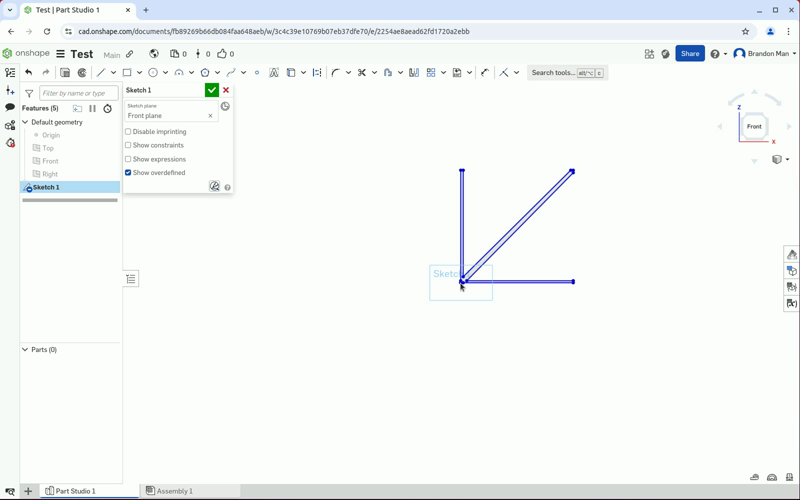
mouse_move(481, 262)
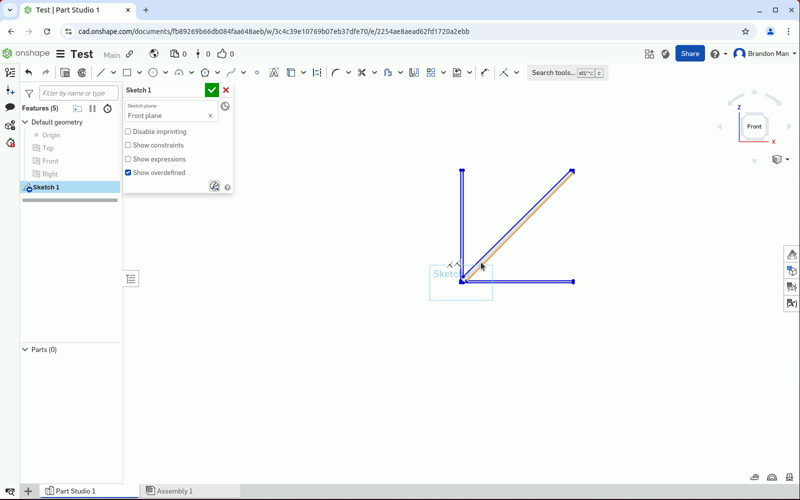
scroll(6)
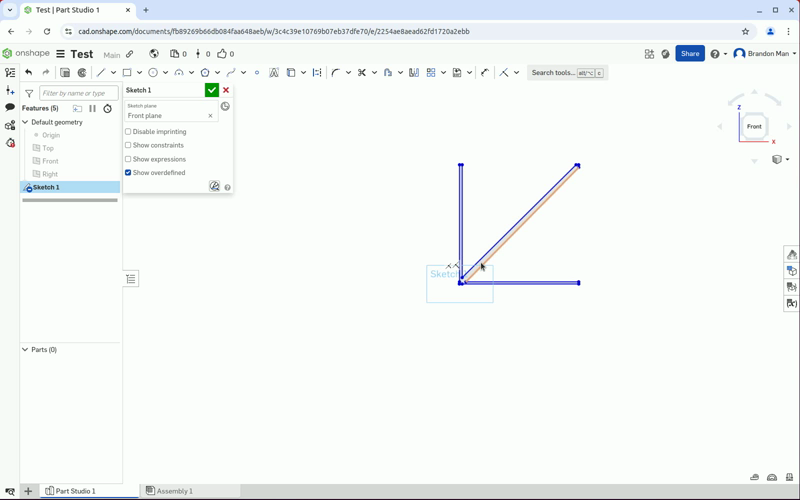
scroll(6)
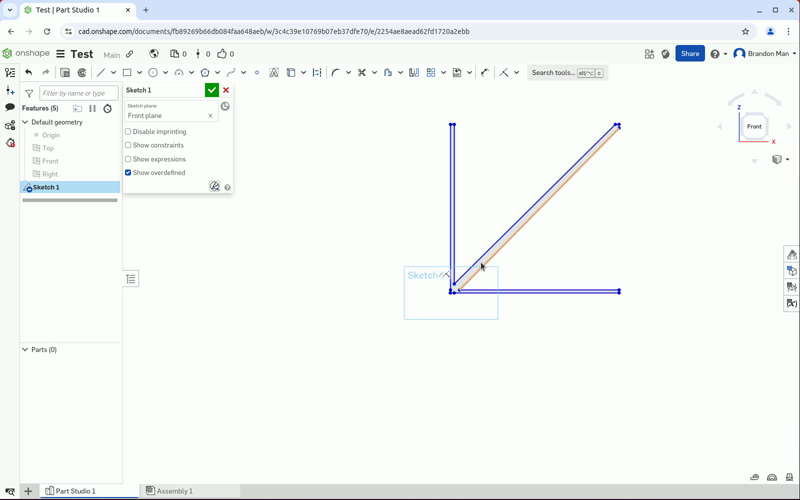
scroll(6)
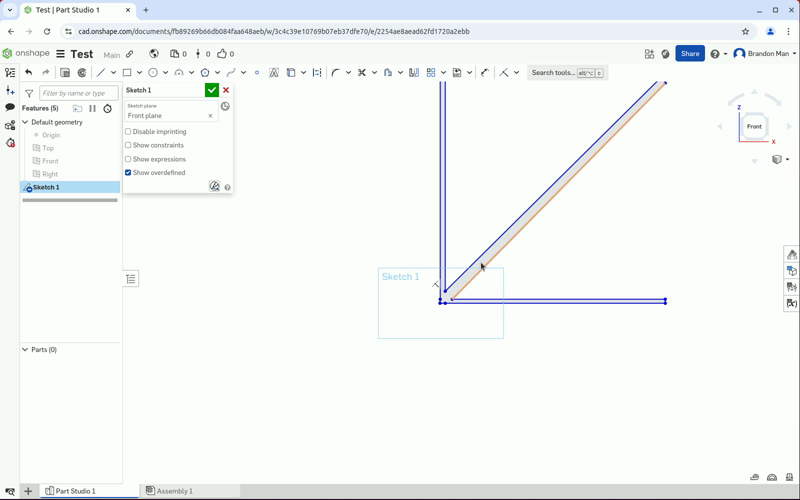
scroll(6)
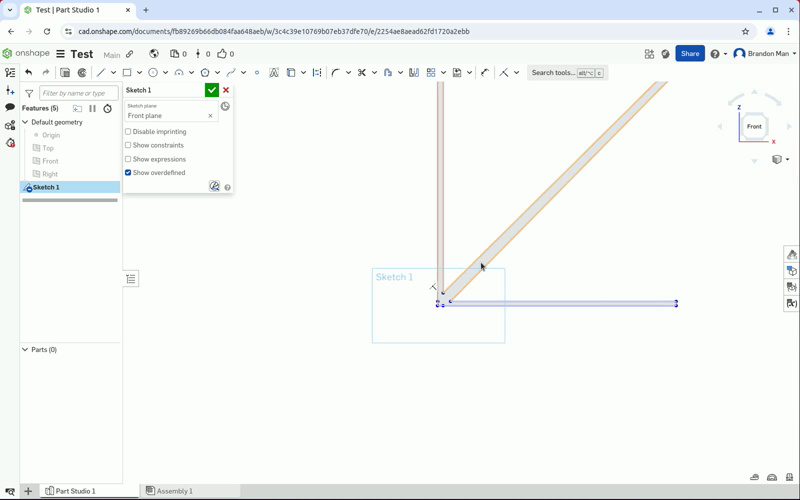
scroll(6)
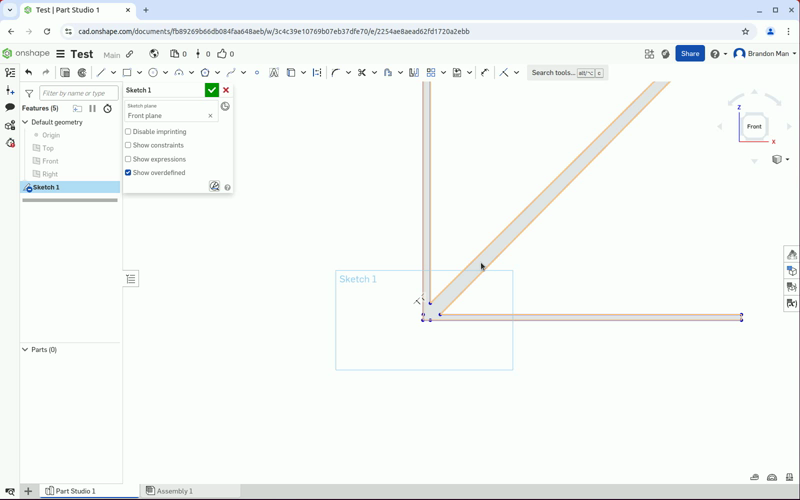
scroll(6)
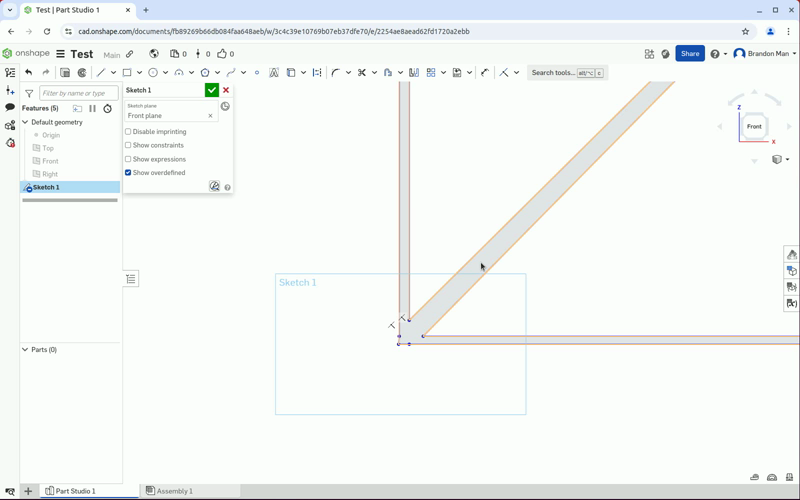
scroll(6)
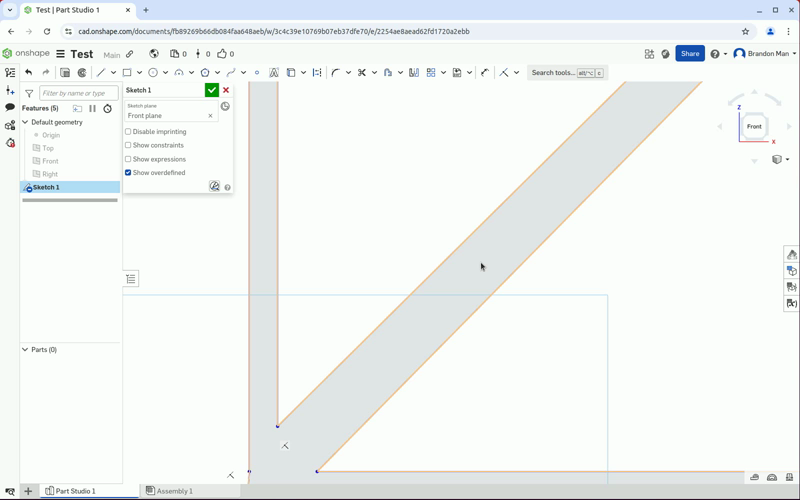
click(481, 262)
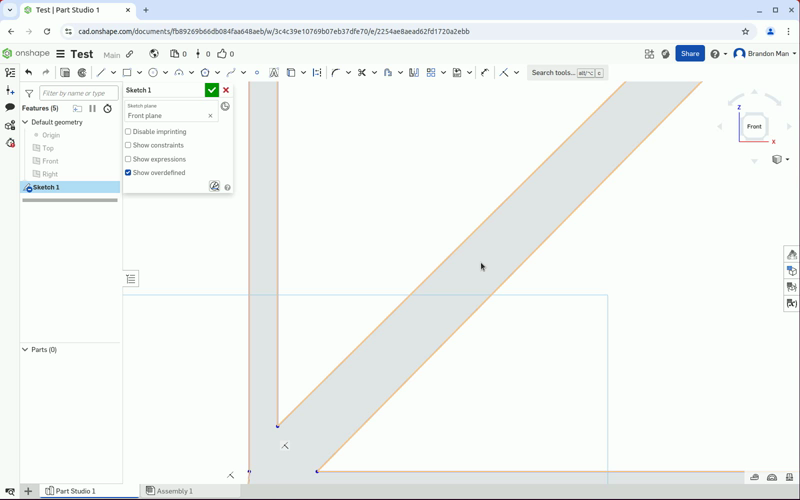
scroll(-6)
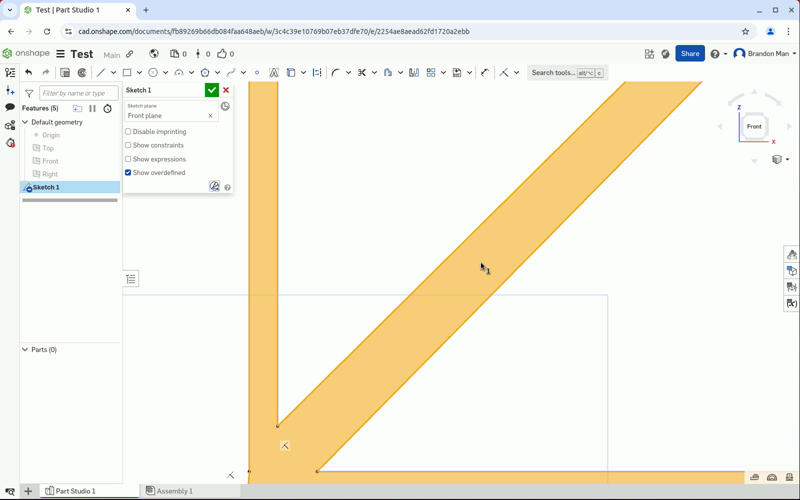
scroll(-6)
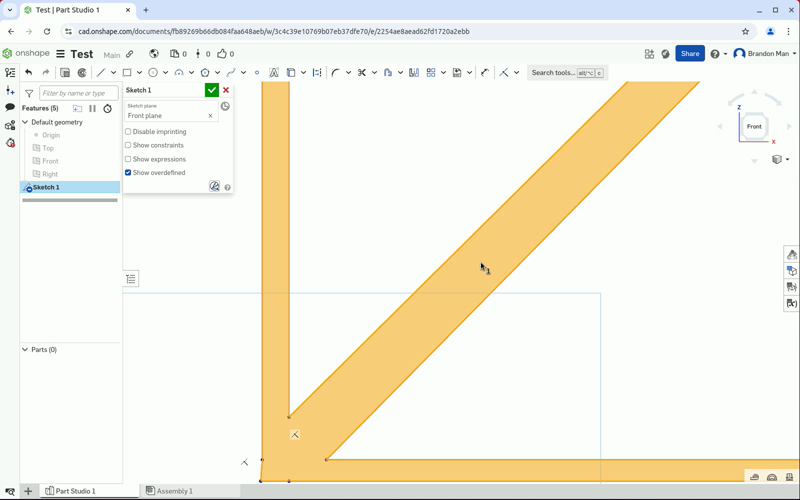
scroll(-6)
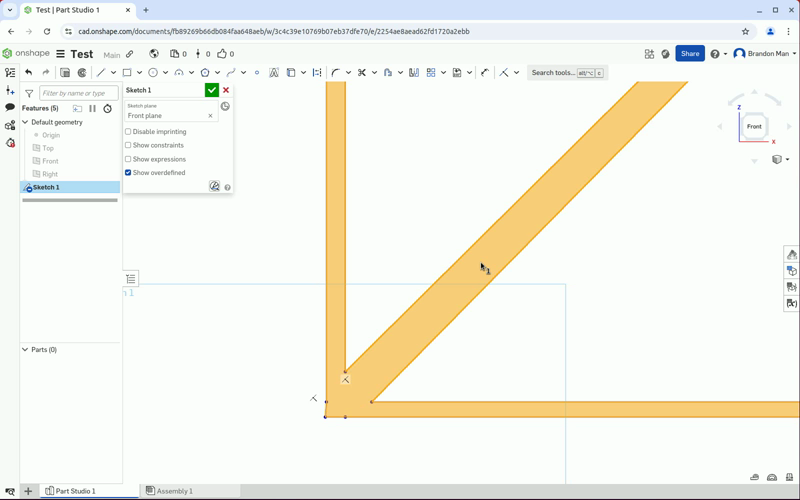
scroll(-6)
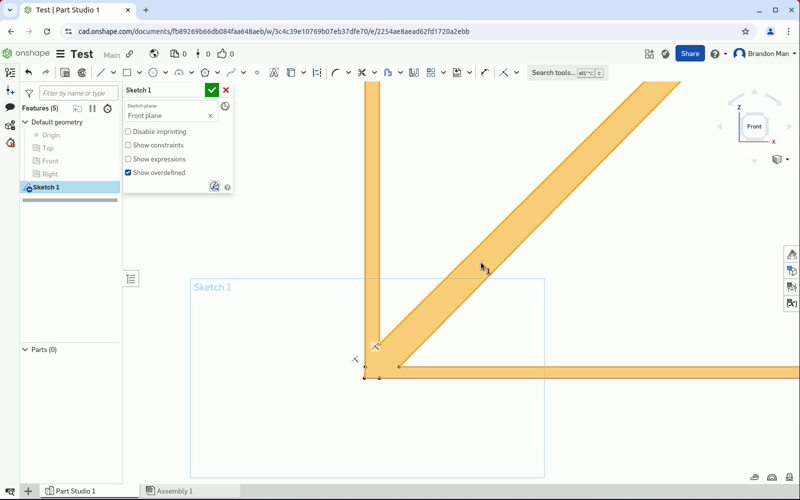
scroll(-6)
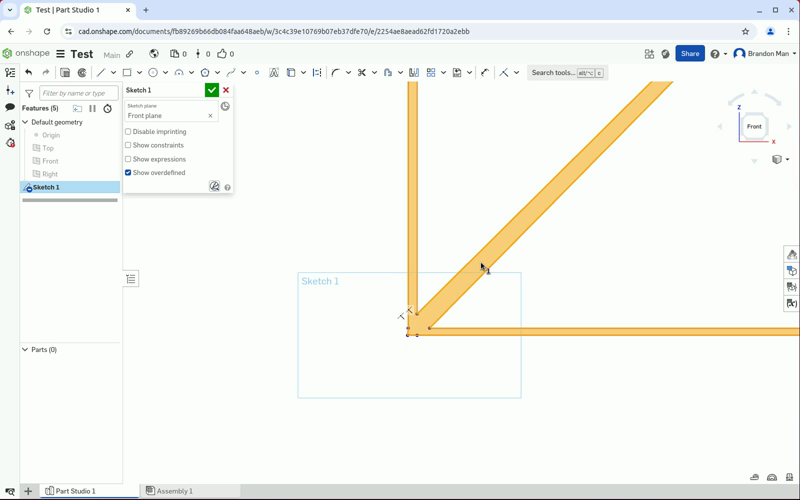
scroll(-6)
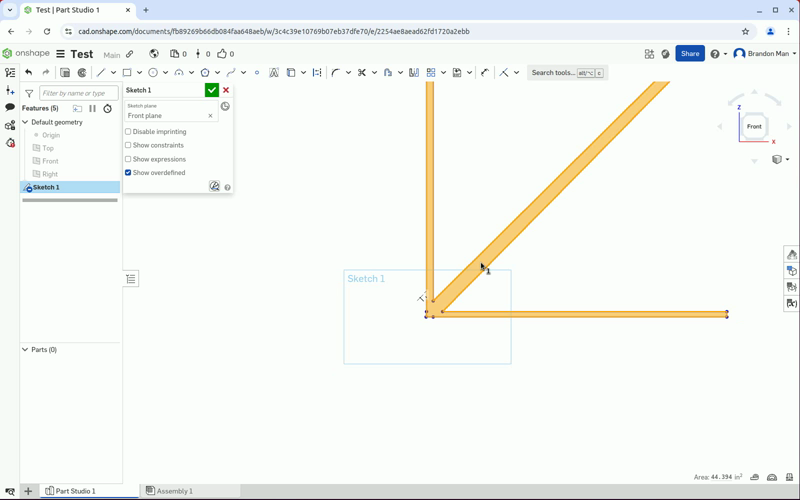
scroll(-6)
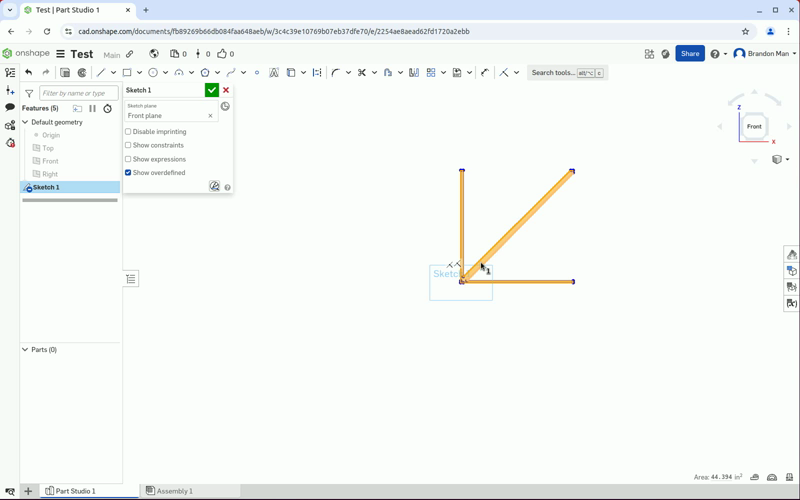
mouse_move(73, 352)
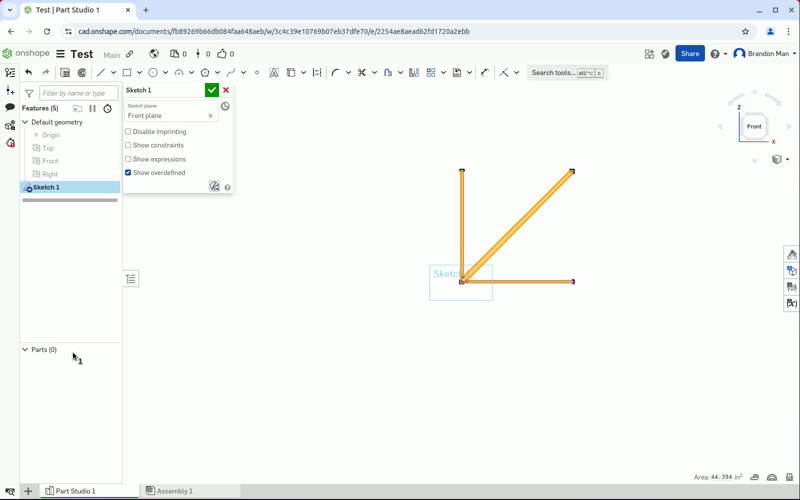
key(shift+y)
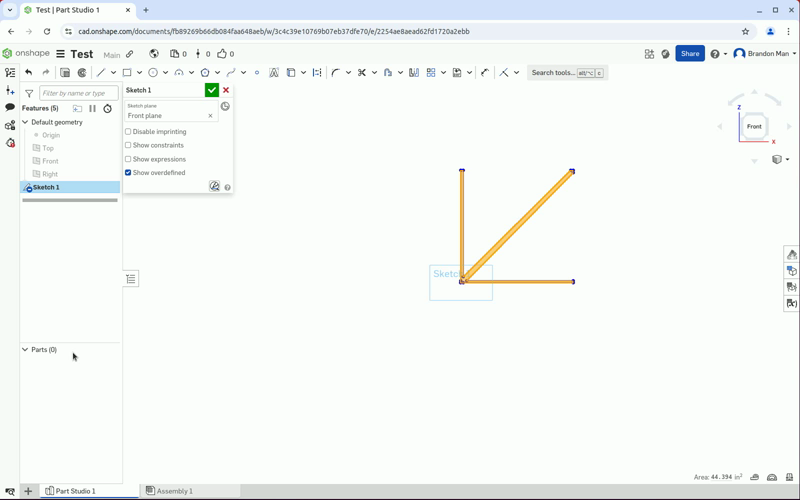
key(shift+e)
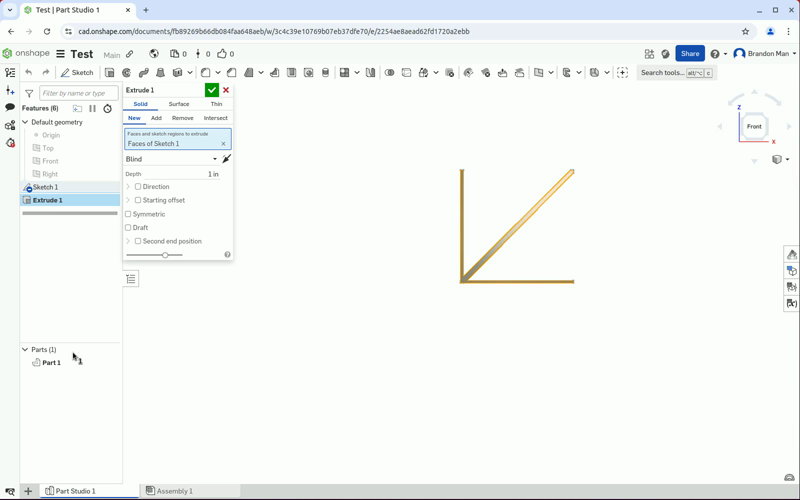
mouse_move(143, 106)
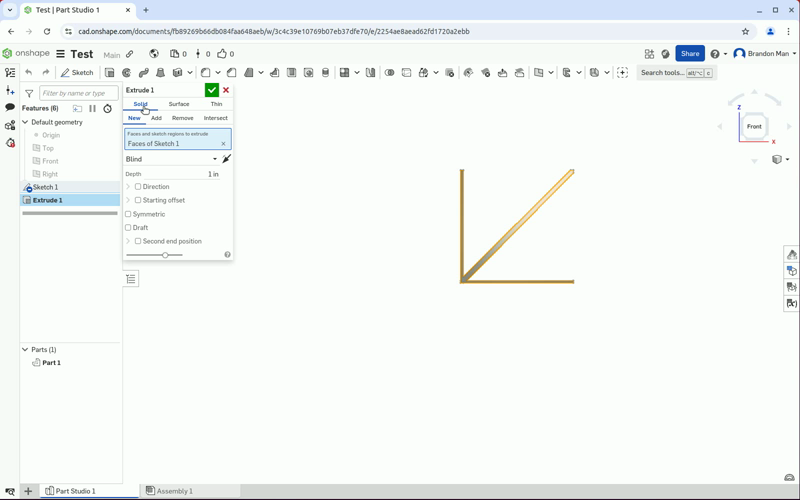
click(143, 106)
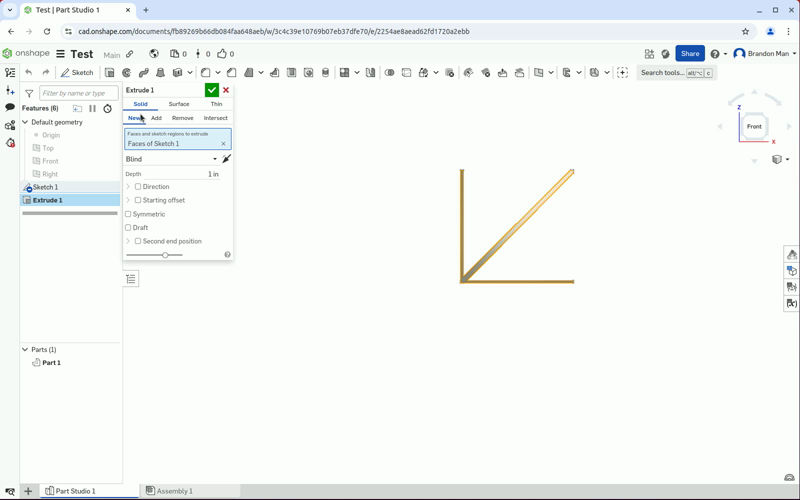
mouse_move(137, 120)
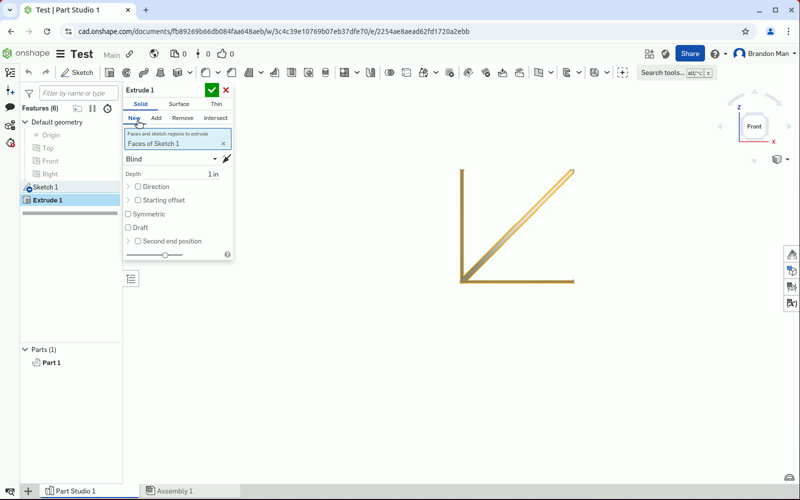
click(137, 120)
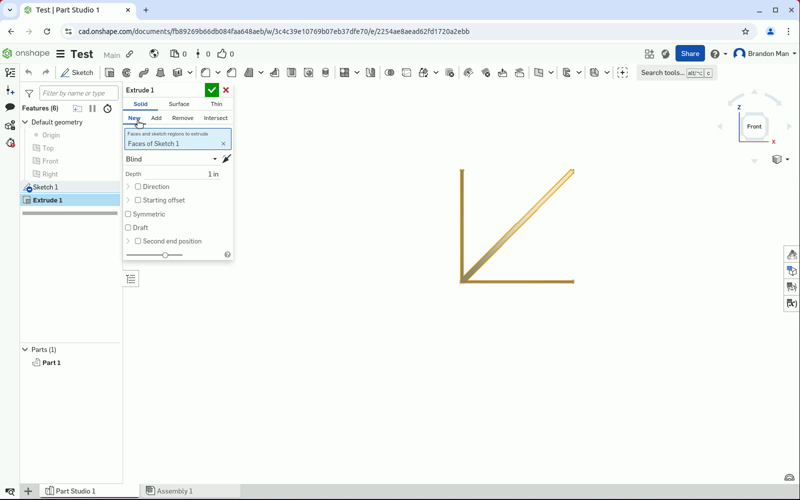
key(tab, 4)
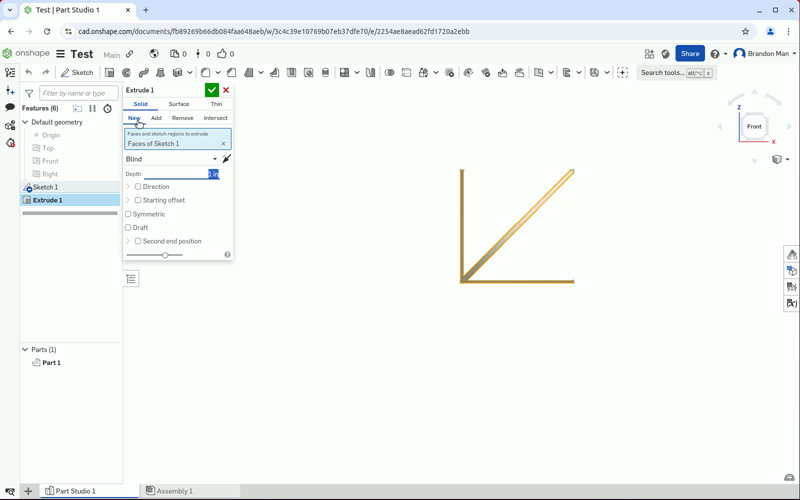
text(-0.241)
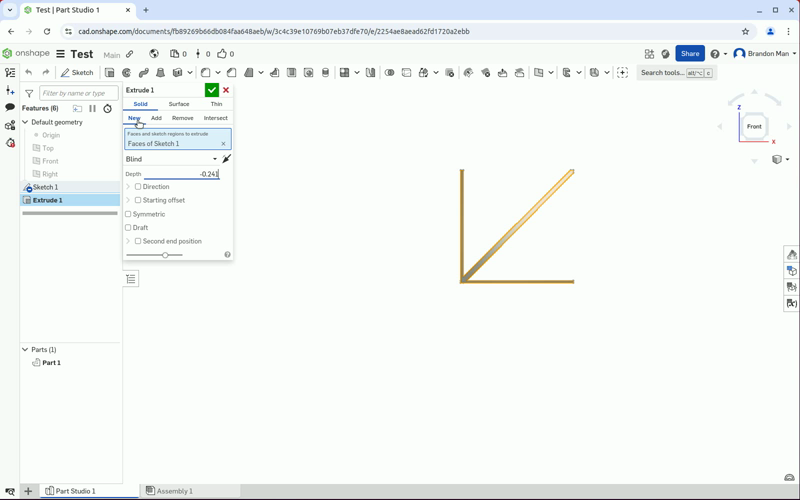
key(enter)
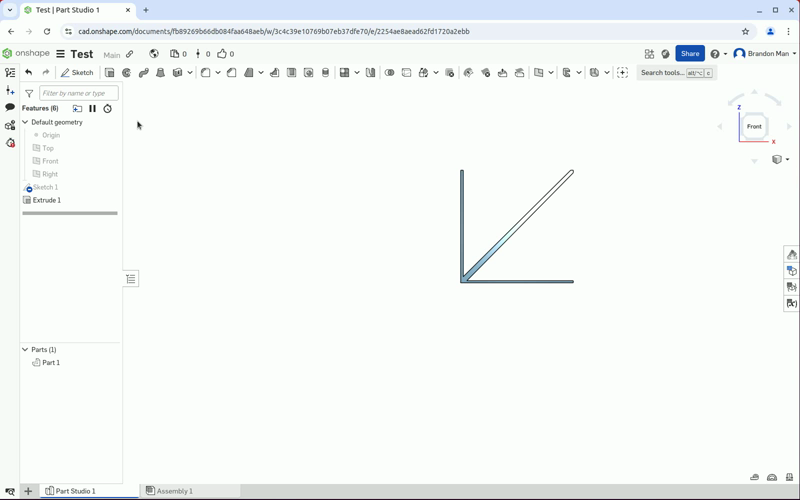
key(shift+h)
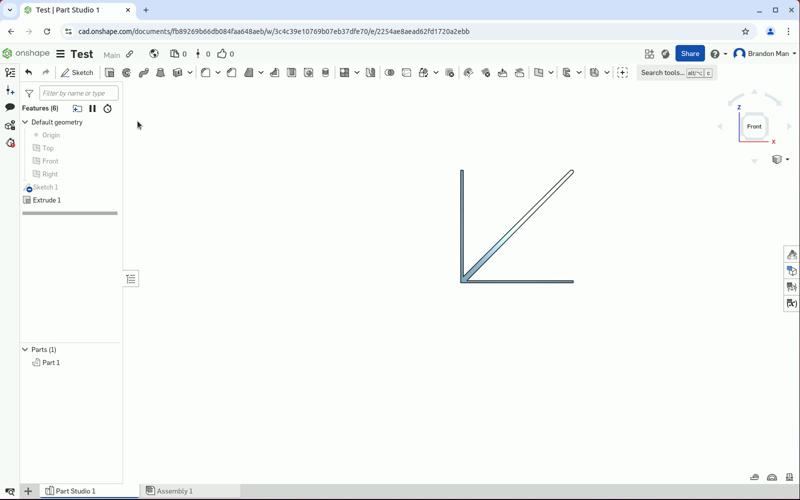
key(shift+h)
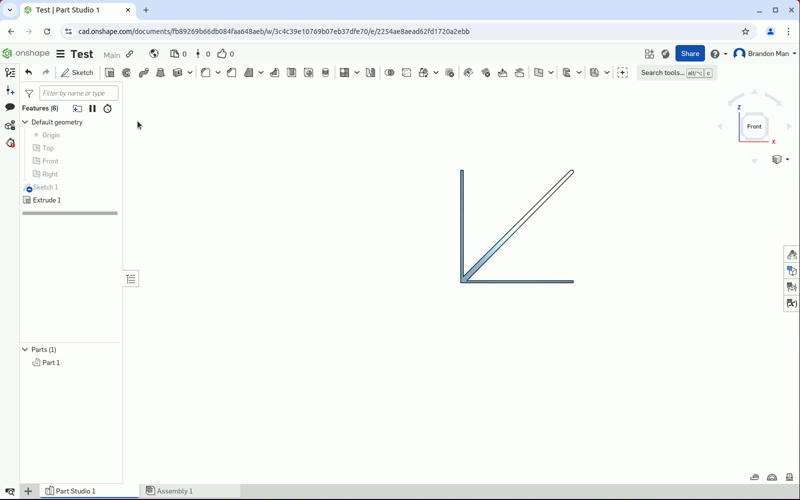
mouse_move(73, 189)
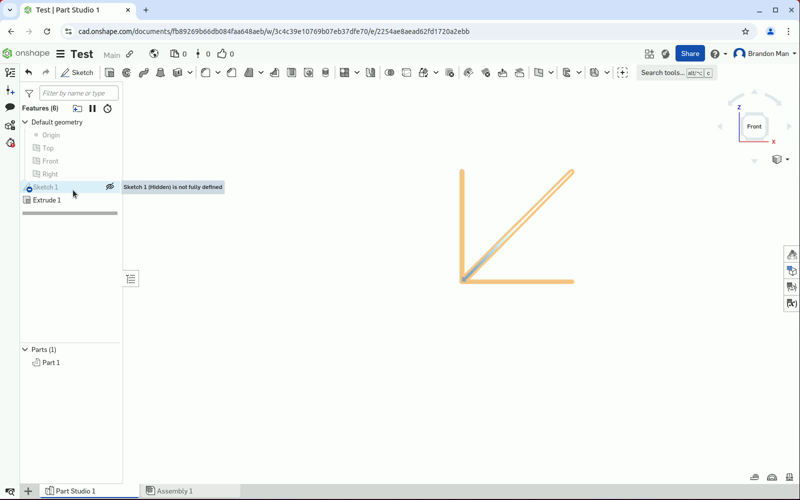
click(73, 189)
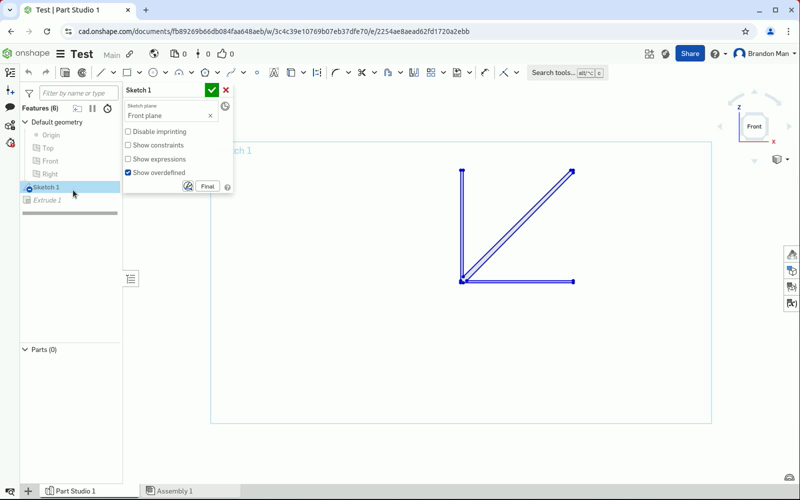
mouse_move(229, 92)
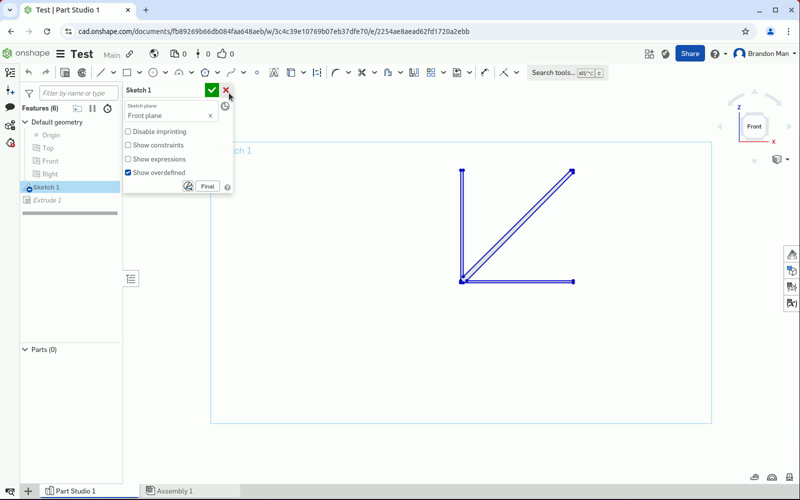
click(229, 92)
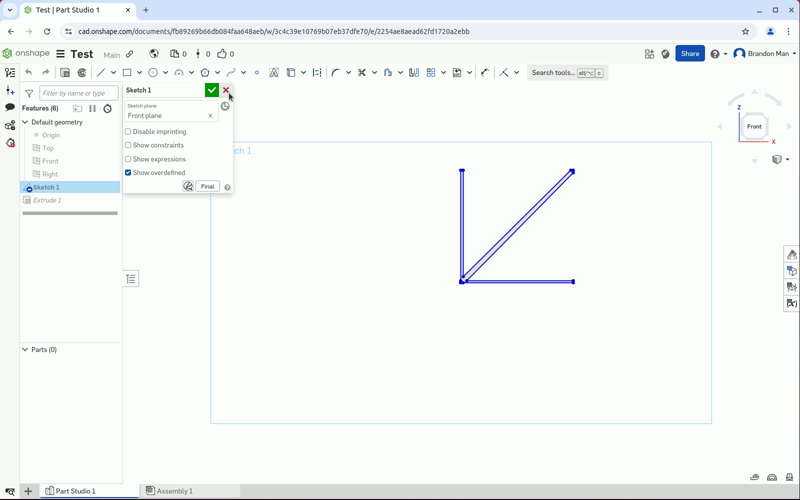
key(shift+s)
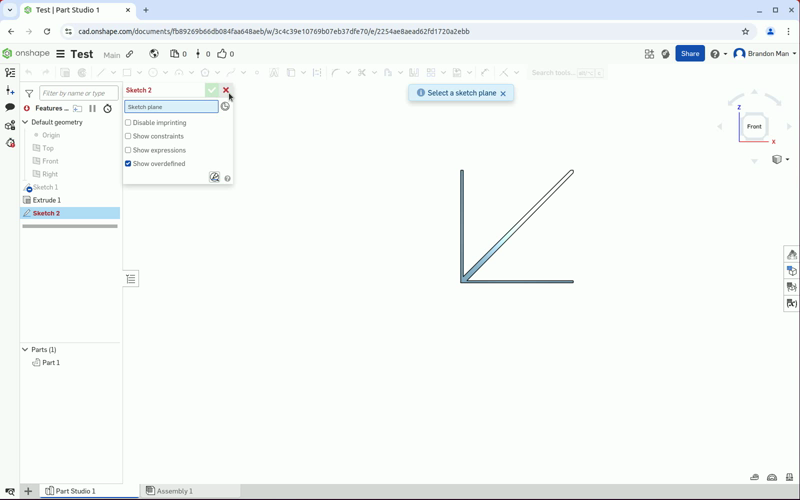
mouse_move(73, 163)
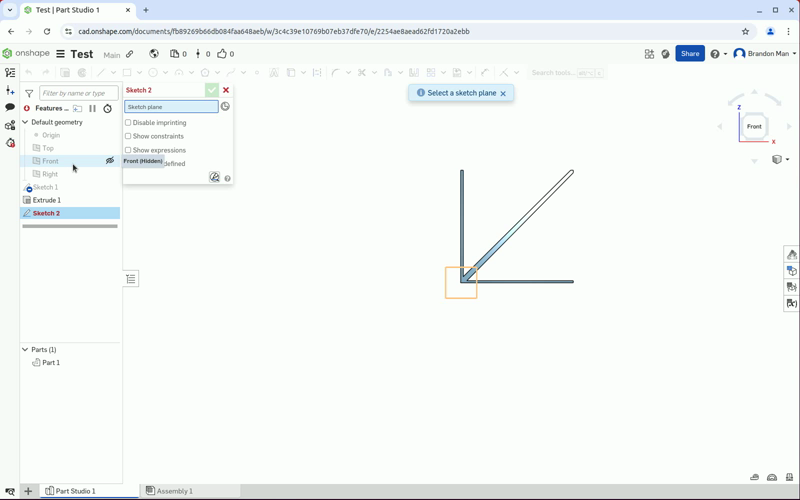
click(73, 163)
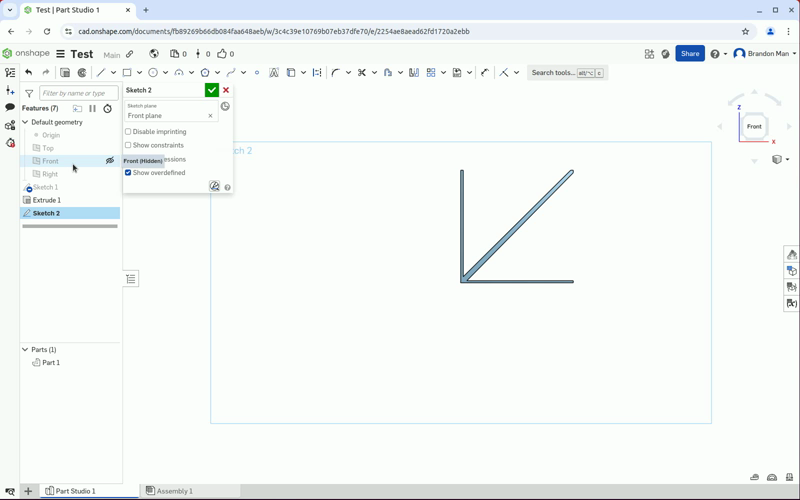
mouse_move(73, 352)
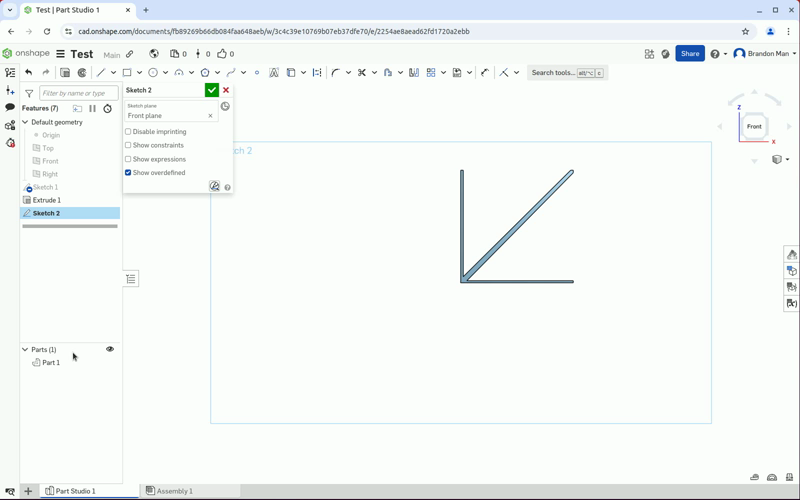
key(y)
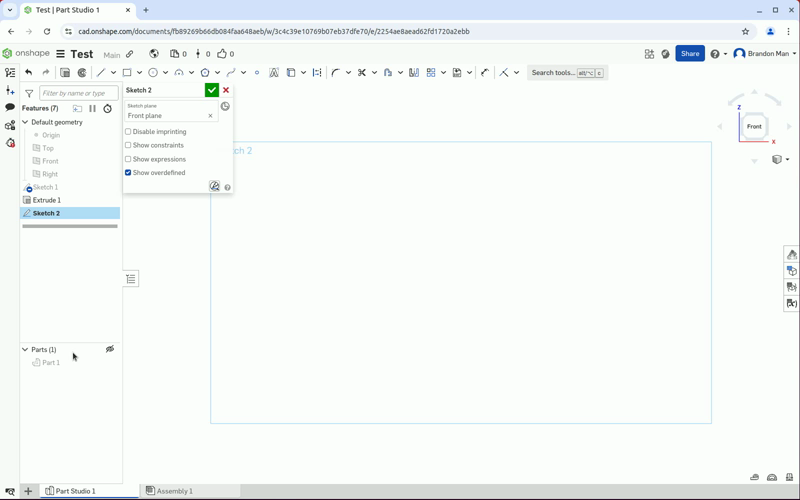
key(l)
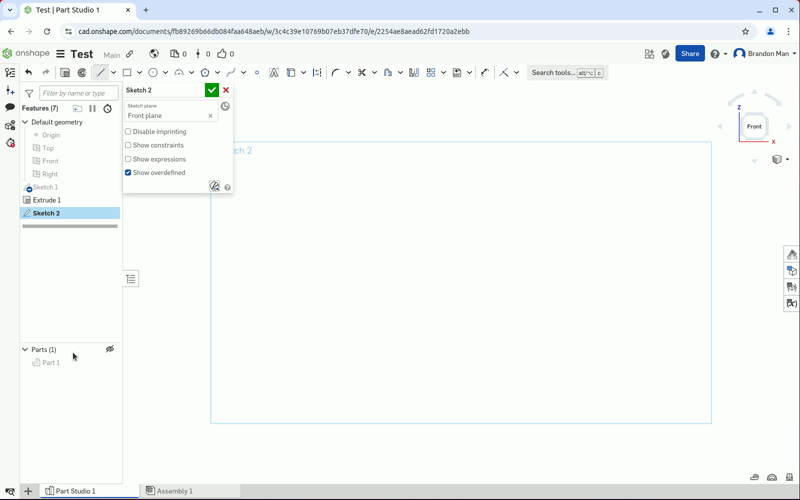
key_down(shift)
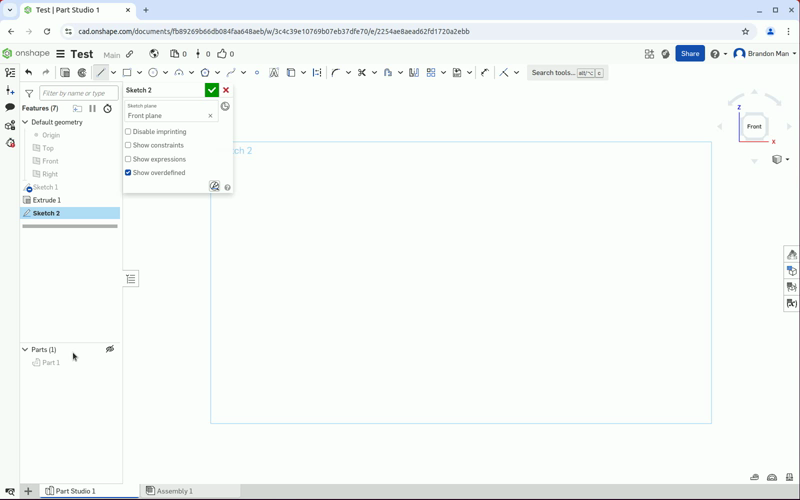
mouse_move(460, 282)
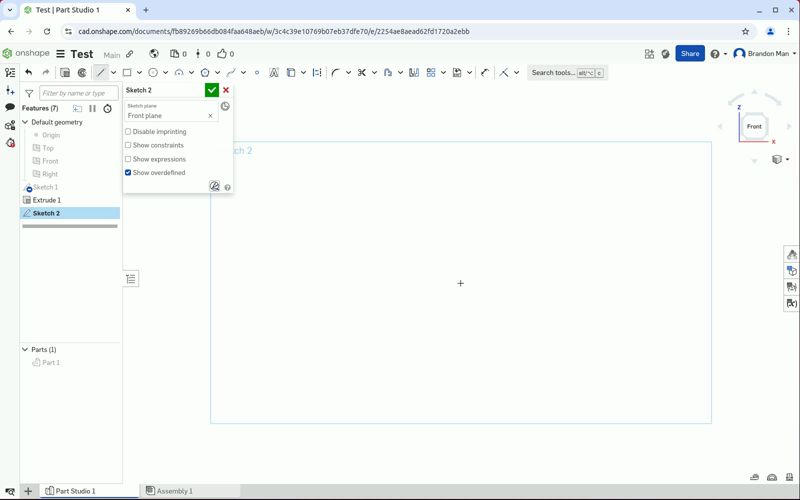
click(460, 282)
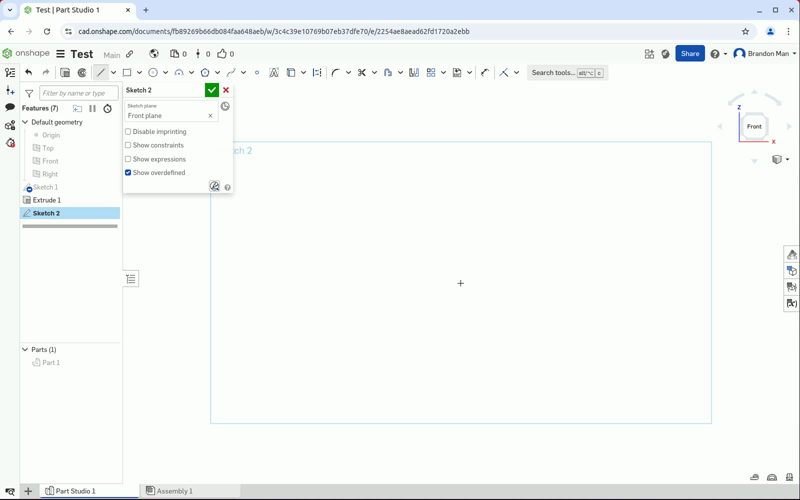
key_up(shift)
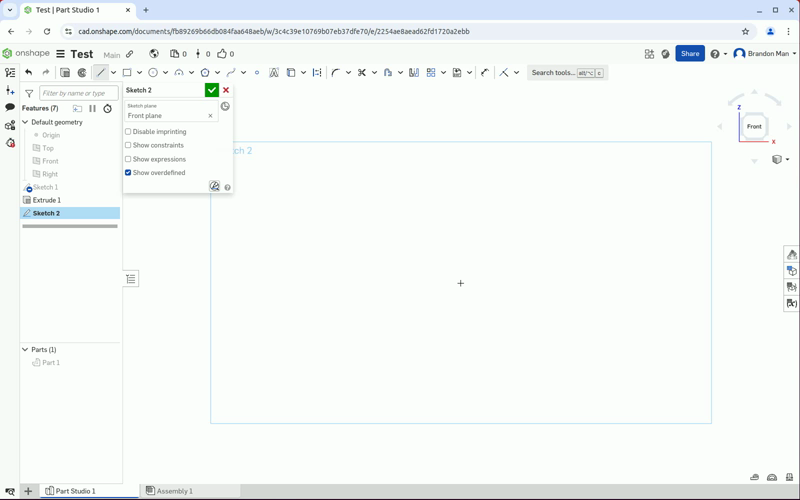
key_down(shift)
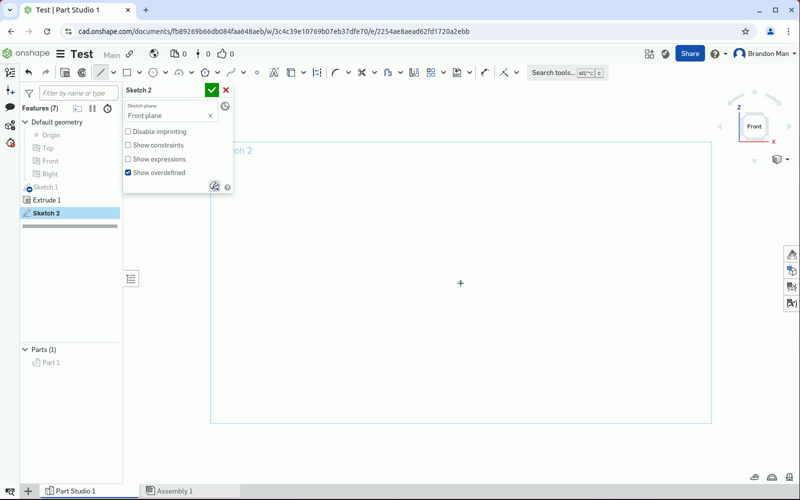
mouse_move(490, 282)
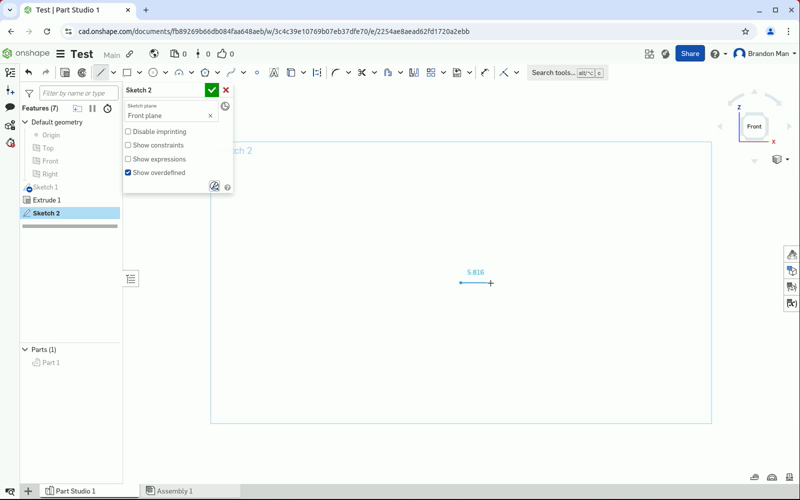
mouse_move(464, 282)
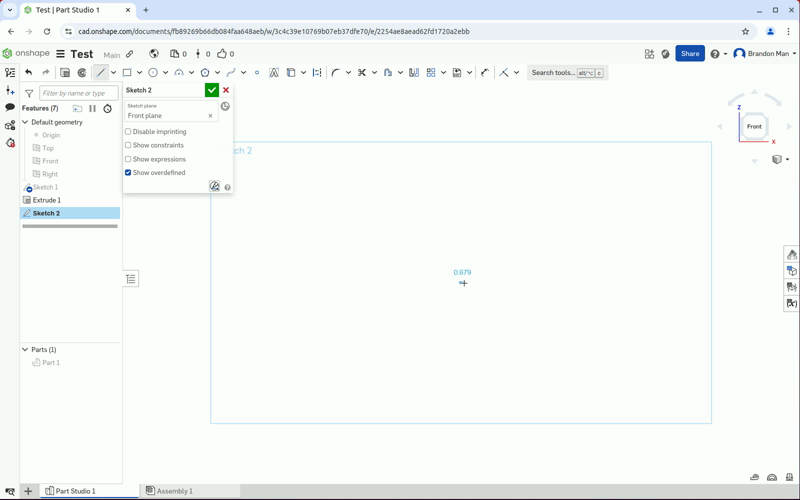
scroll(6)
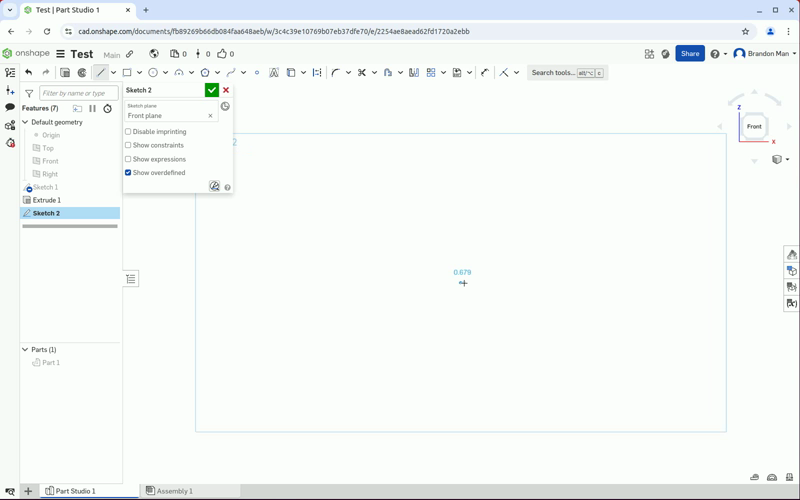
scroll(6)
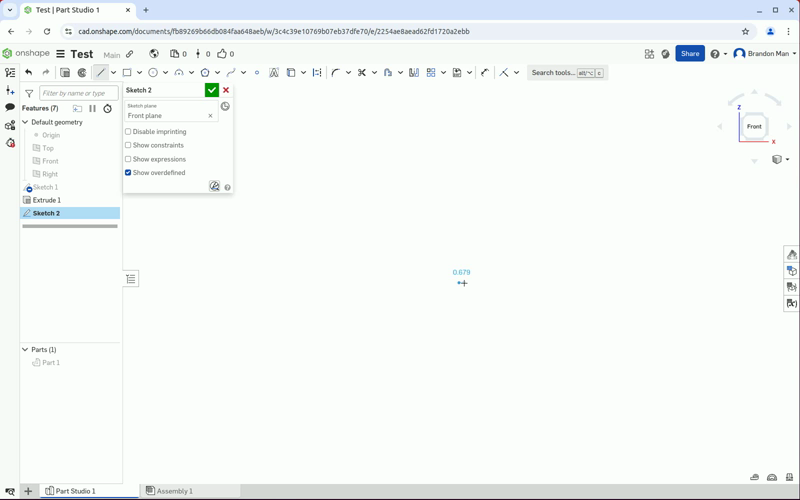
scroll(6)
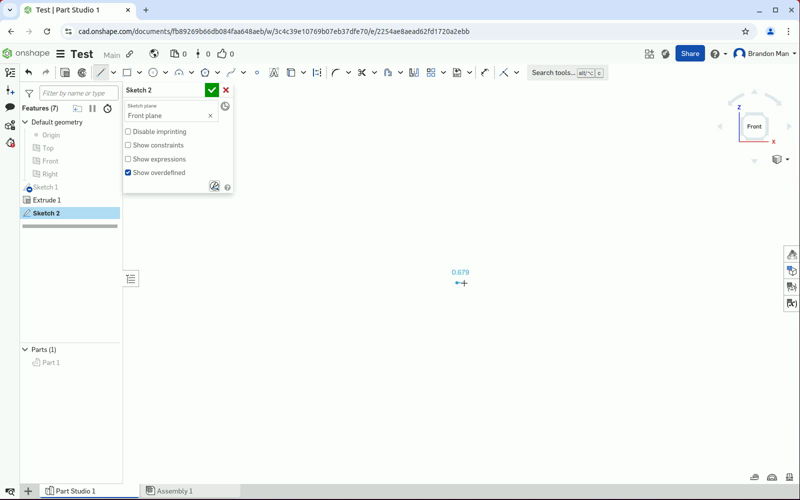
scroll(6)
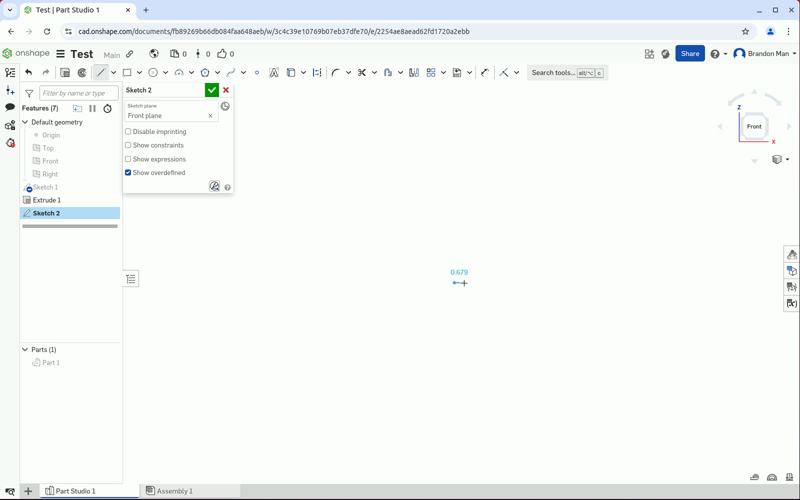
scroll(6)
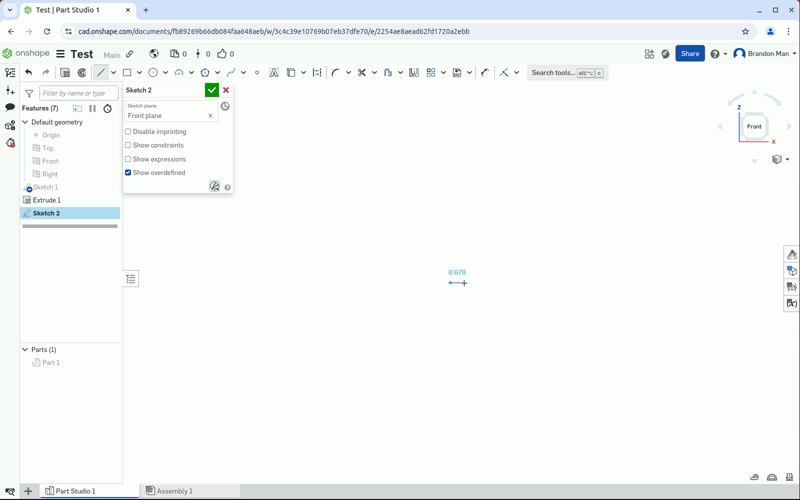
scroll(6)
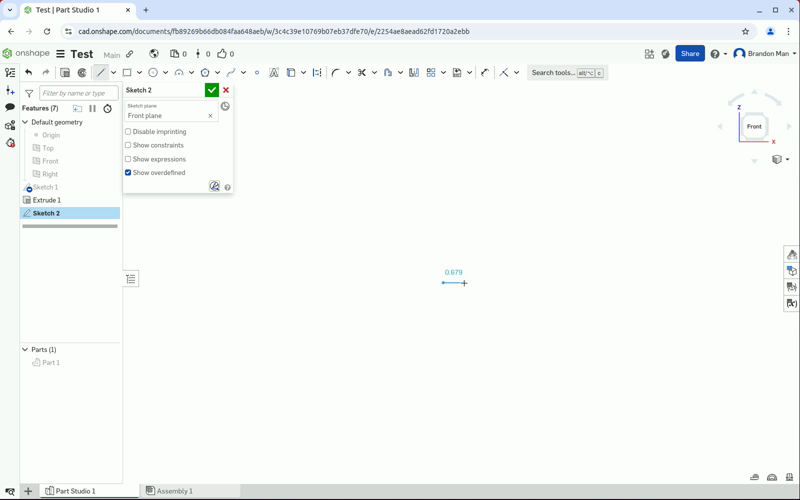
scroll(6)
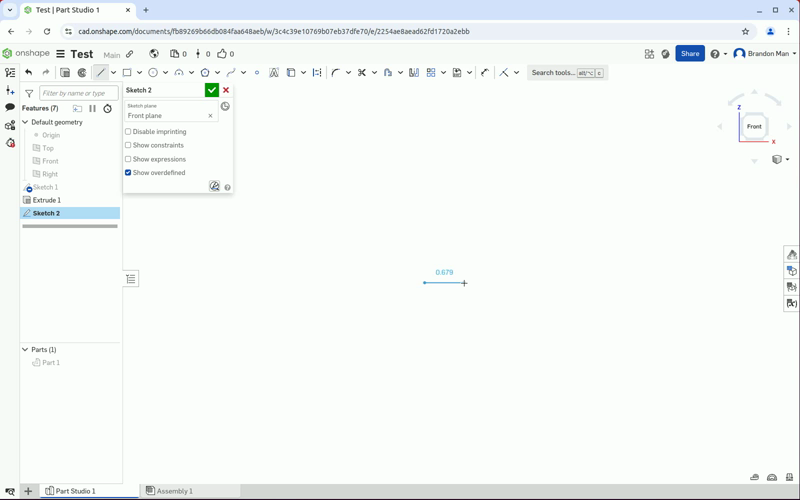
click(464, 282)
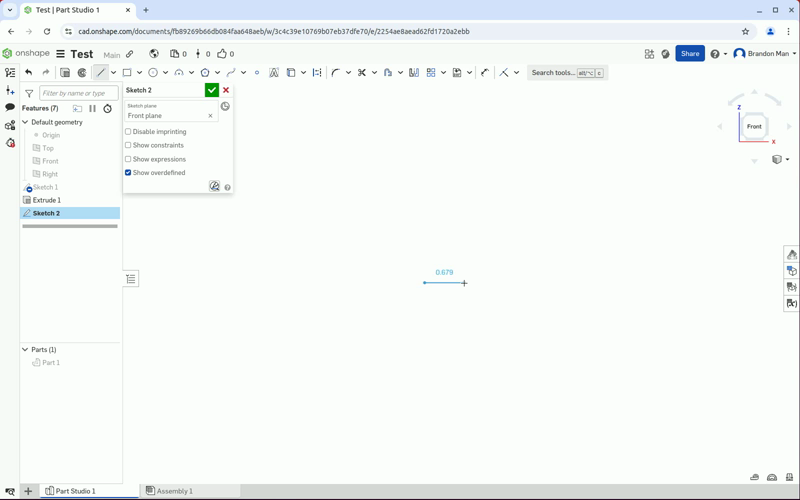
scroll(-6)
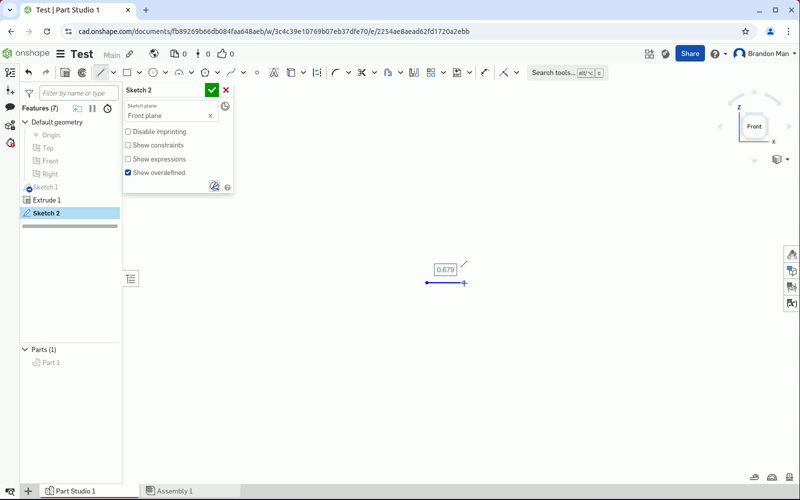
scroll(-6)
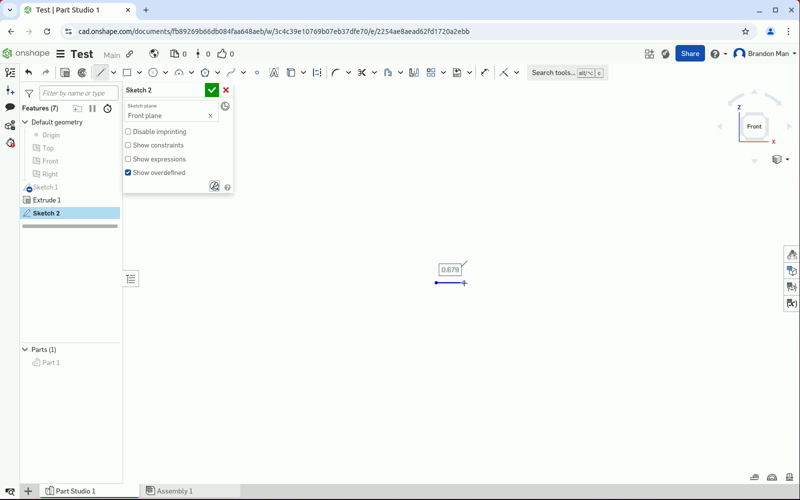
scroll(-6)
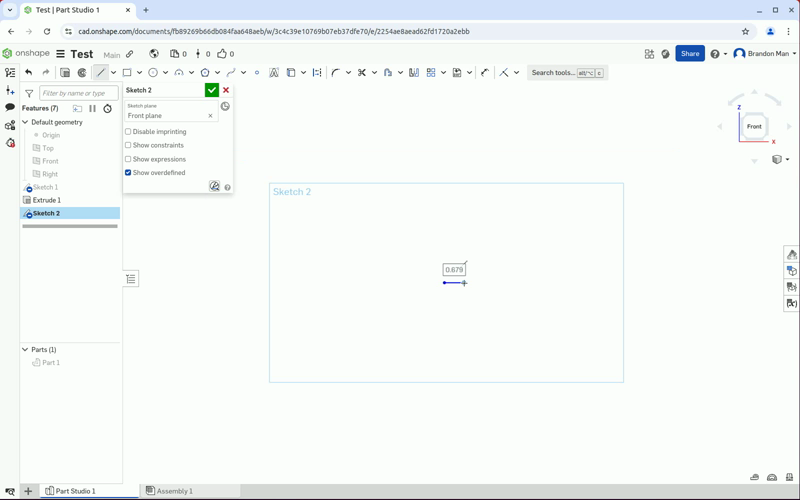
scroll(-6)
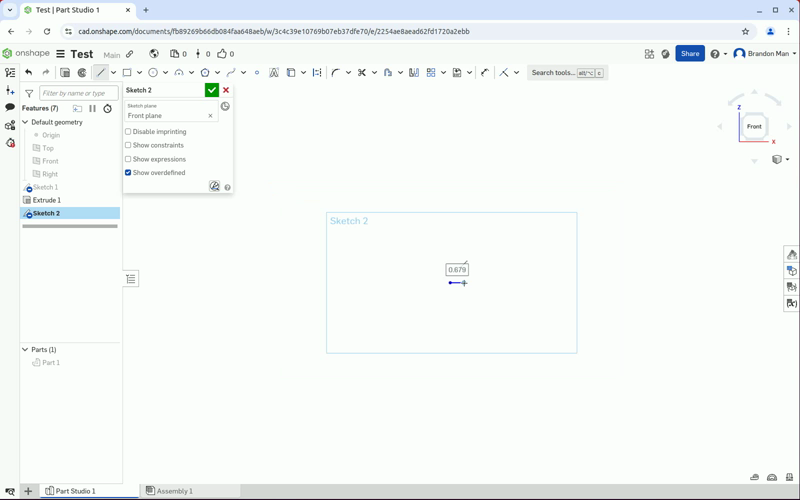
scroll(-6)
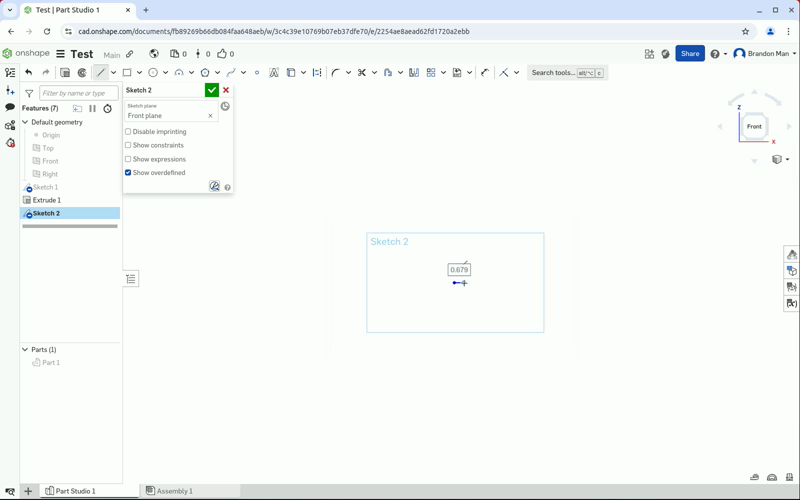
scroll(-6)
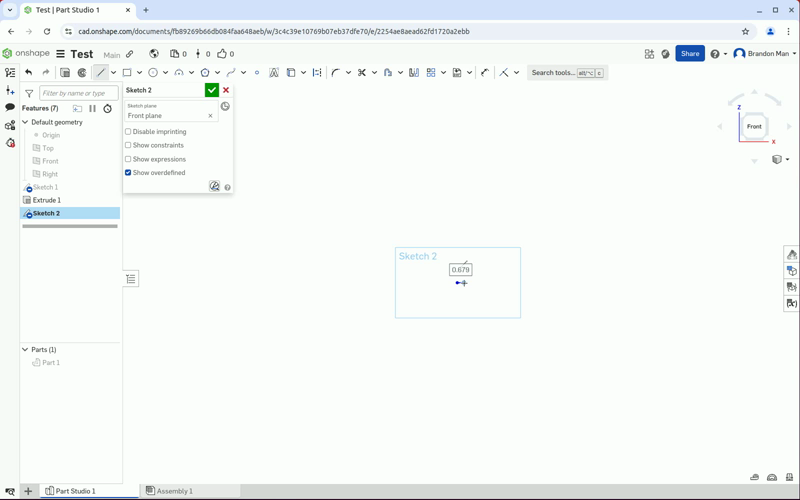
scroll(-6)
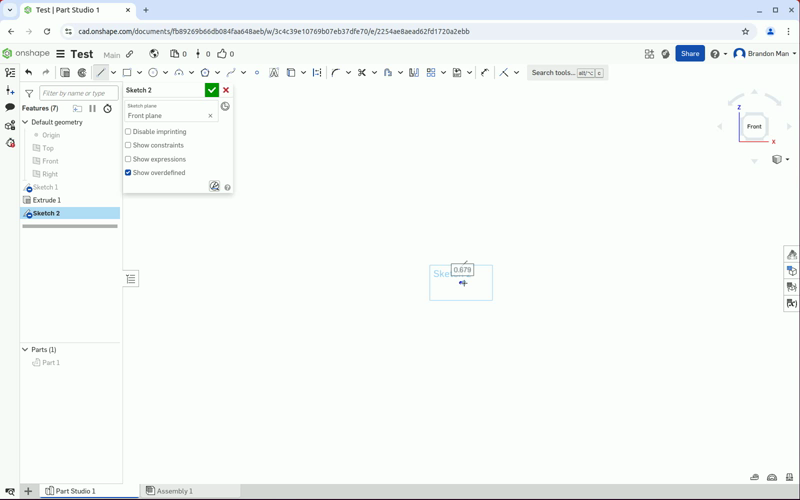
key_up(shift)
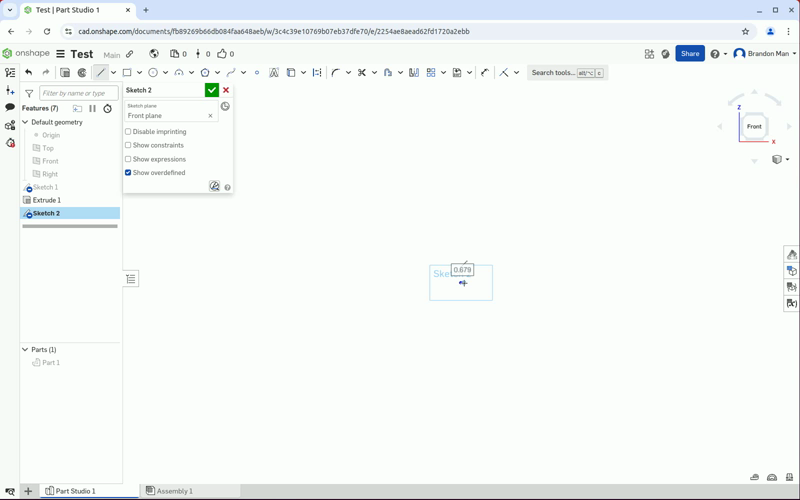
key_down(shift)
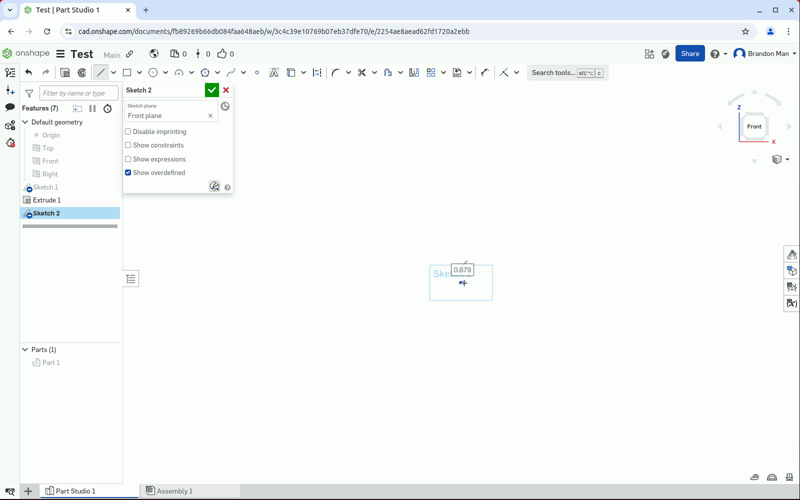
mouse_move(494, 282)
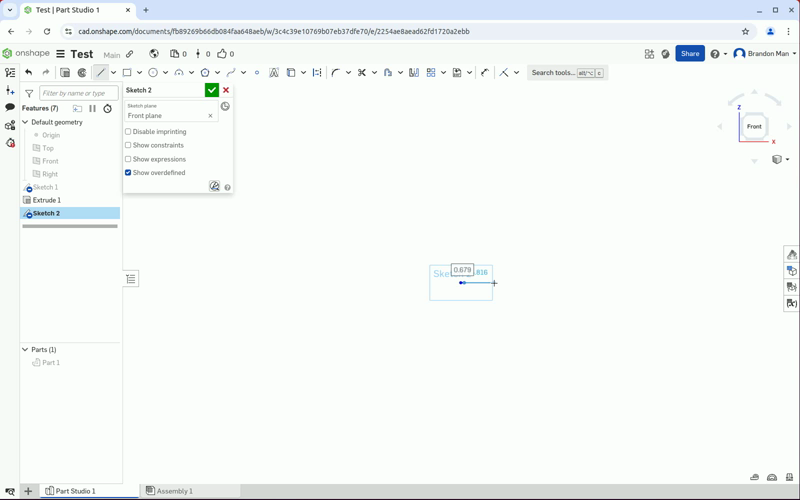
mouse_move(464, 282)
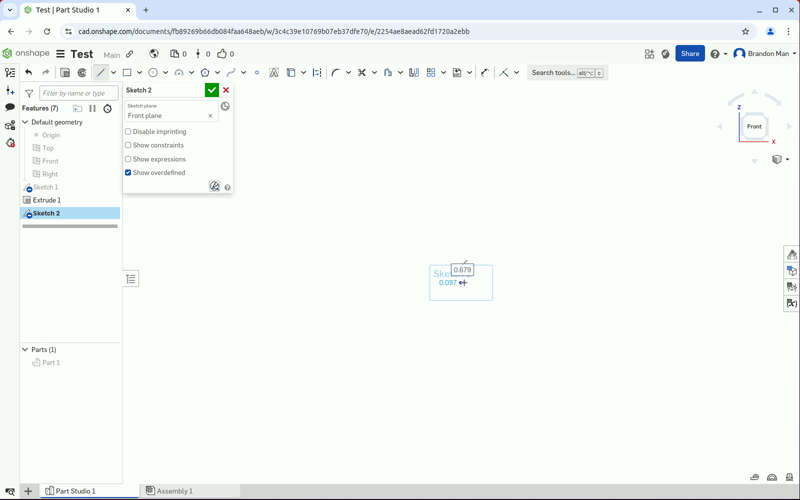
scroll(6)
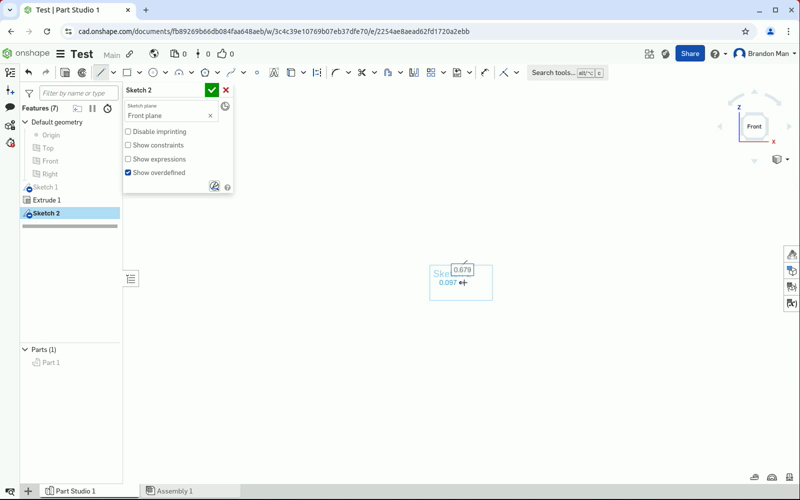
scroll(6)
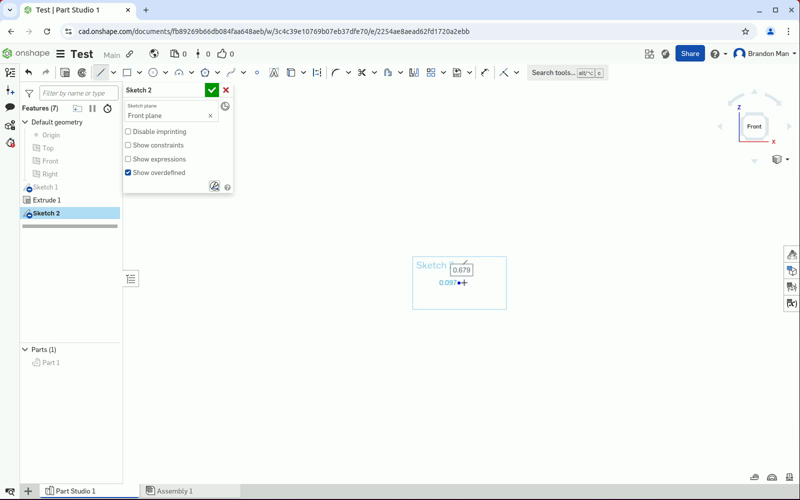
scroll(6)
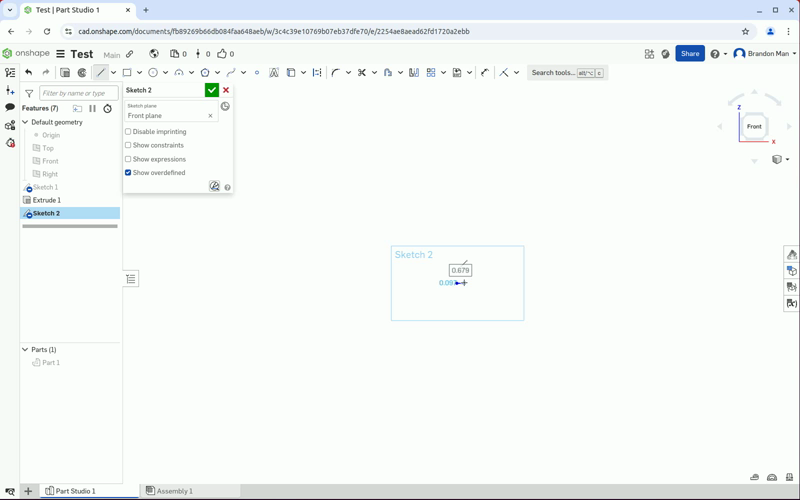
scroll(6)
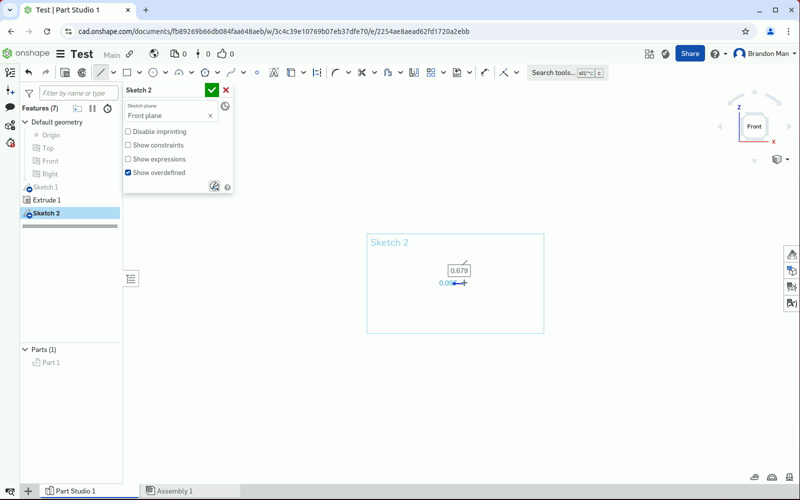
scroll(6)
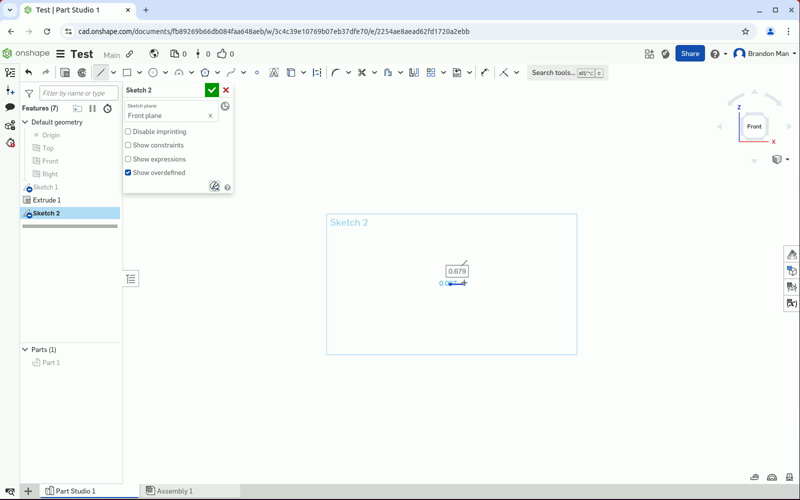
scroll(6)
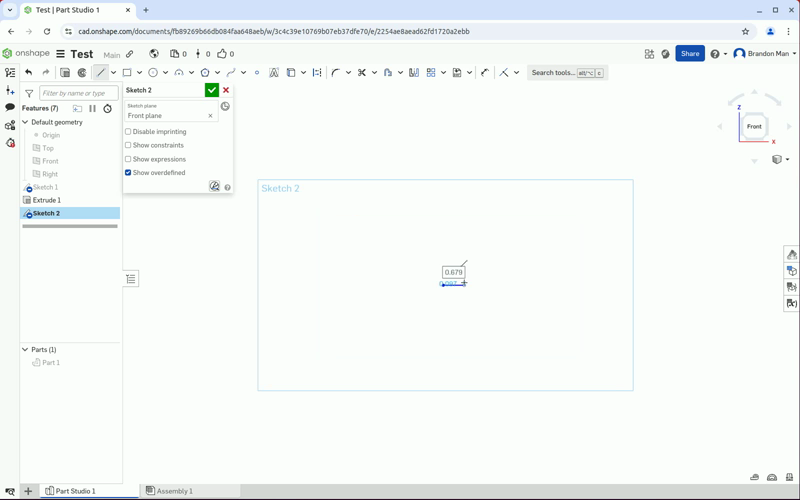
scroll(6)
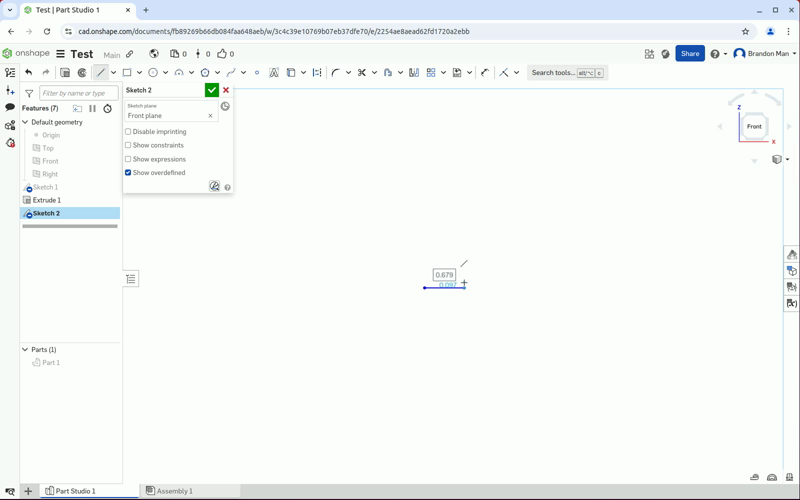
click(464, 282)
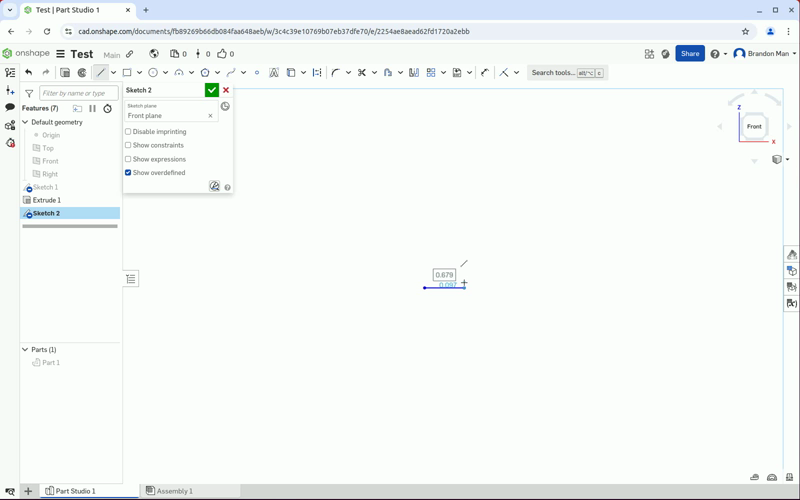
scroll(-6)
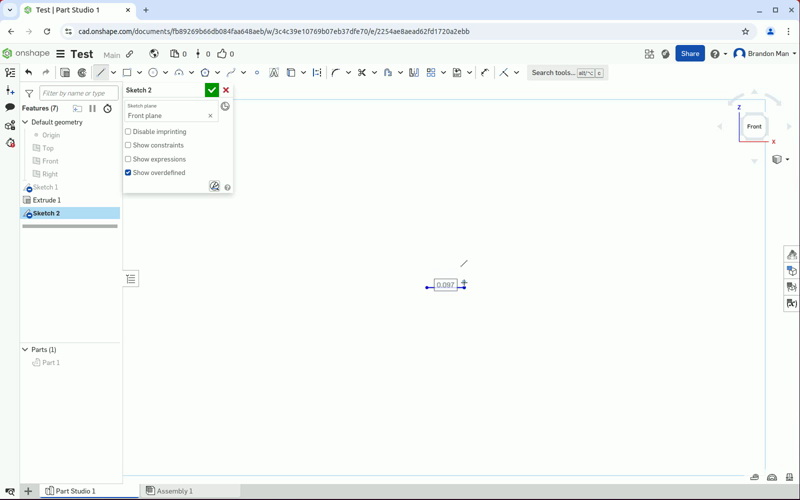
scroll(-6)
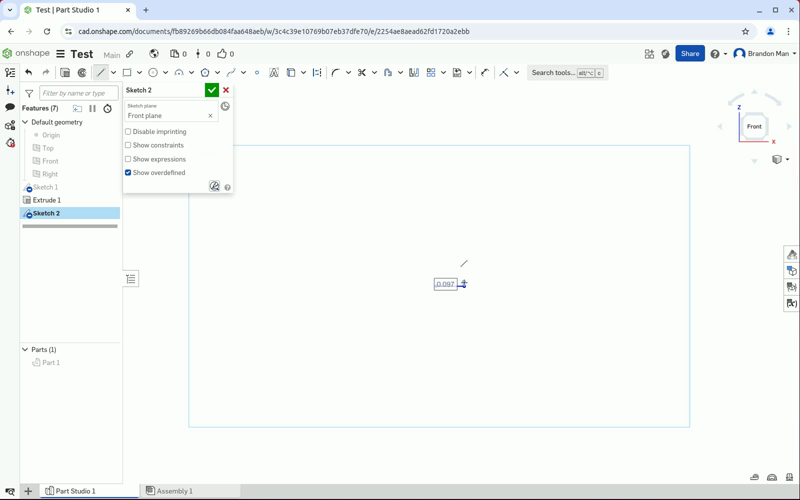
scroll(-6)
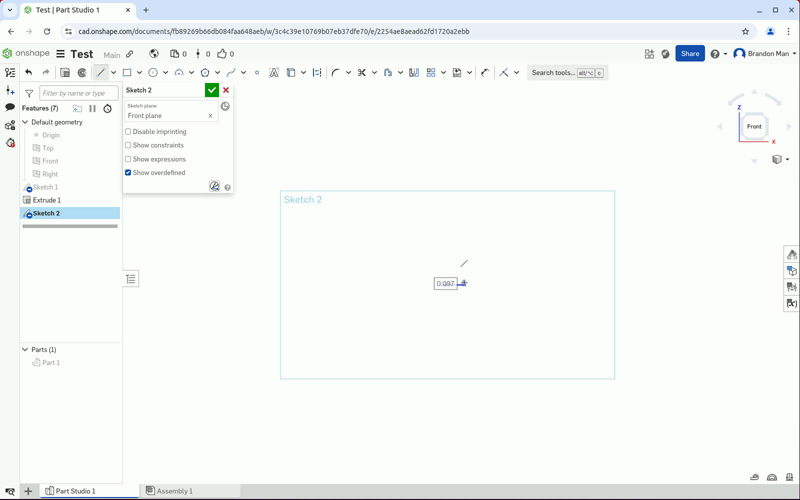
scroll(-6)
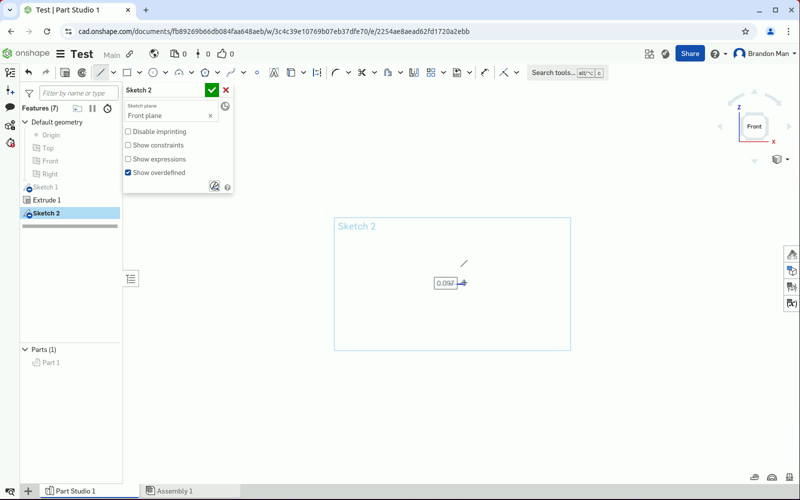
scroll(-6)
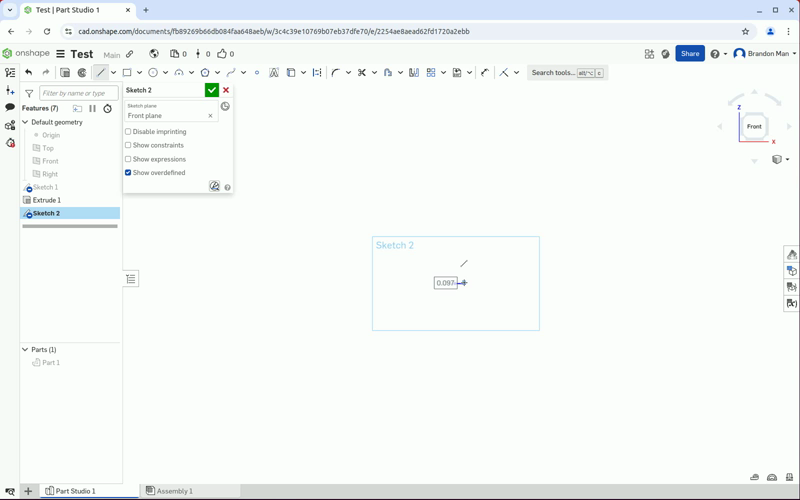
scroll(-6)
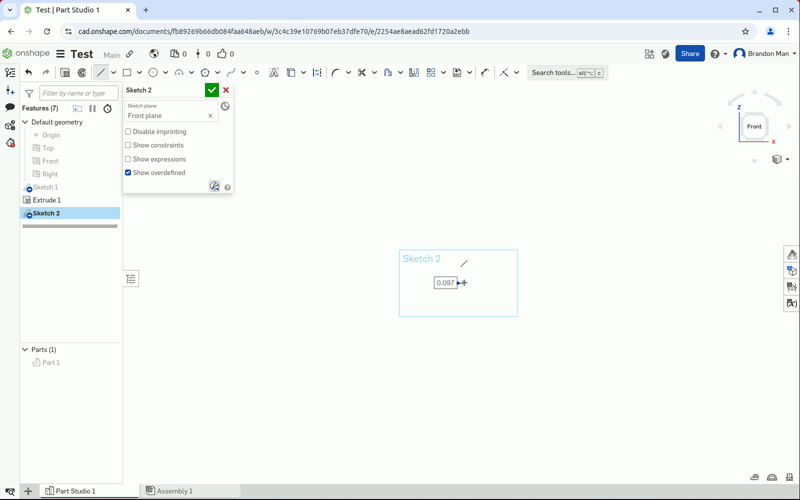
scroll(-6)
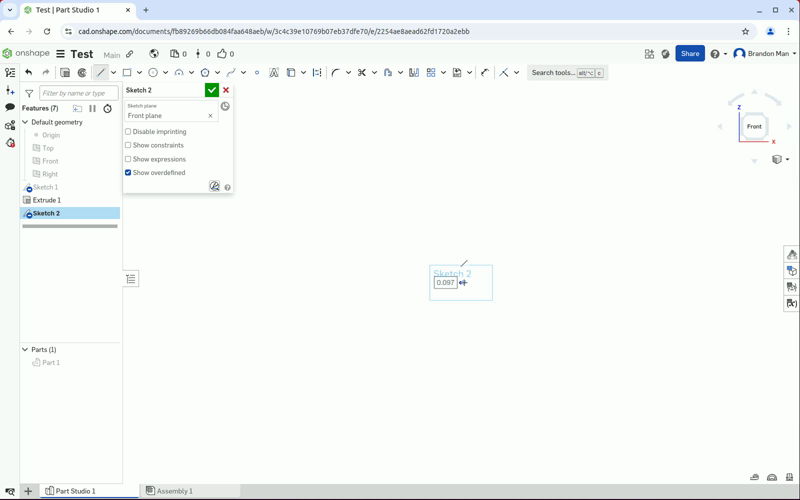
key_up(shift)
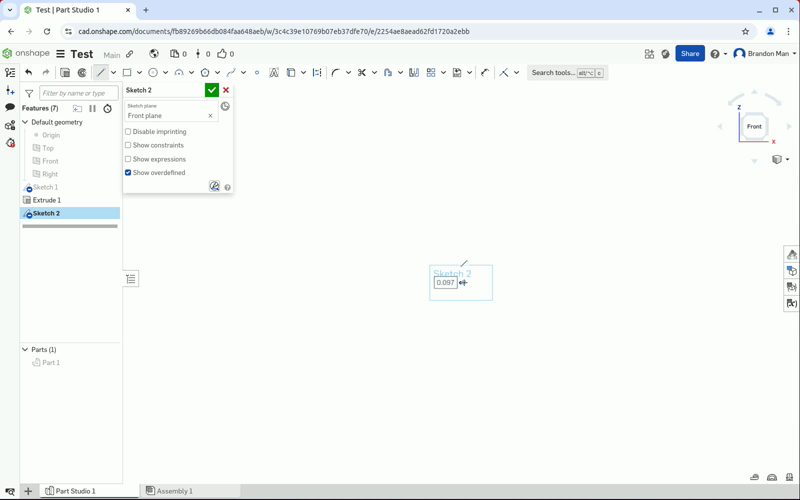
key_down(shift)
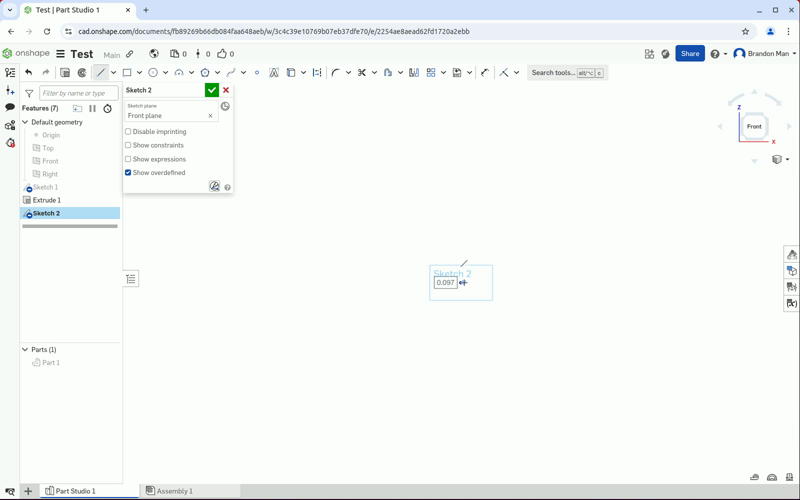
mouse_move(494, 282)
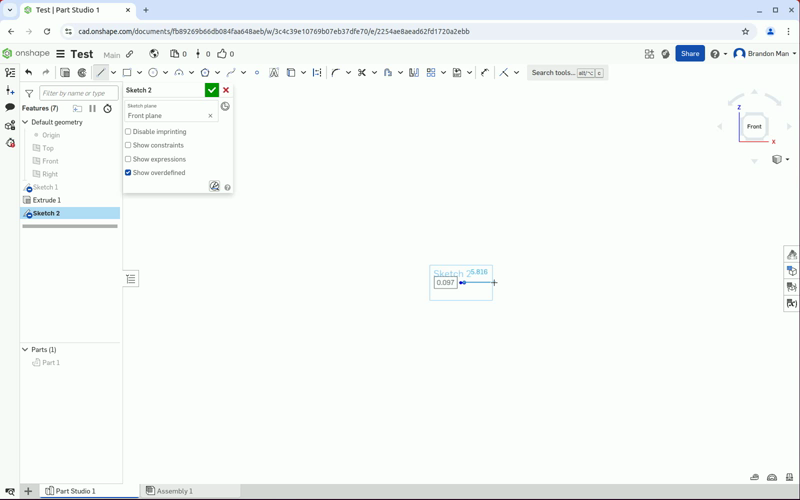
mouse_move(460, 282)
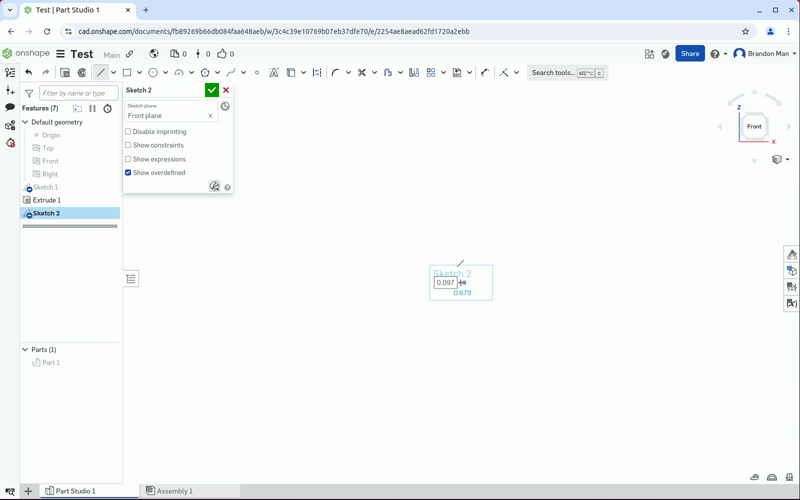
scroll(6)
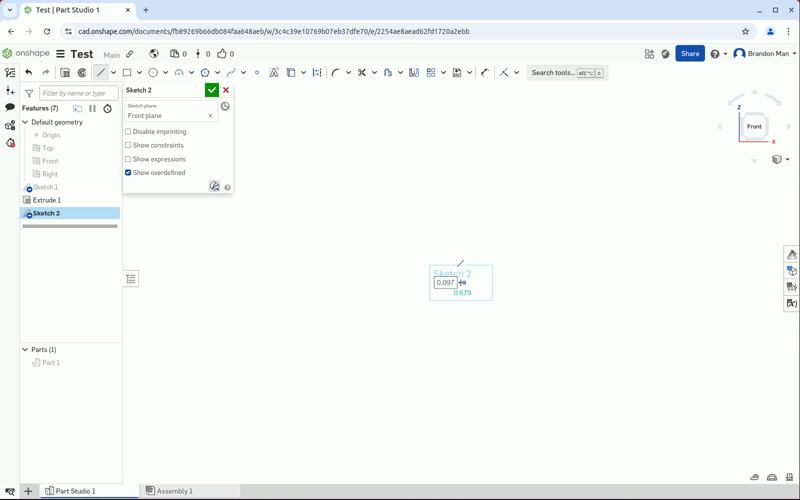
scroll(6)
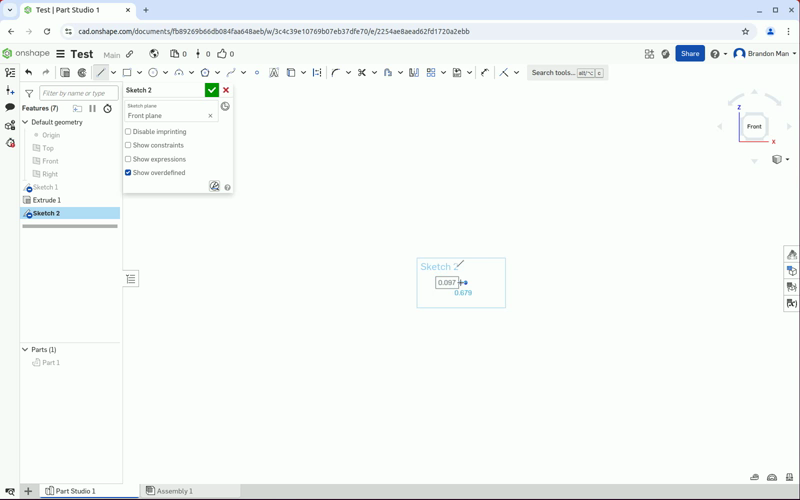
scroll(6)
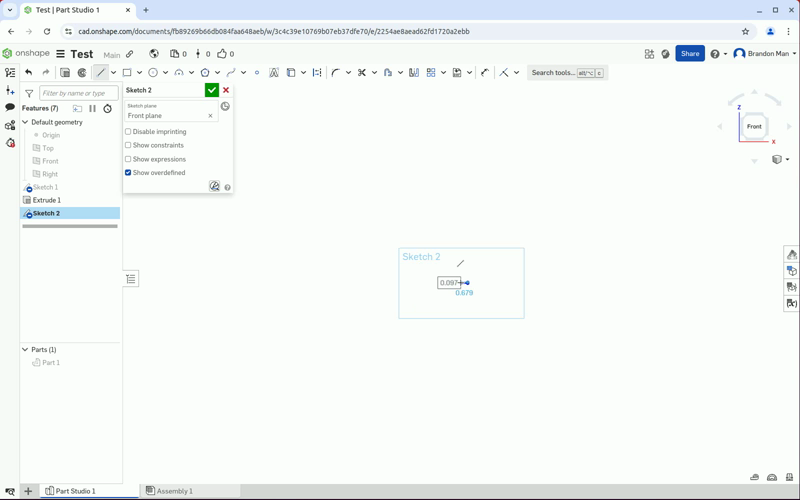
scroll(6)
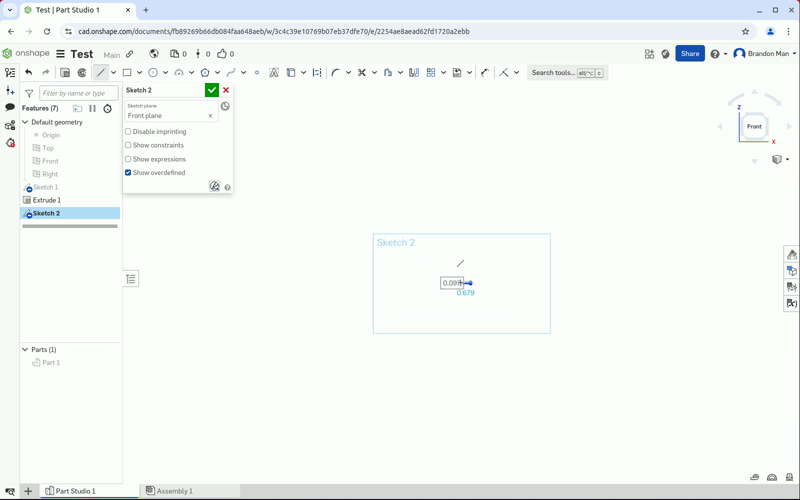
scroll(6)
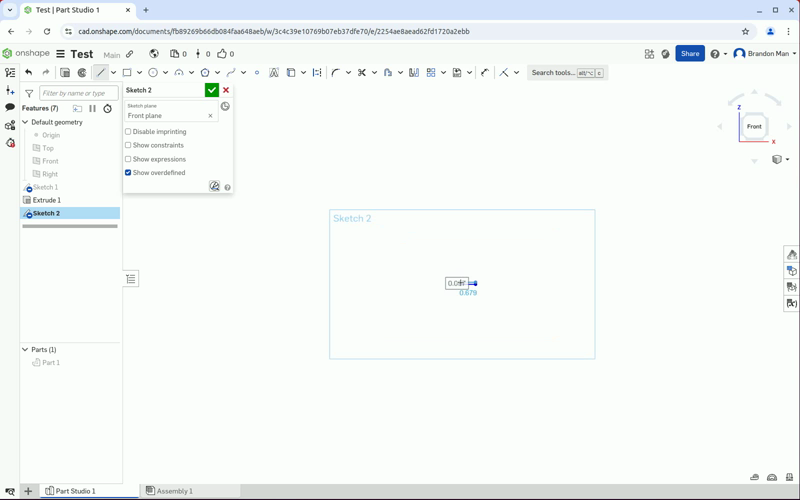
scroll(6)
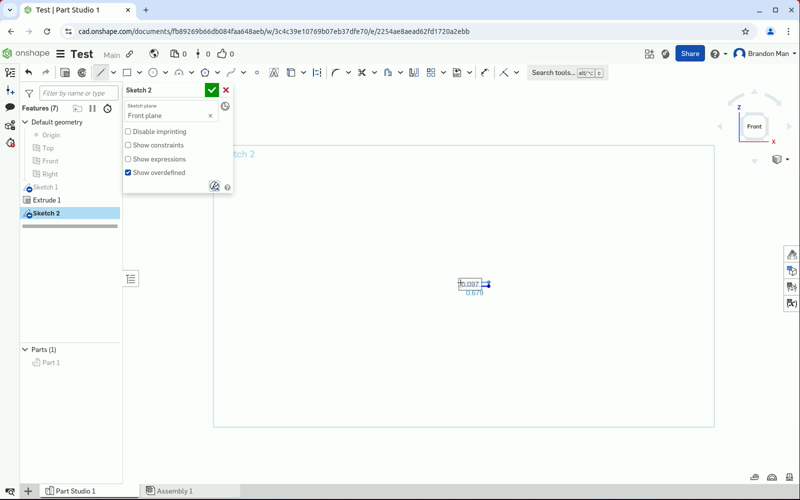
scroll(6)
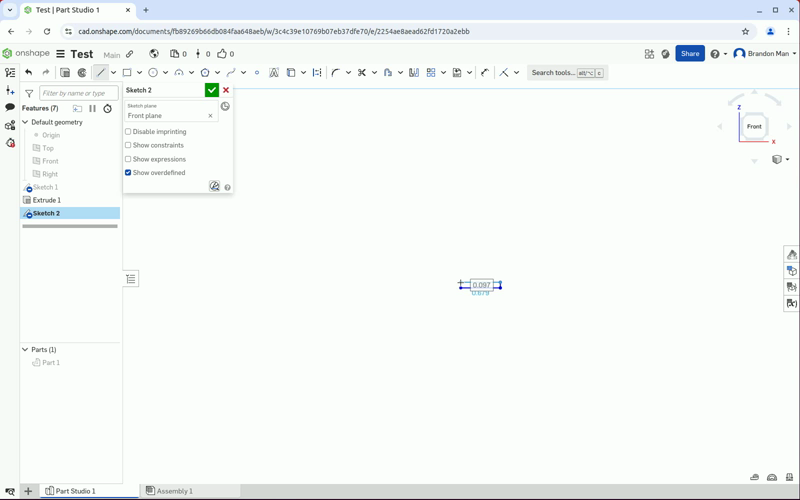
click(460, 282)
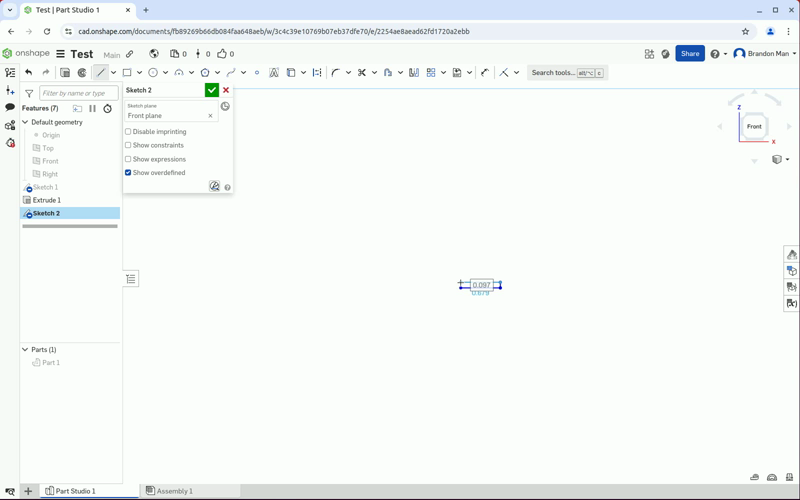
scroll(-6)
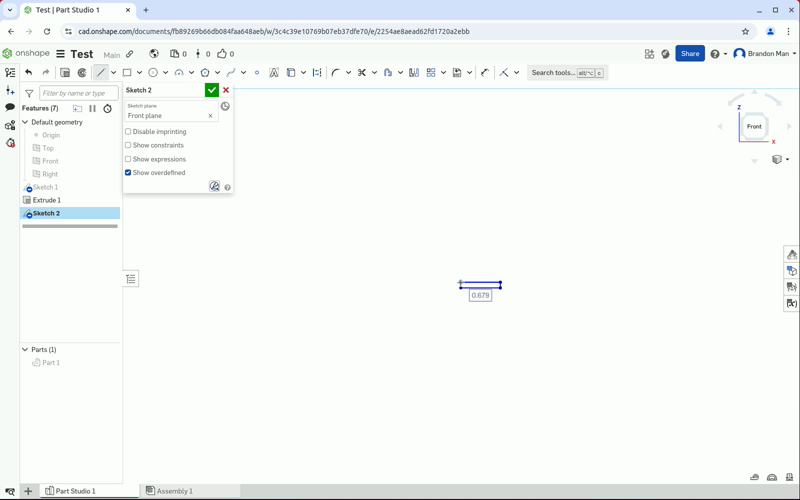
scroll(-6)
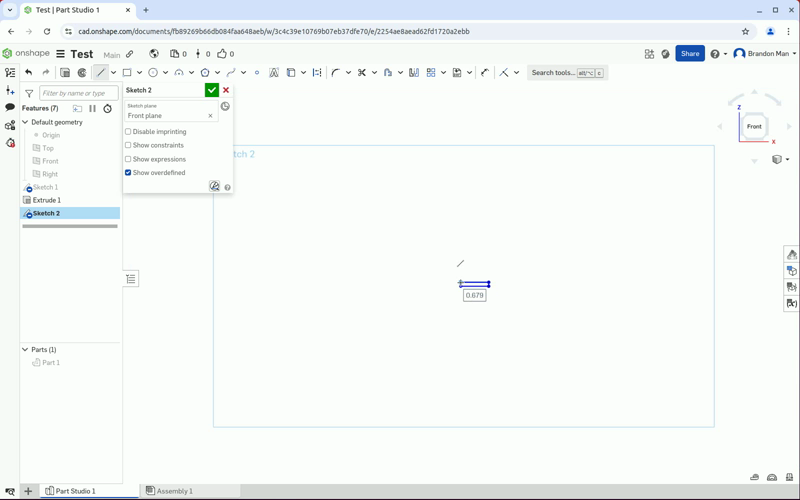
scroll(-6)
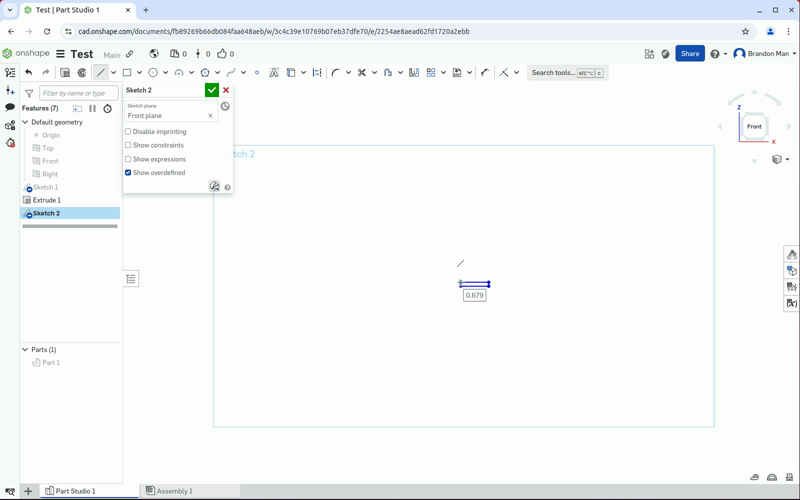
scroll(-6)
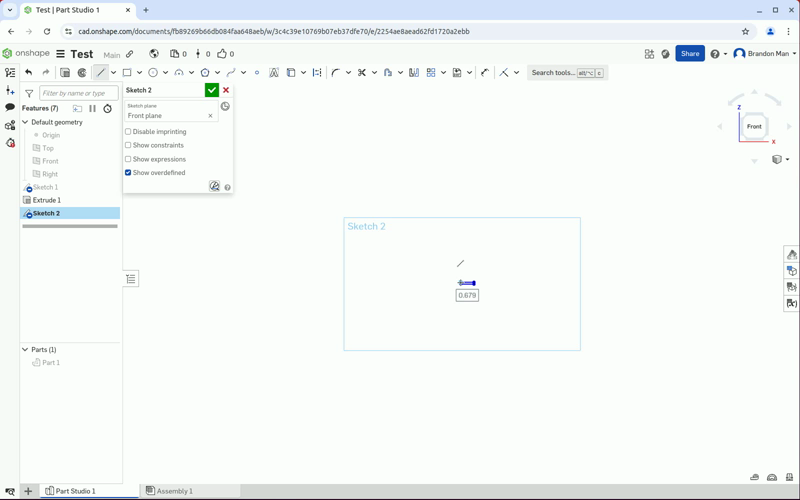
scroll(-6)
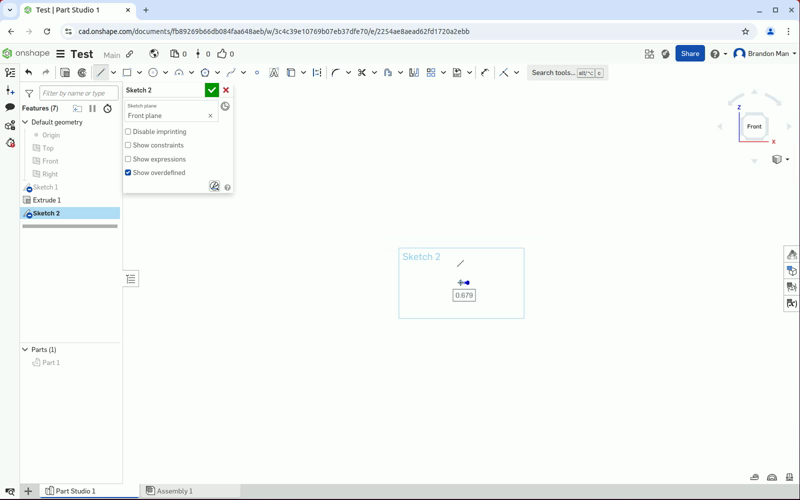
scroll(-6)
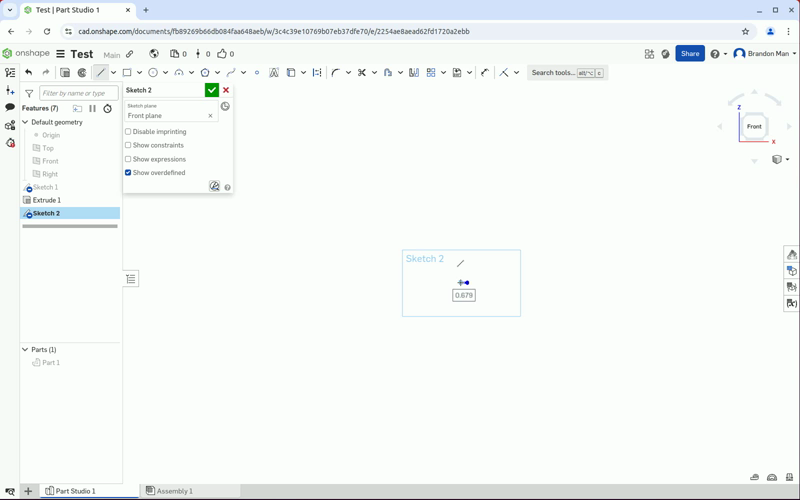
scroll(-6)
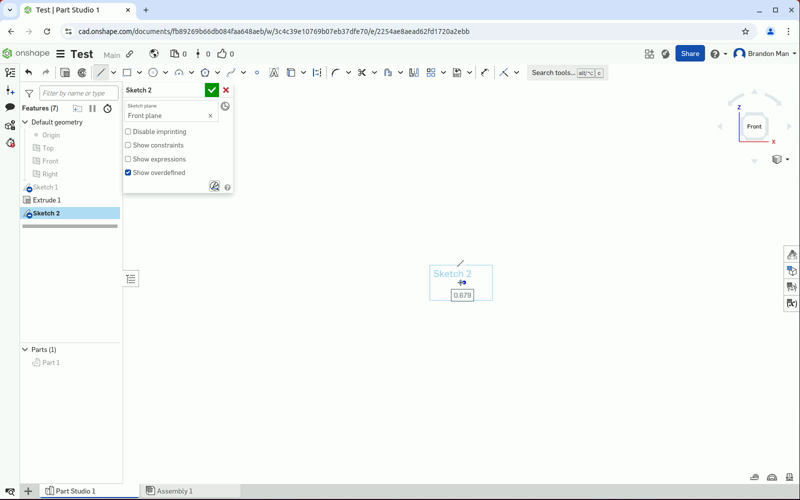
key_up(shift)
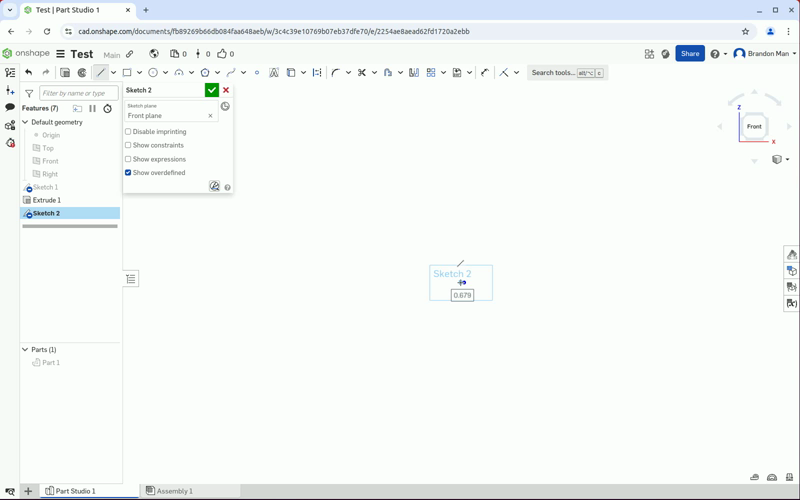
mouse_move(490, 282)
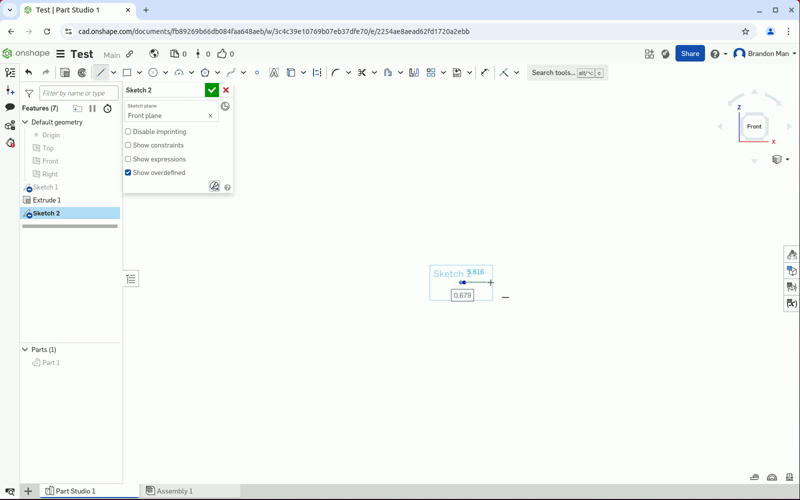
key_down(shift)
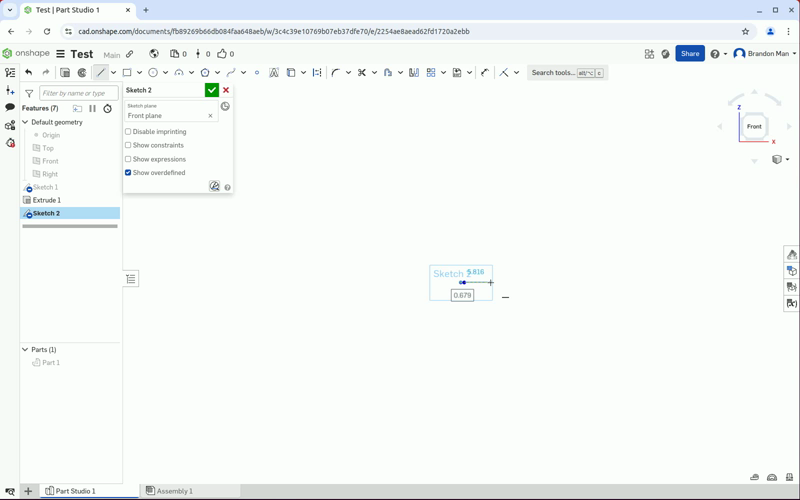
mouse_move(460, 282)
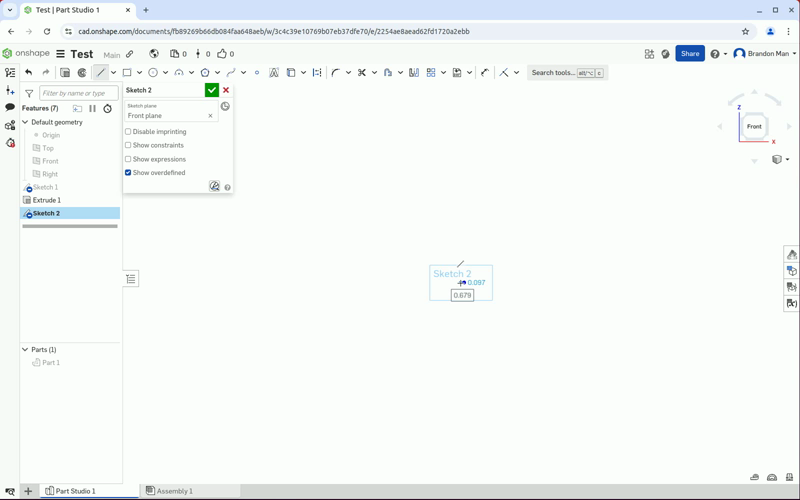
scroll(6)
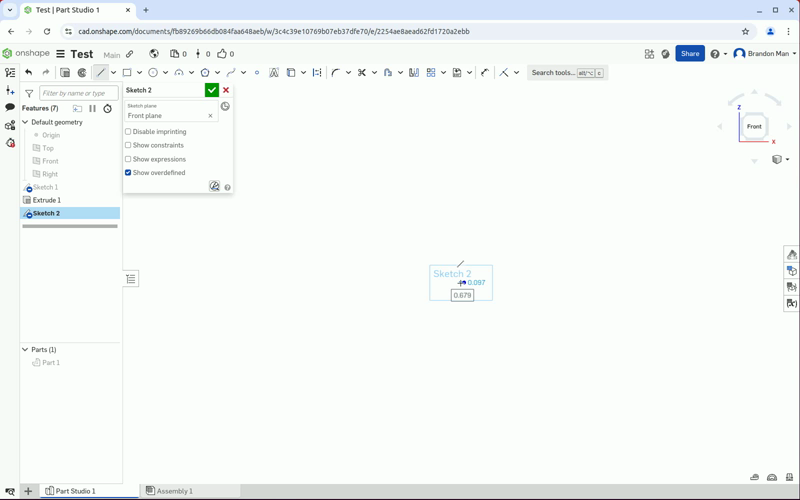
scroll(6)
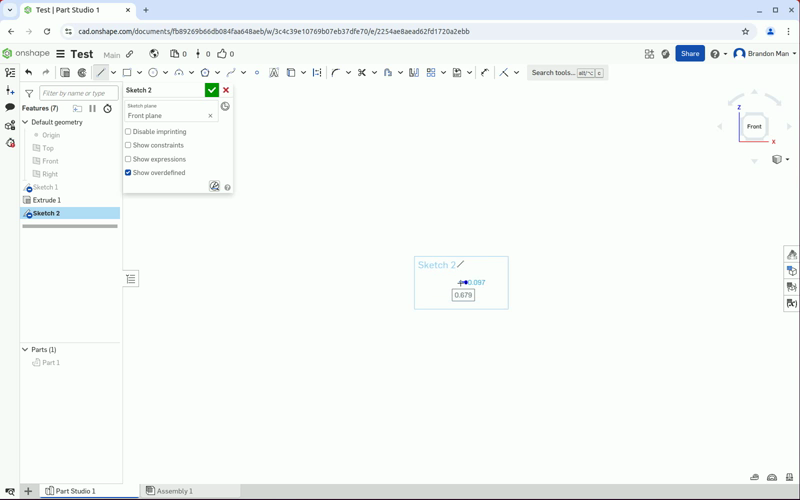
scroll(6)
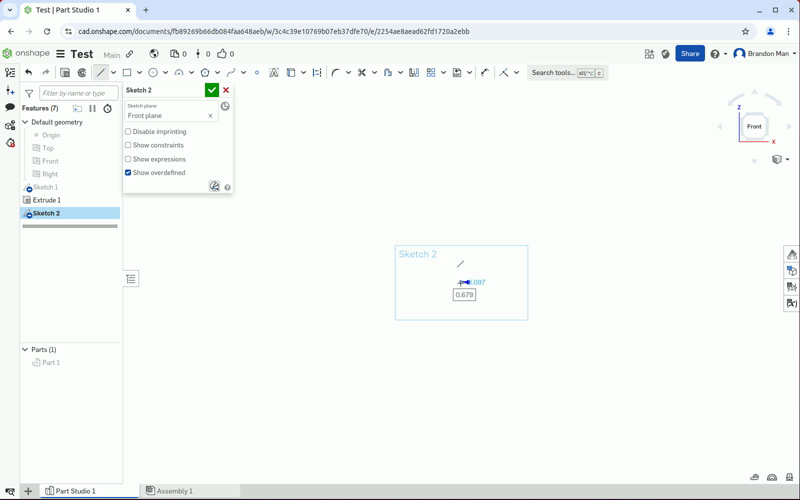
scroll(6)
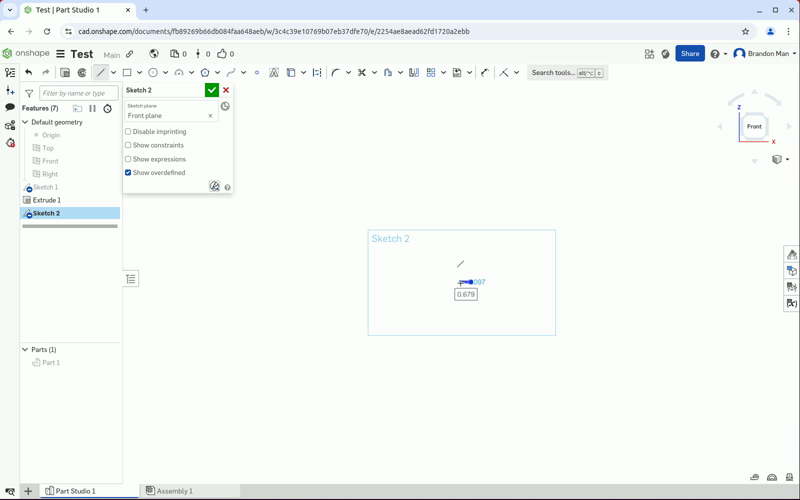
scroll(6)
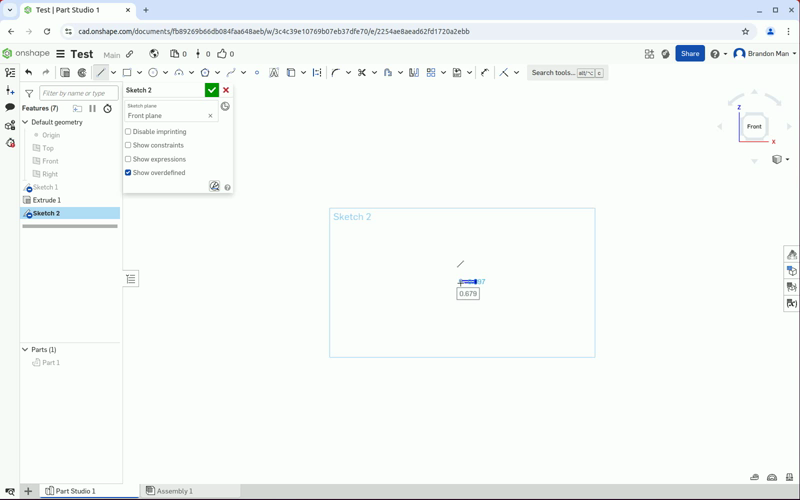
scroll(6)
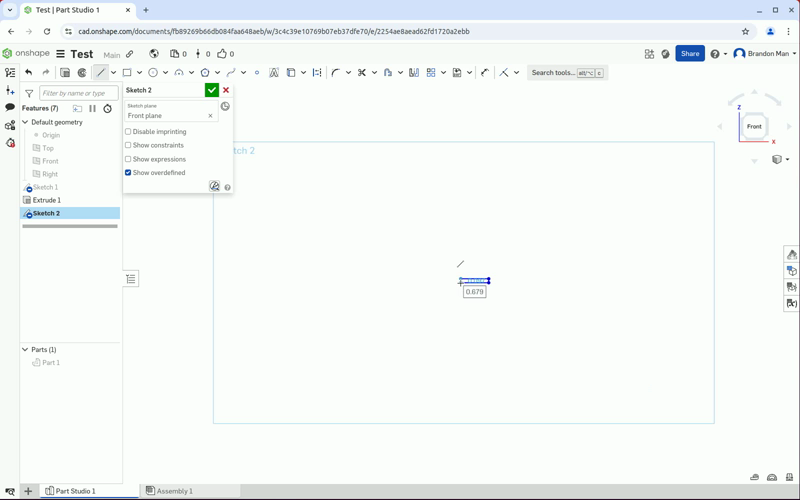
scroll(6)
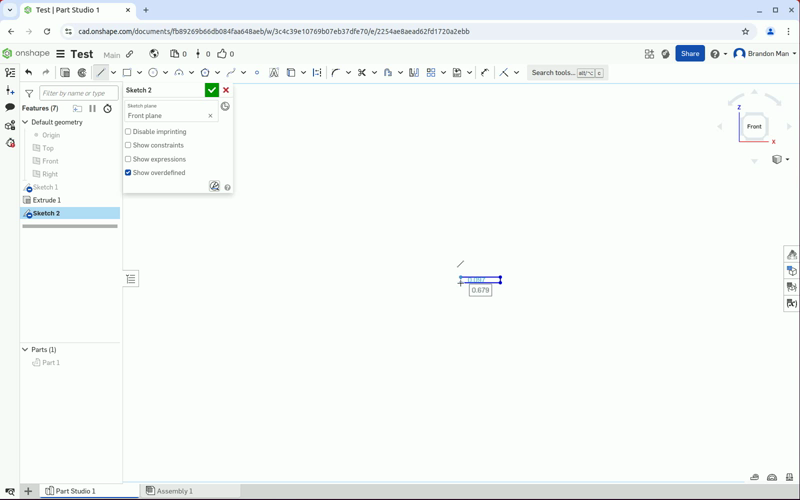
key_up(shift)
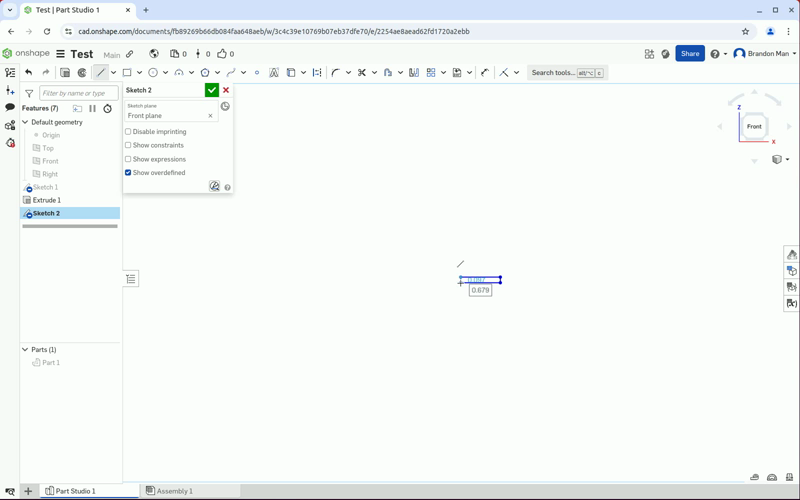
click(460, 282)
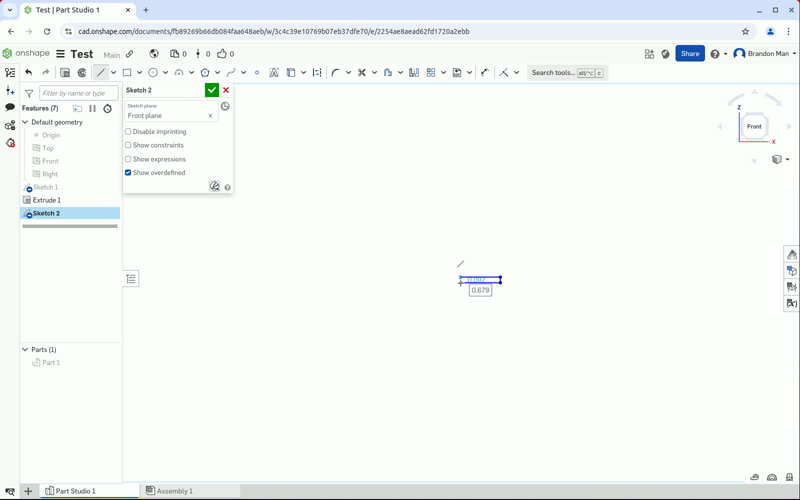
scroll(-6)
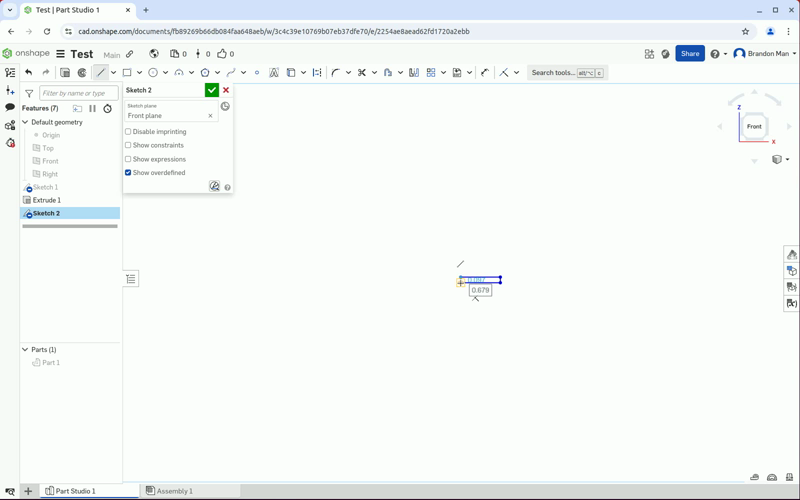
scroll(-6)
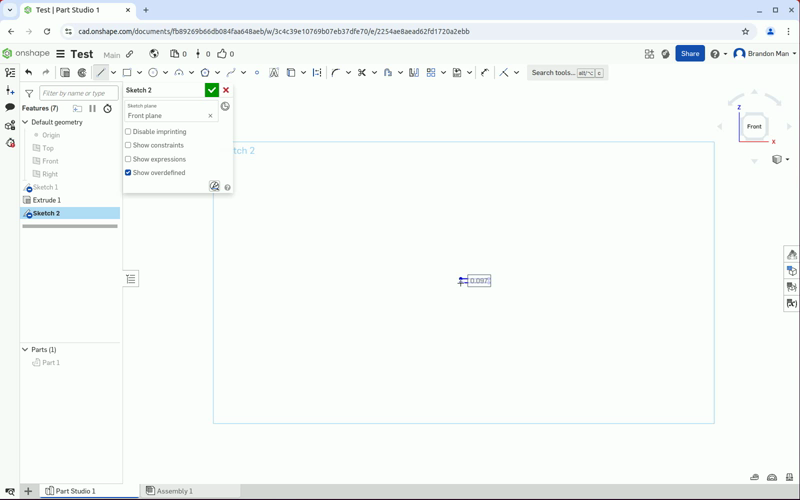
scroll(-6)
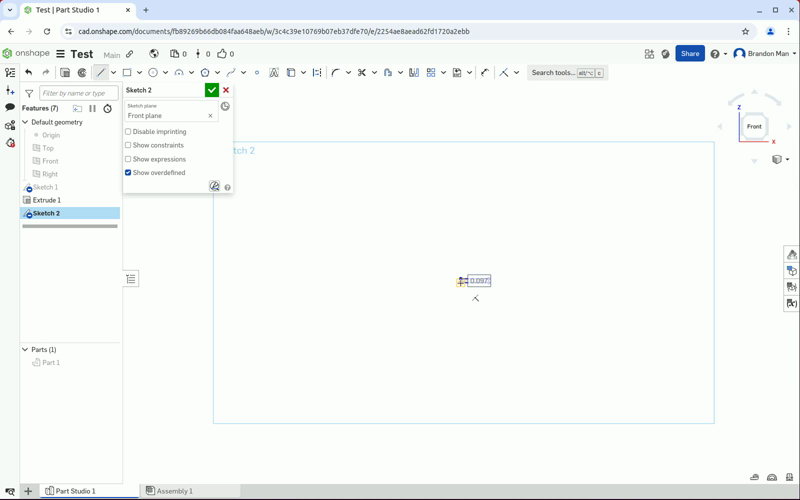
scroll(-6)
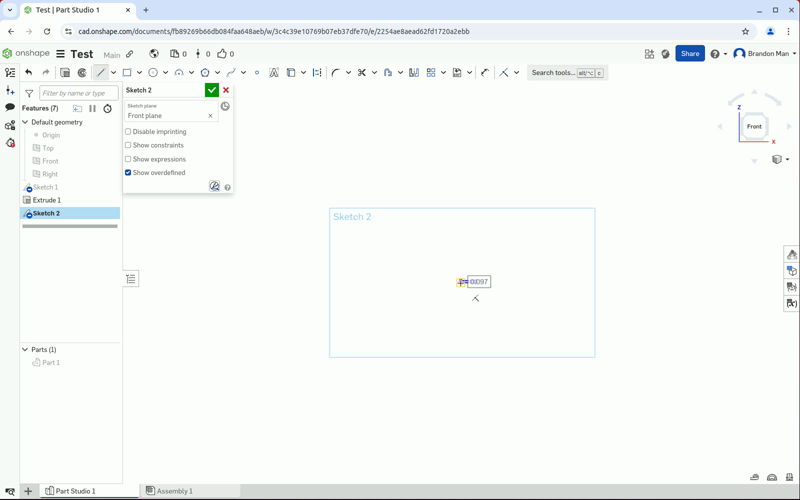
scroll(-6)
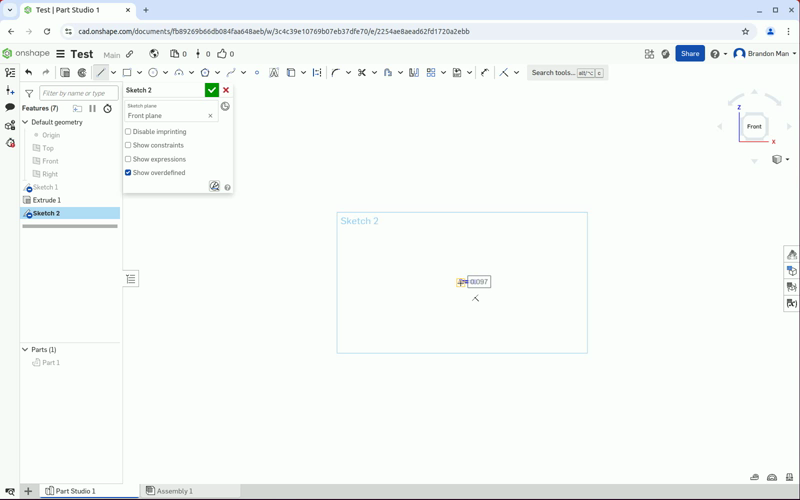
scroll(-6)
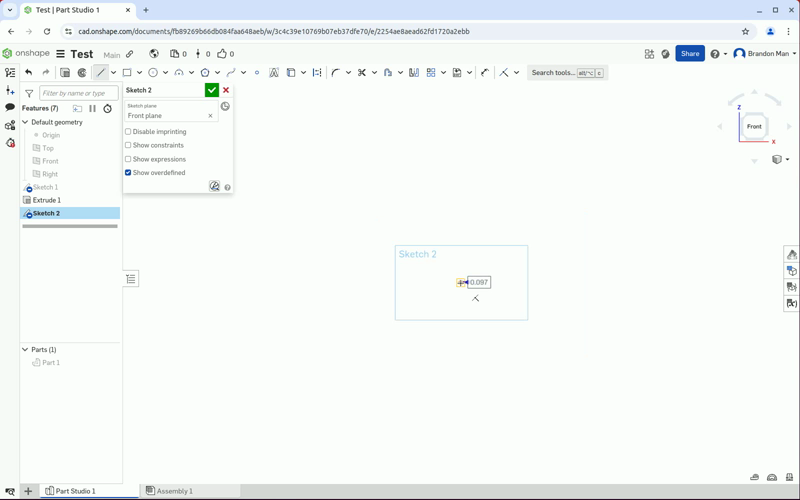
scroll(-6)
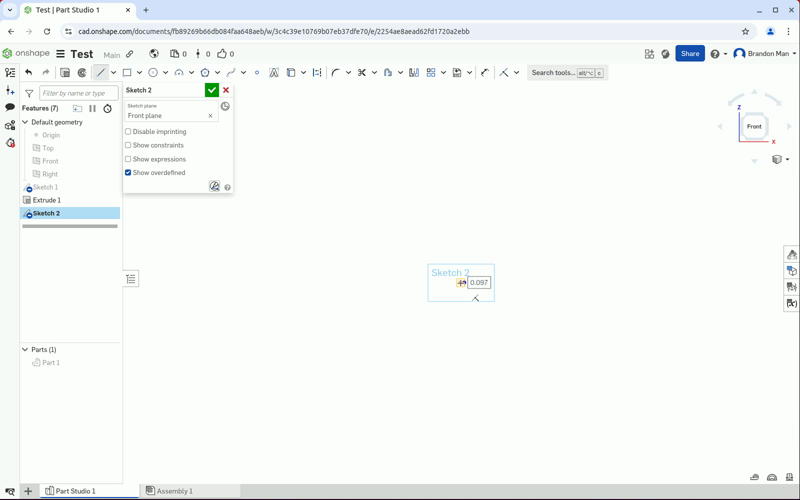
key(esc)
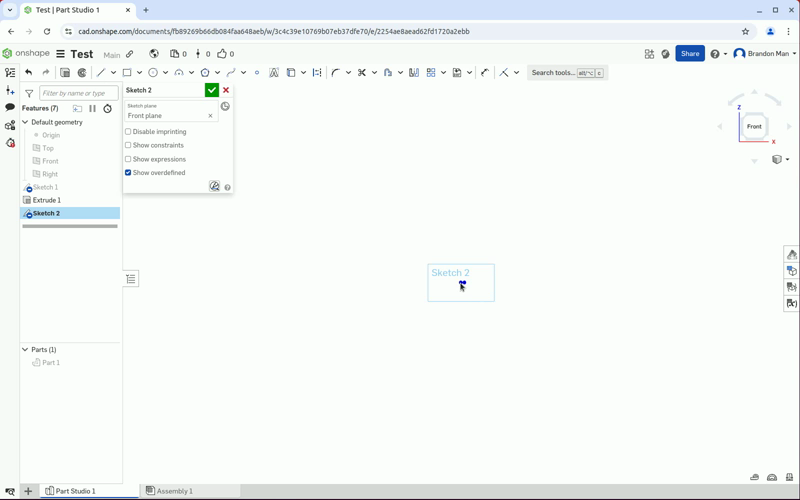
mouse_move(461, 282)
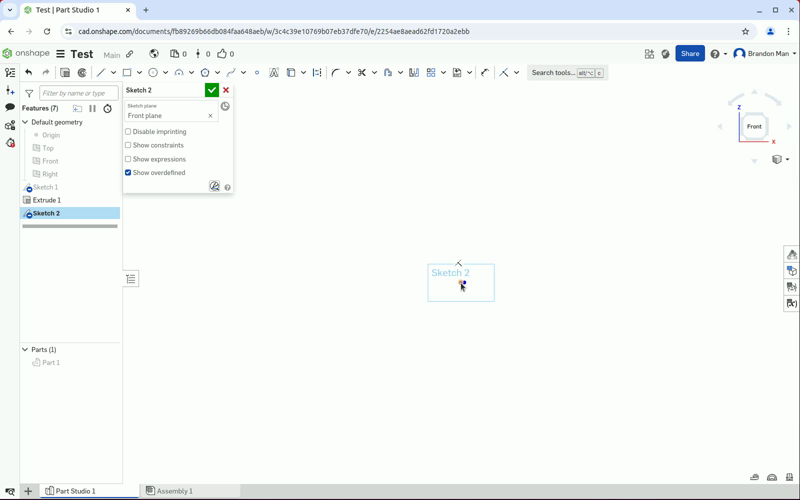
scroll(6)
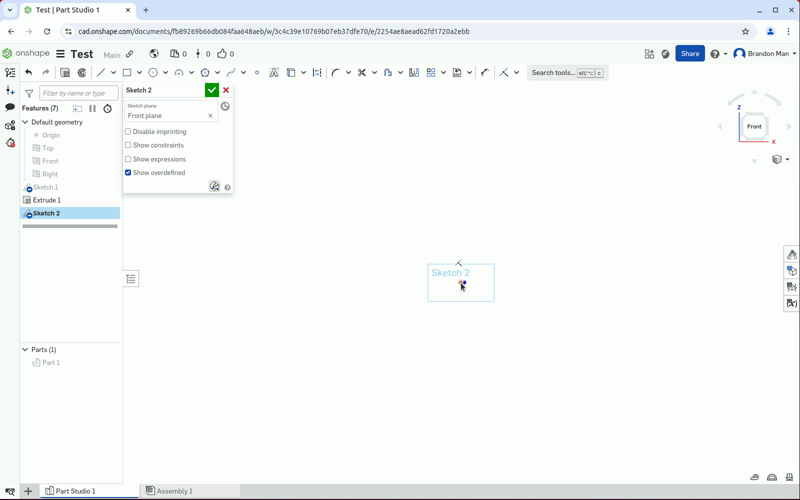
scroll(6)
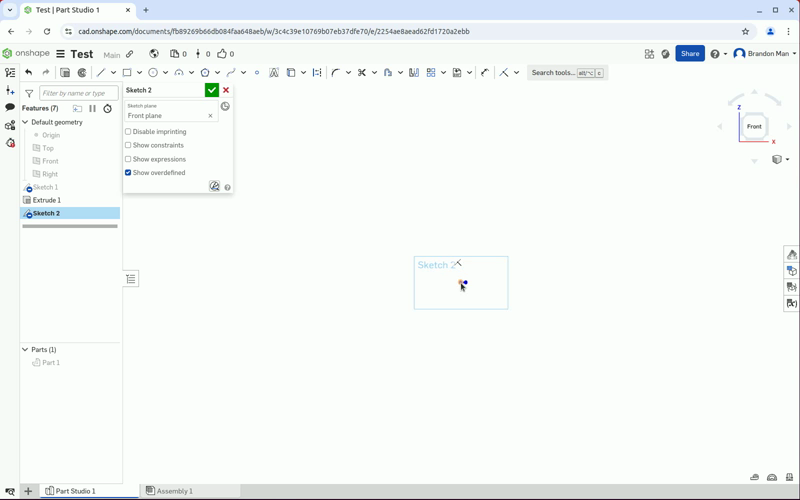
scroll(6)
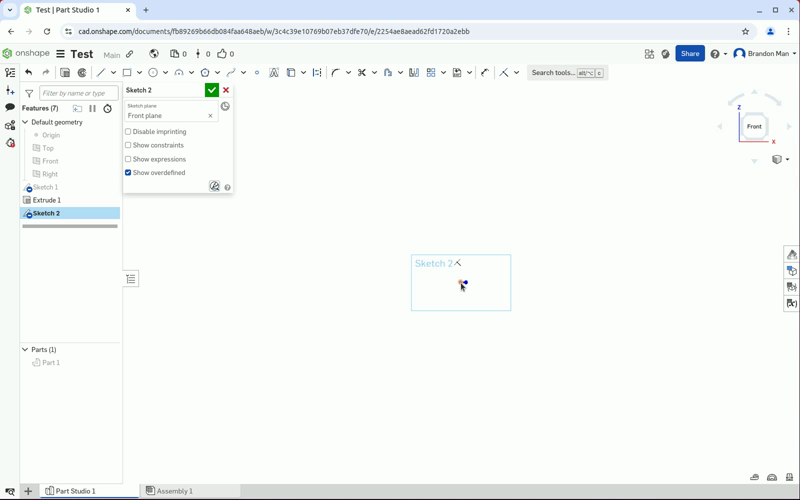
scroll(6)
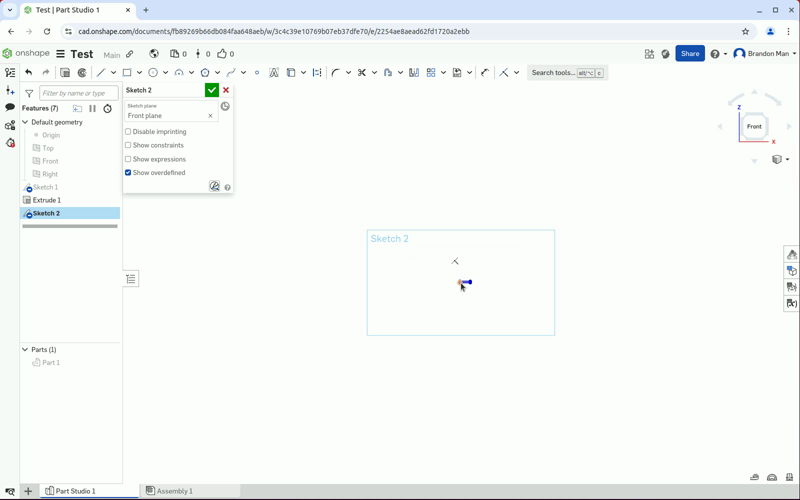
scroll(6)
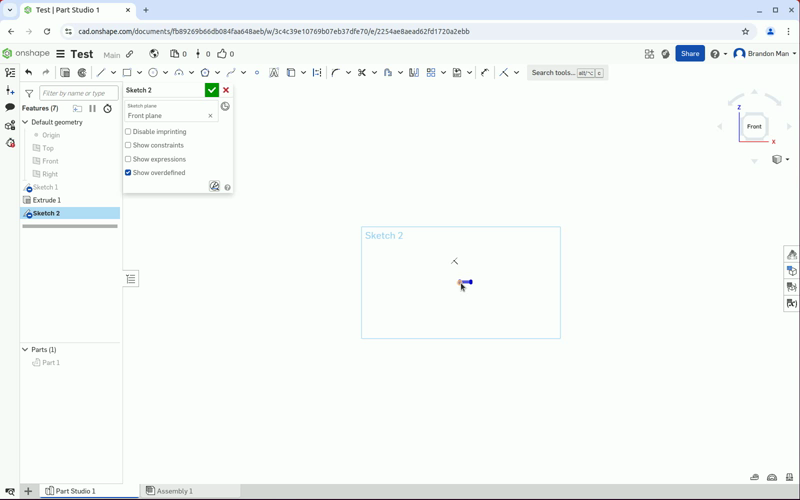
scroll(6)
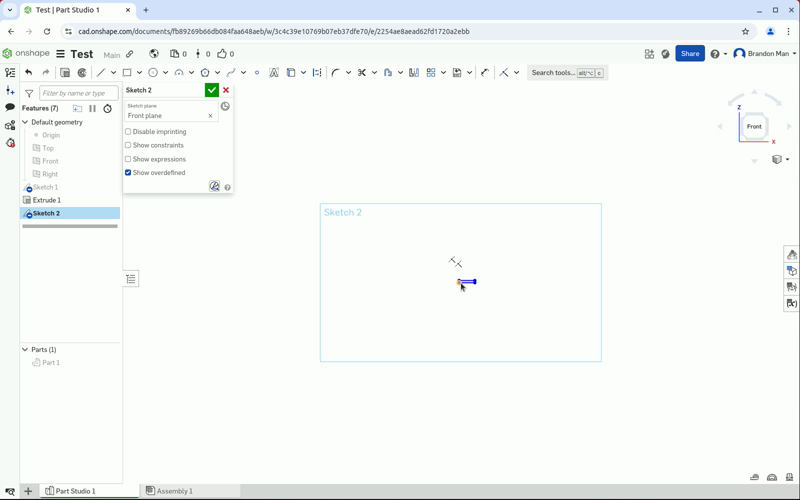
scroll(6)
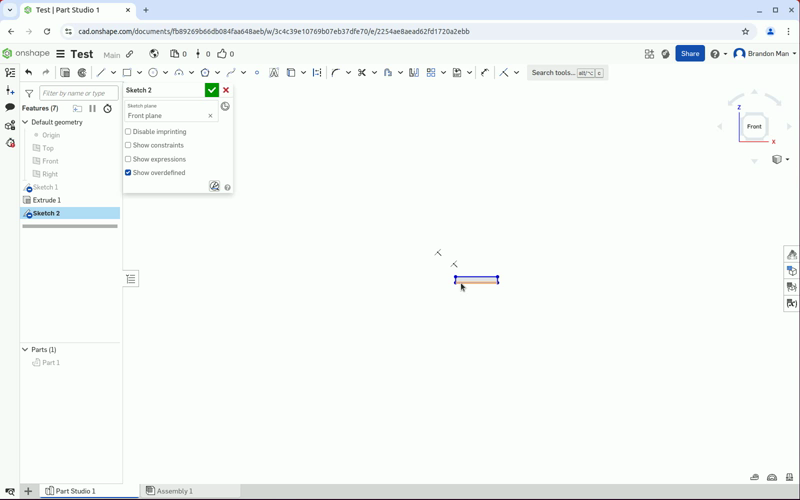
click(461, 282)
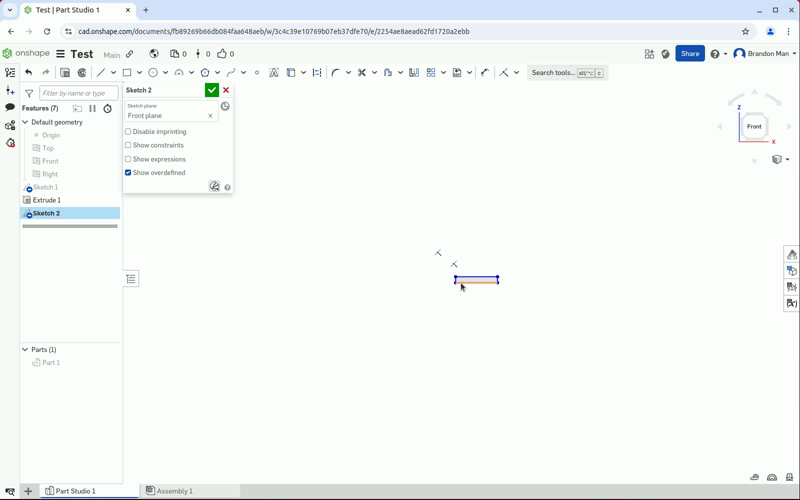
scroll(-6)
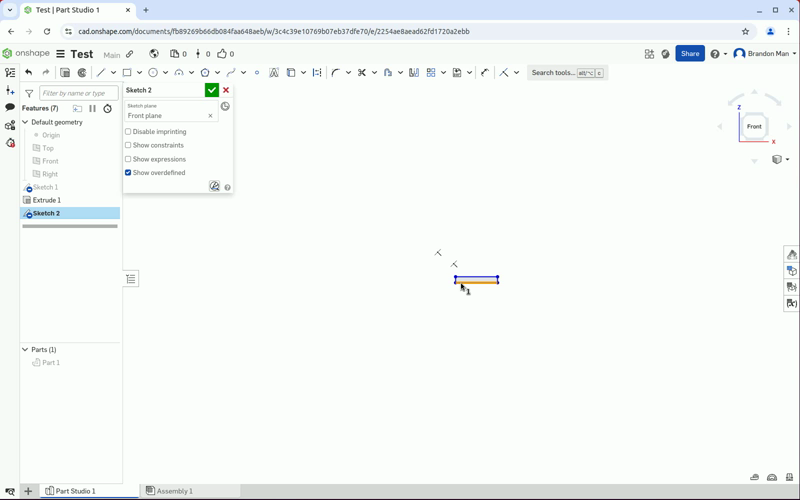
scroll(-6)
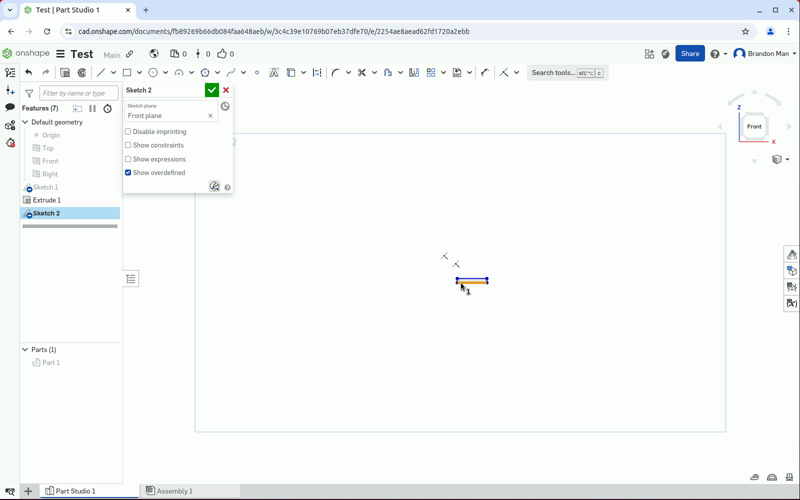
scroll(-6)
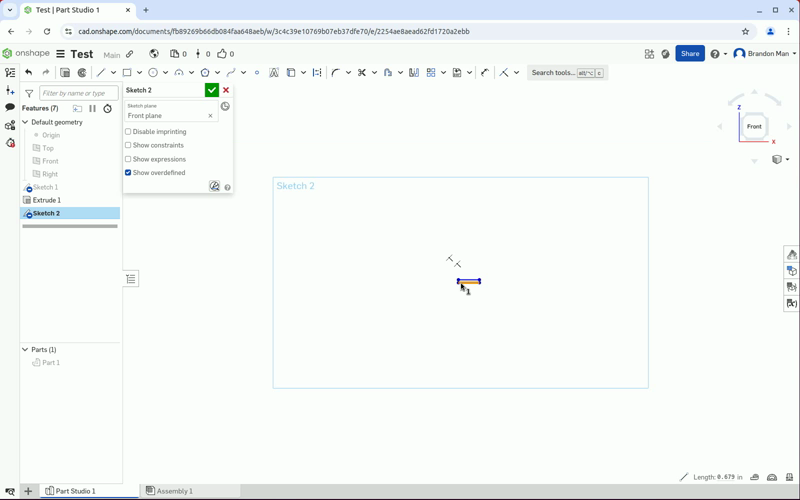
scroll(-6)
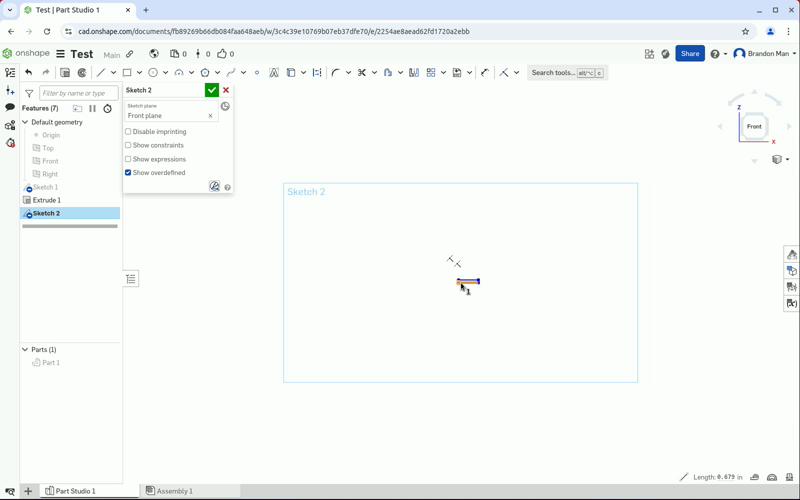
scroll(-6)
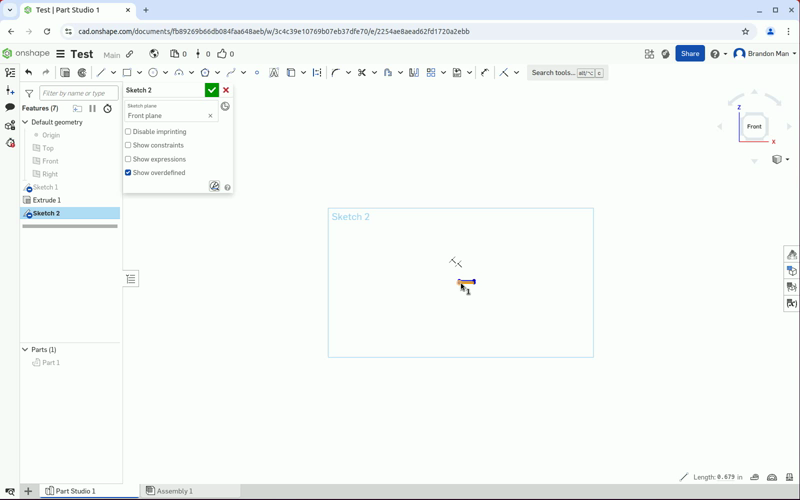
scroll(-6)
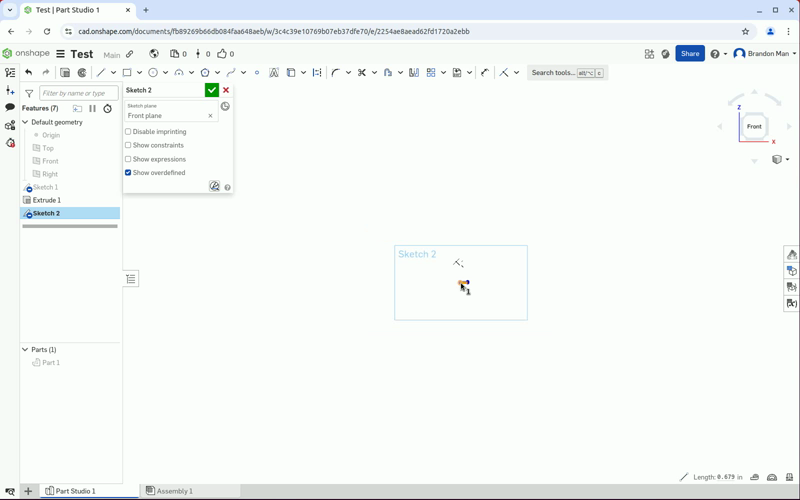
scroll(-6)
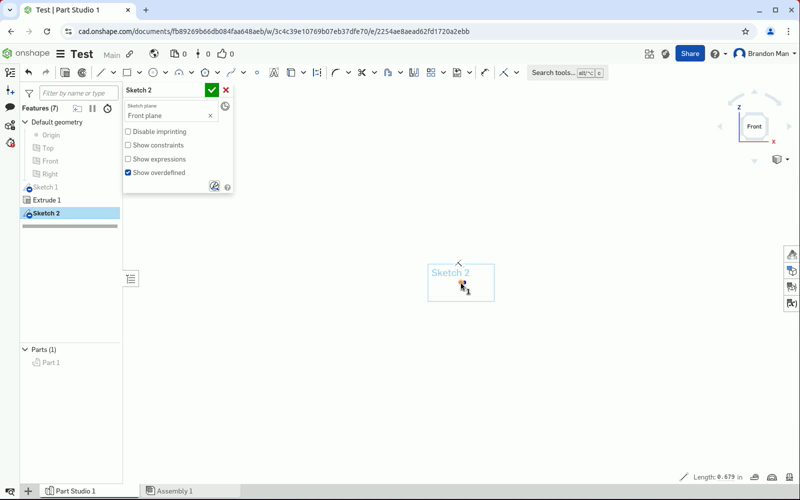
mouse_move(73, 352)
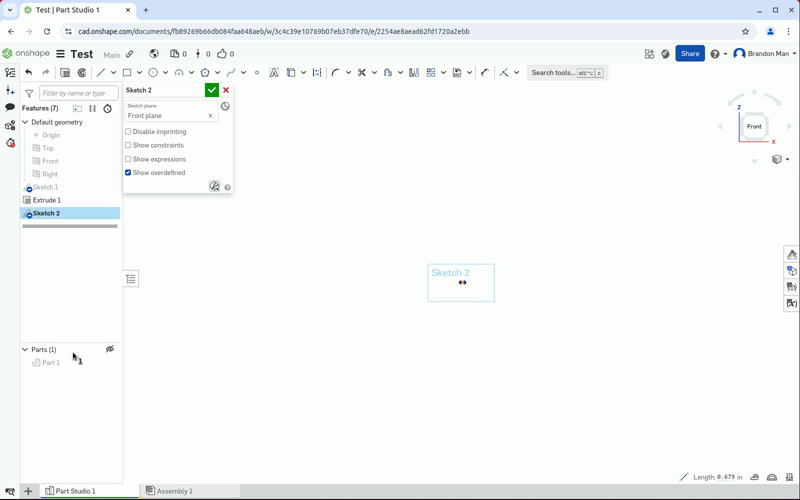
key(shift+y)
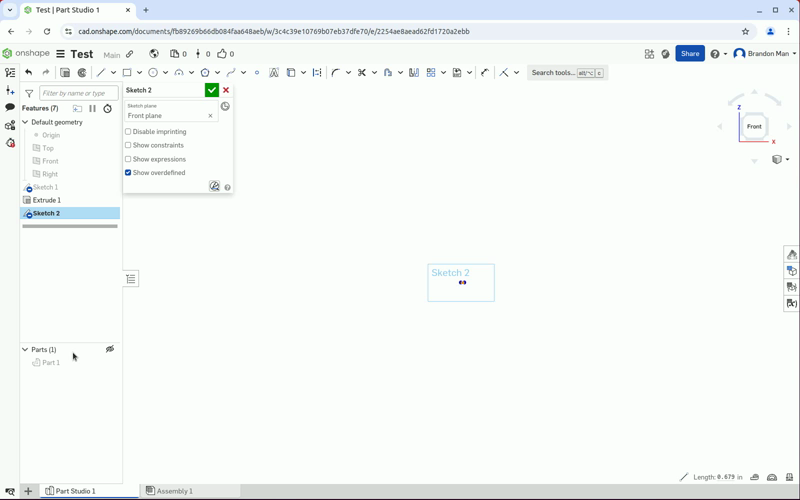
key(shift+e)
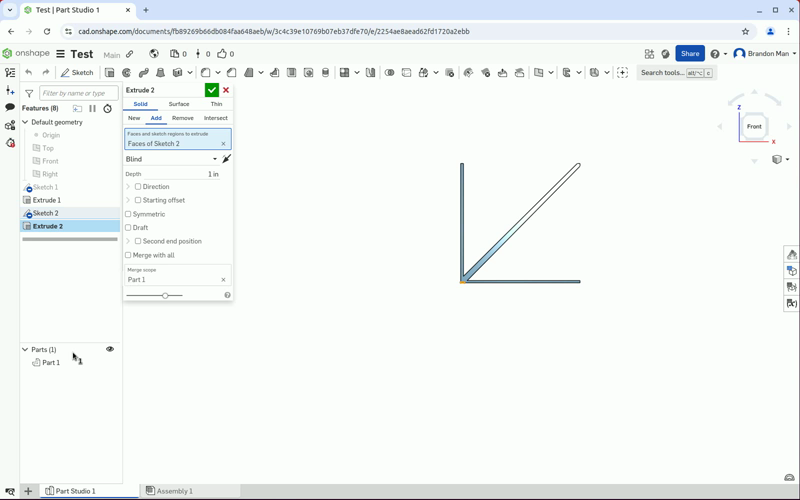
mouse_move(143, 106)
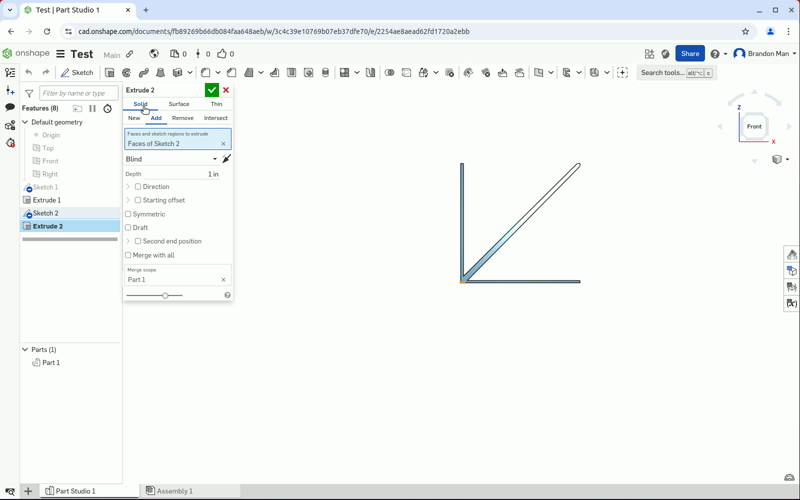
click(143, 106)
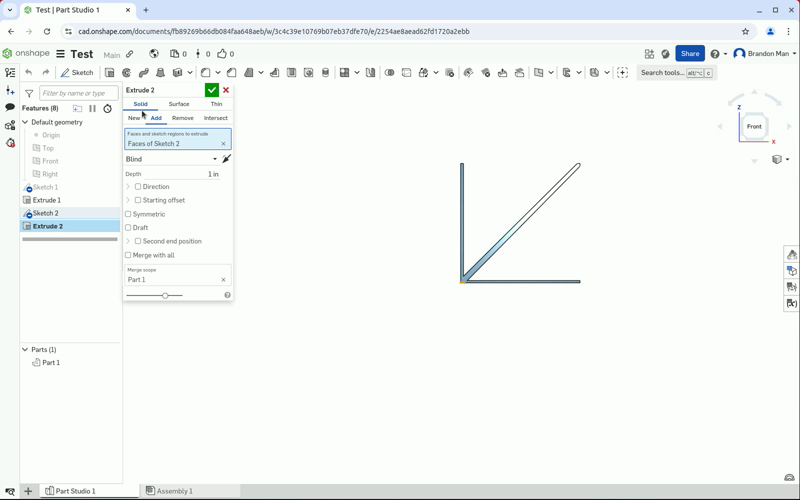
mouse_move(137, 120)
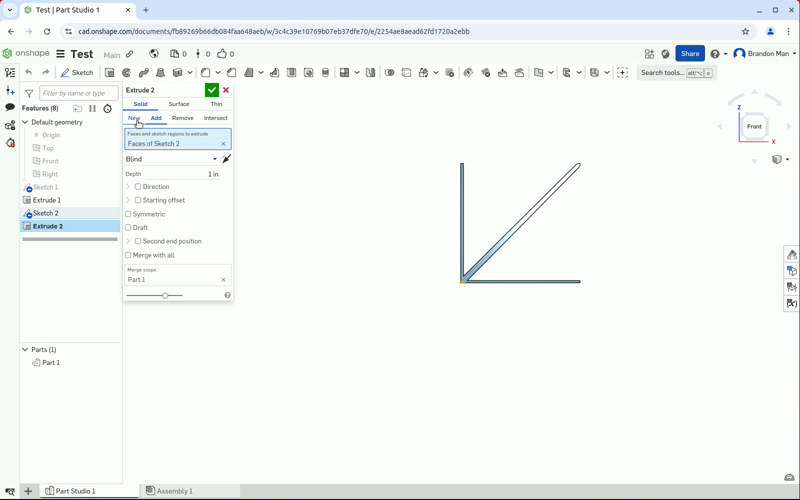
click(137, 120)
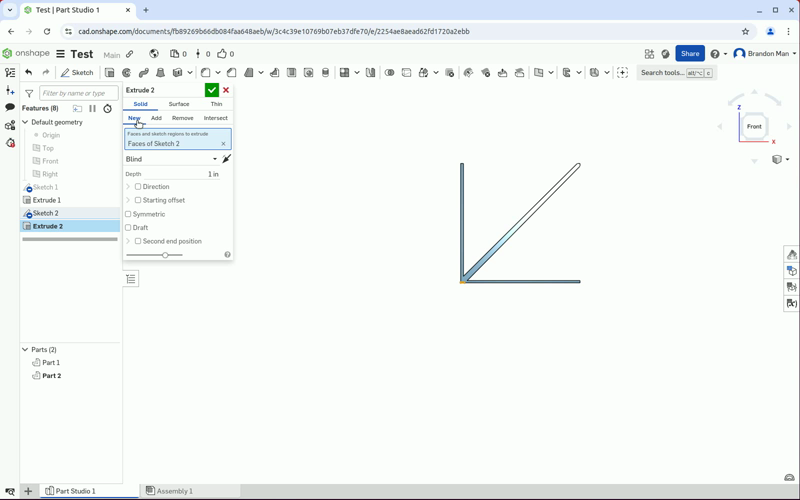
key(tab, 4)
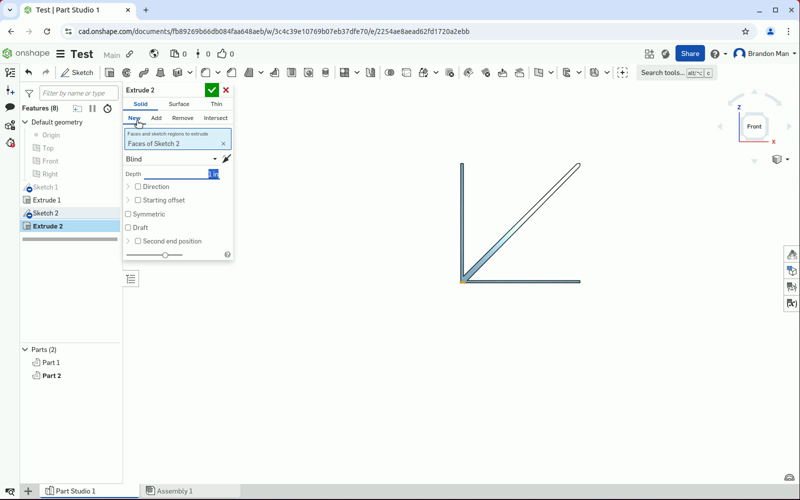
text(23.108)
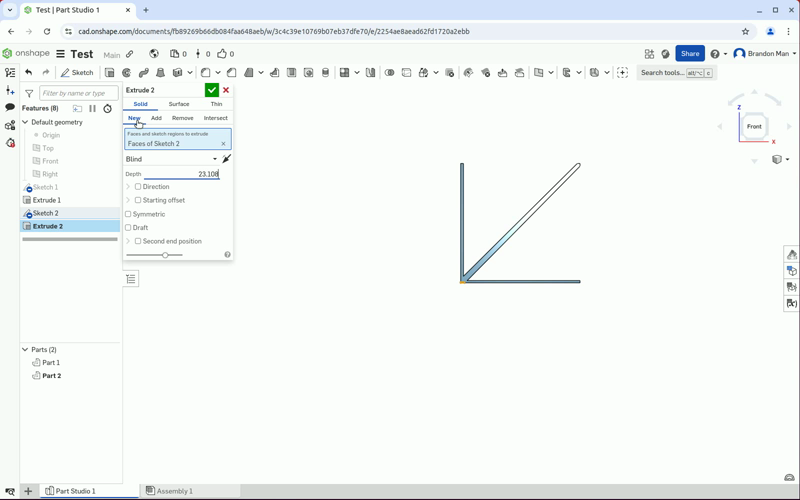
key(enter)
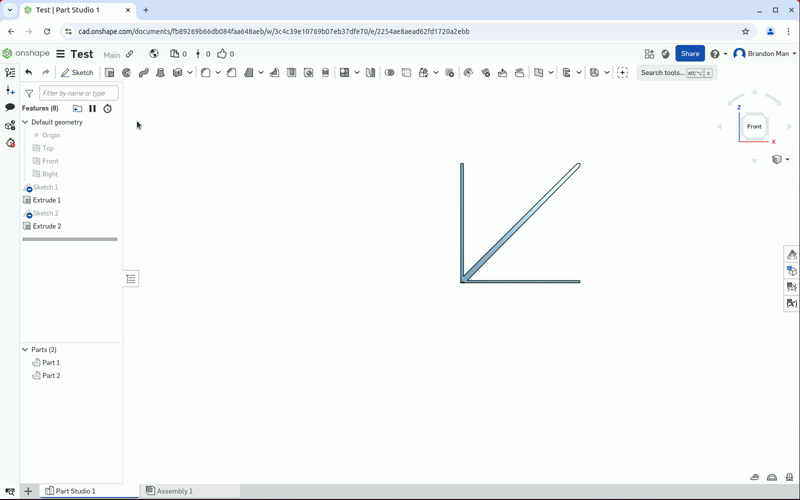
key(shift+h)
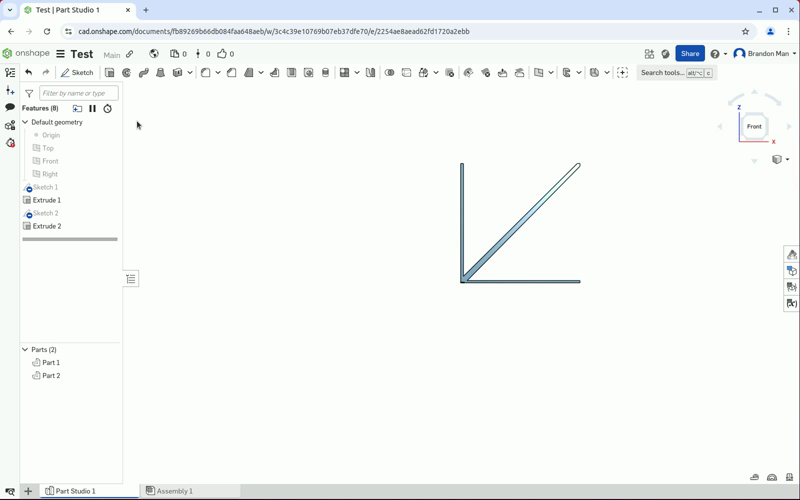
key(shift+h)
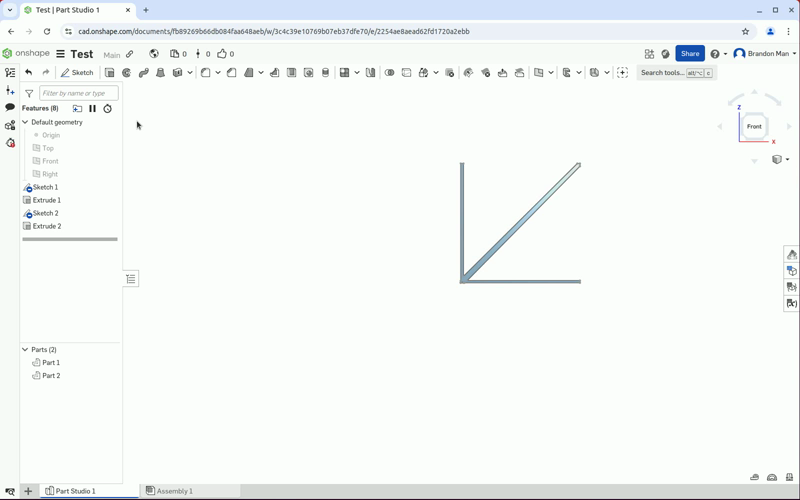
key(shift+7)
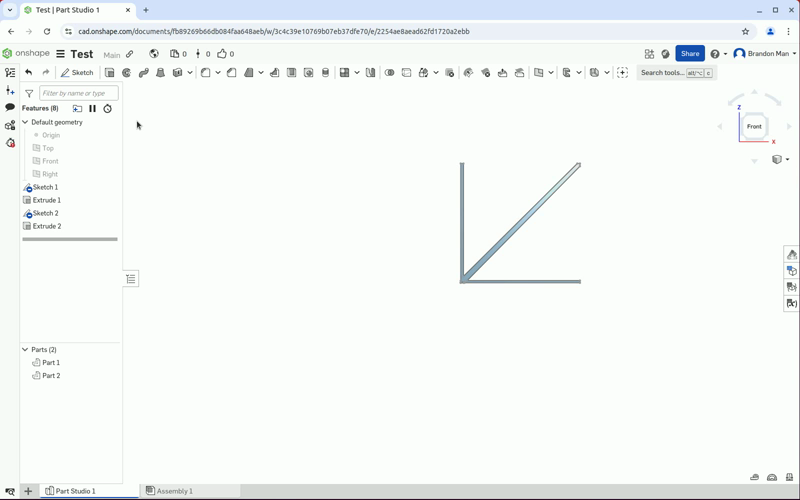
key(left, 2)
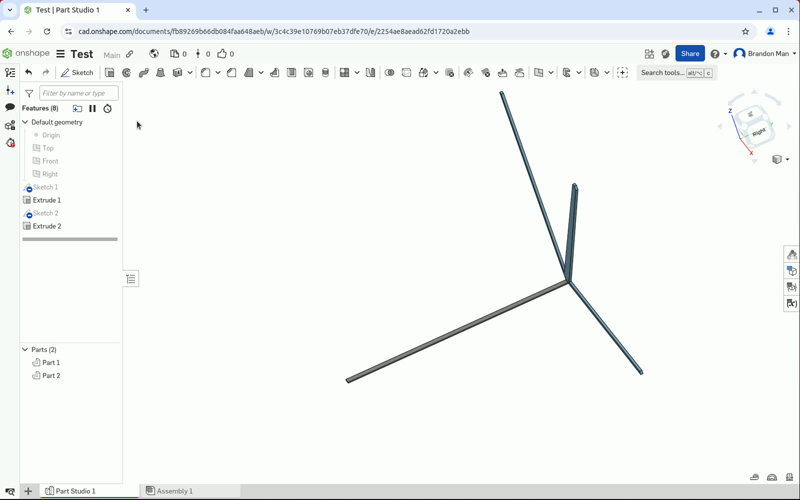
key(down, 2)
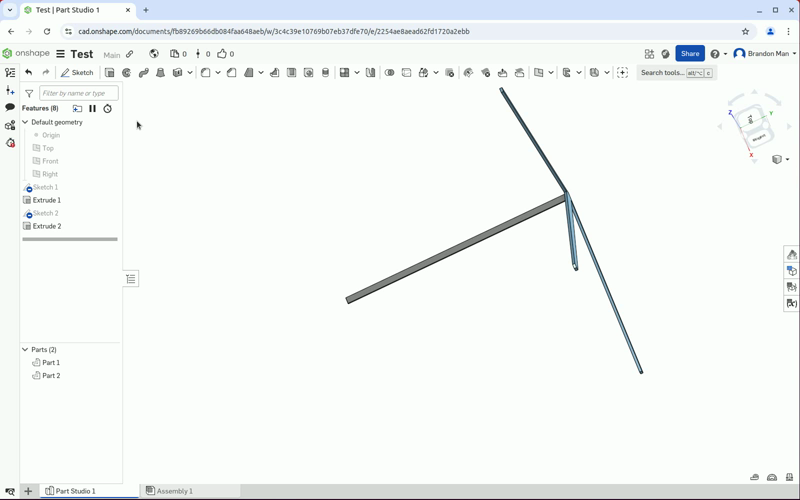
key(up, 2)
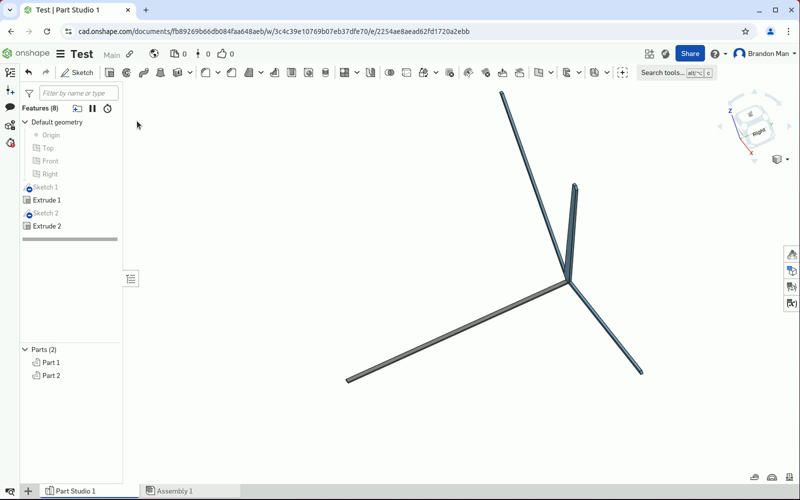
key(right, 2)
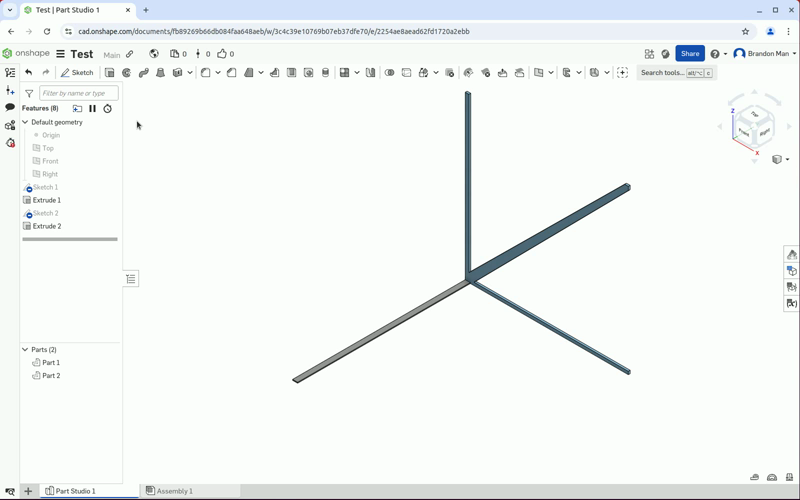
mouse_move(73, 189)
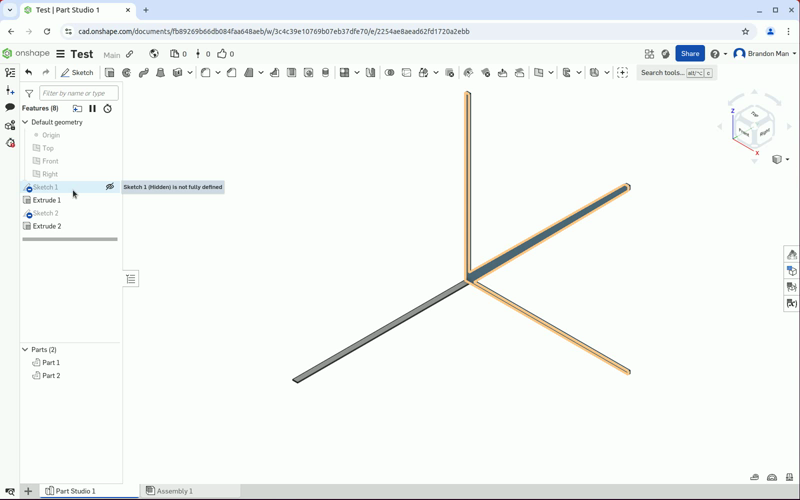
click(73, 189)